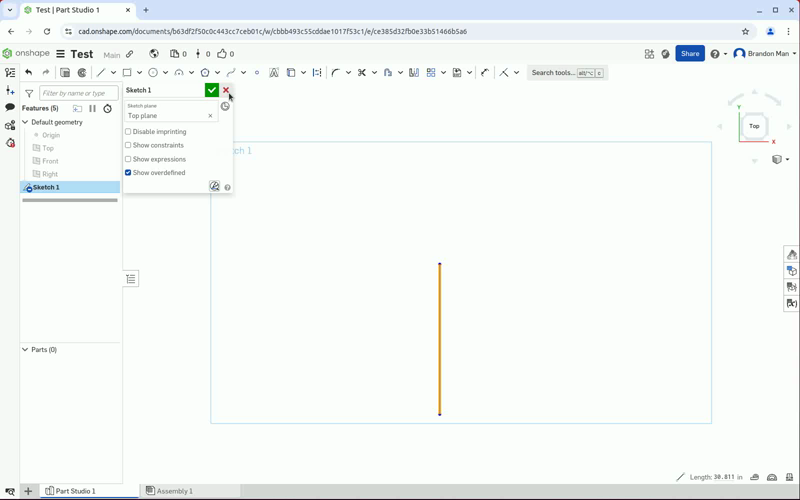
key(shift+h)
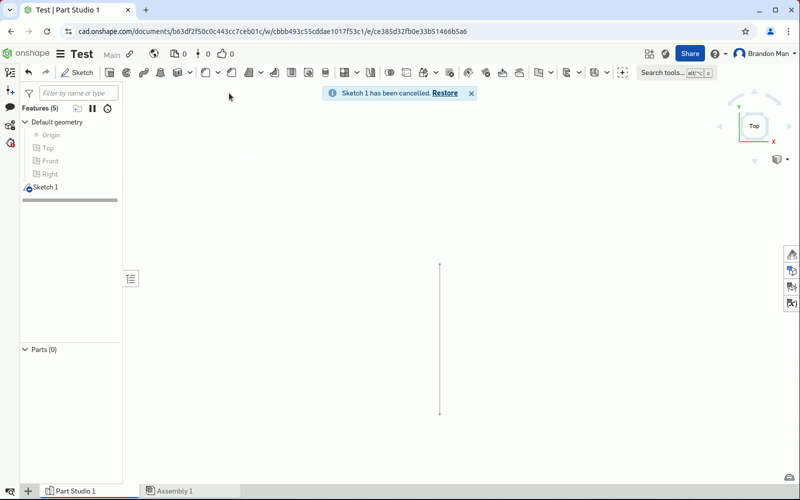
key(shift+s)
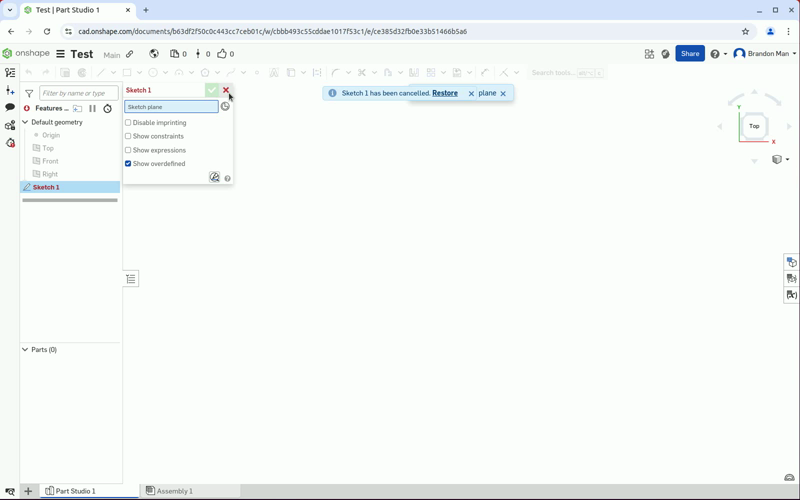
mouse_move(73, 150)
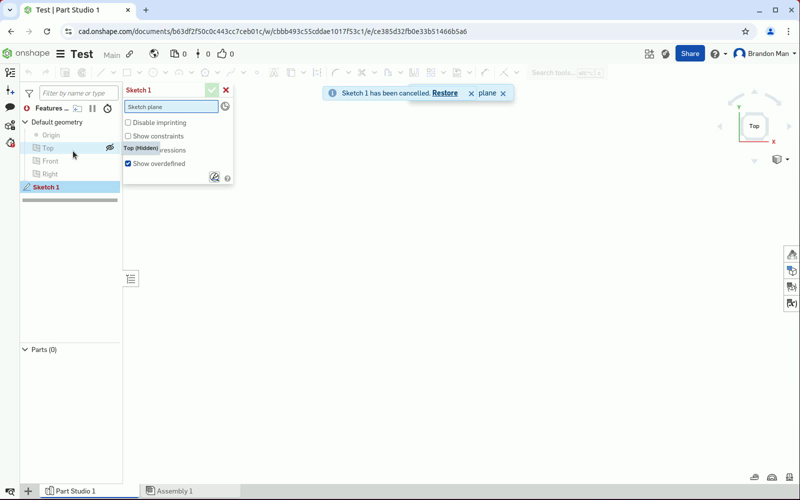
click(73, 150)
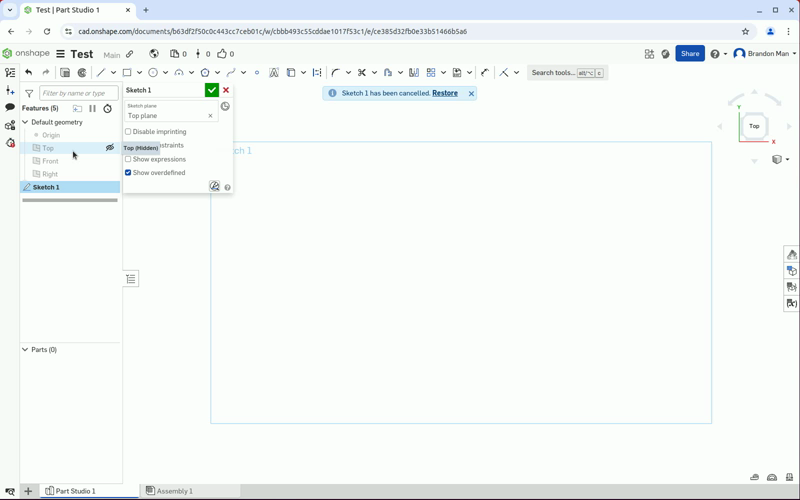
mouse_move(73, 352)
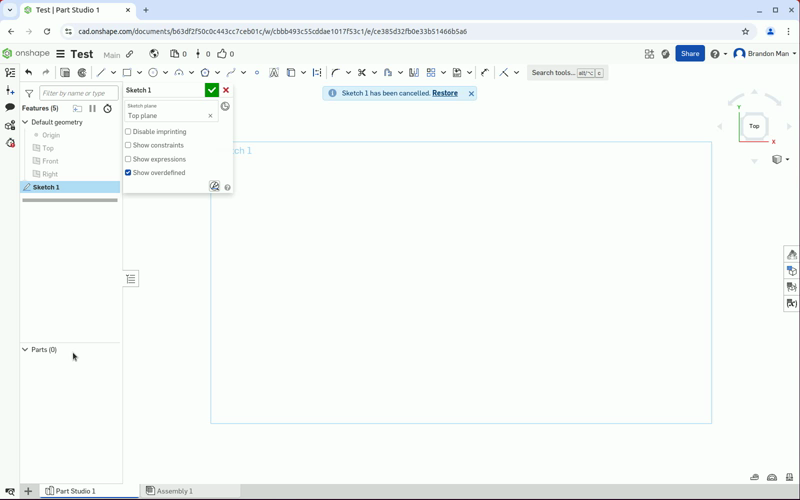
key(y)
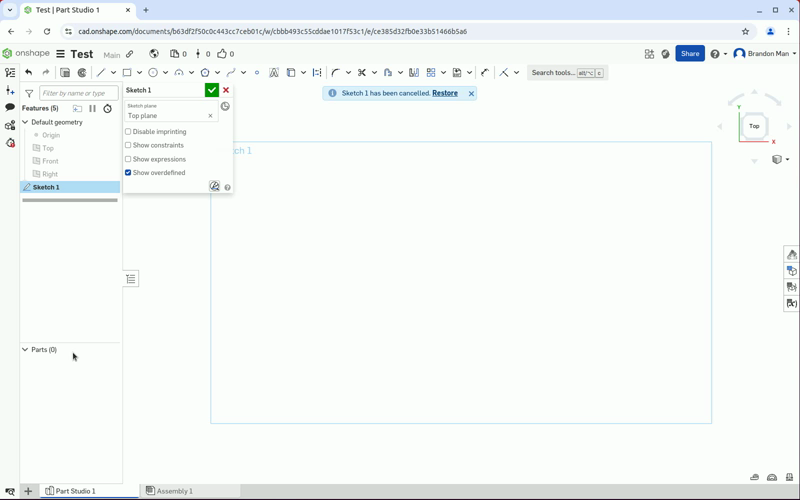
key(l)
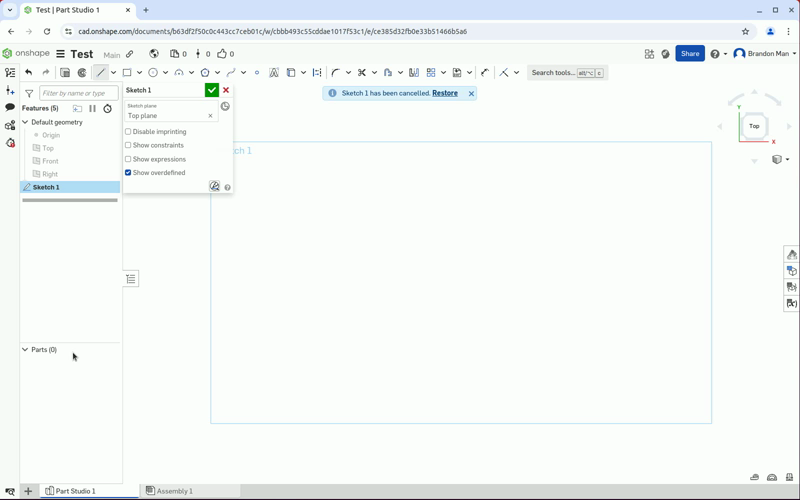
key_down(shift)
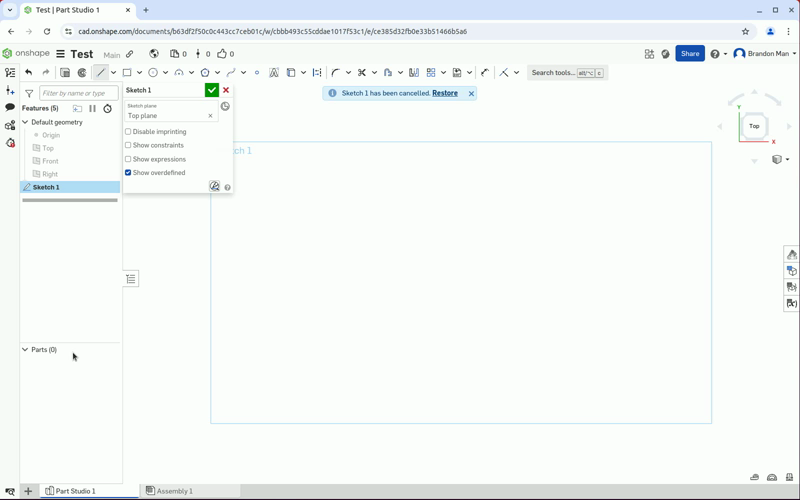
mouse_move(460, 282)
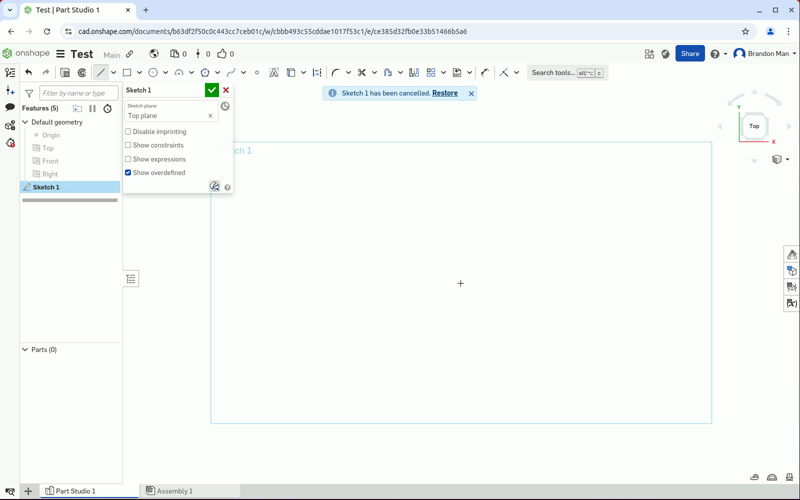
click(460, 282)
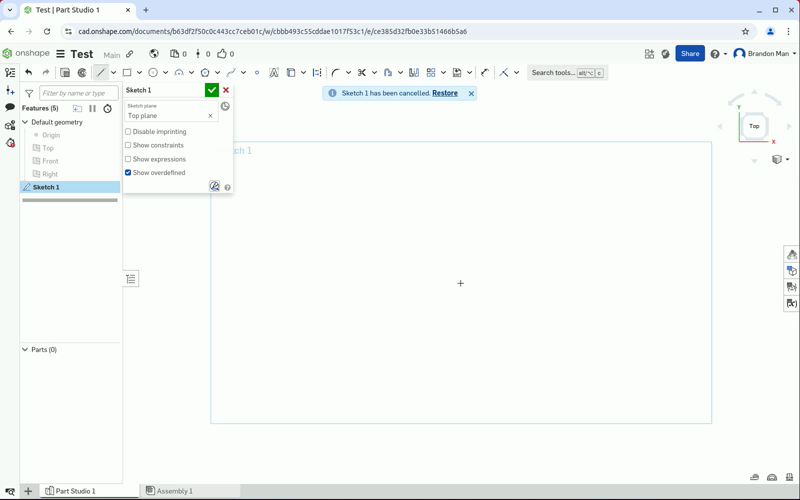
key_up(shift)
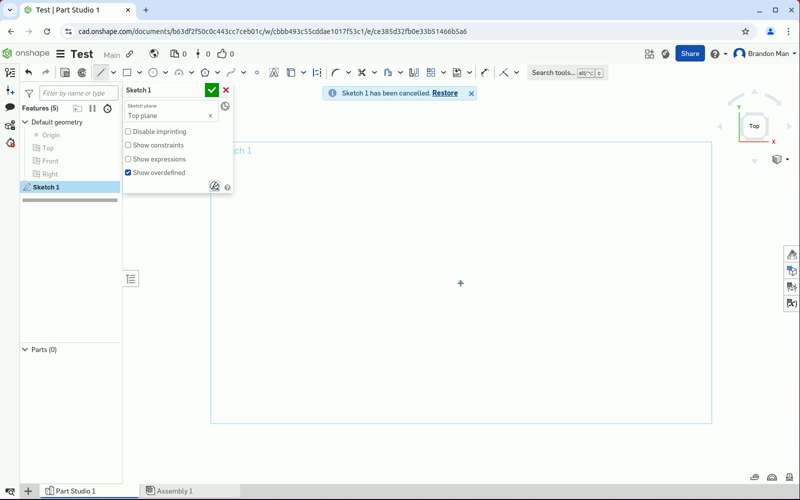
key_down(shift)
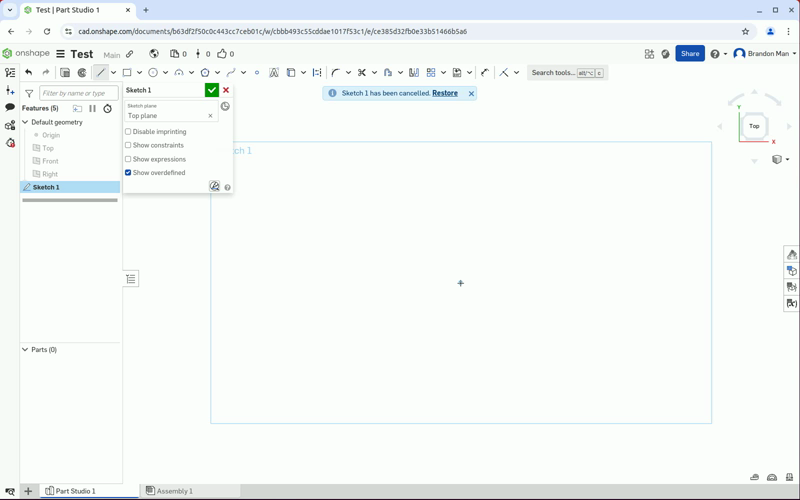
mouse_move(570, 282)
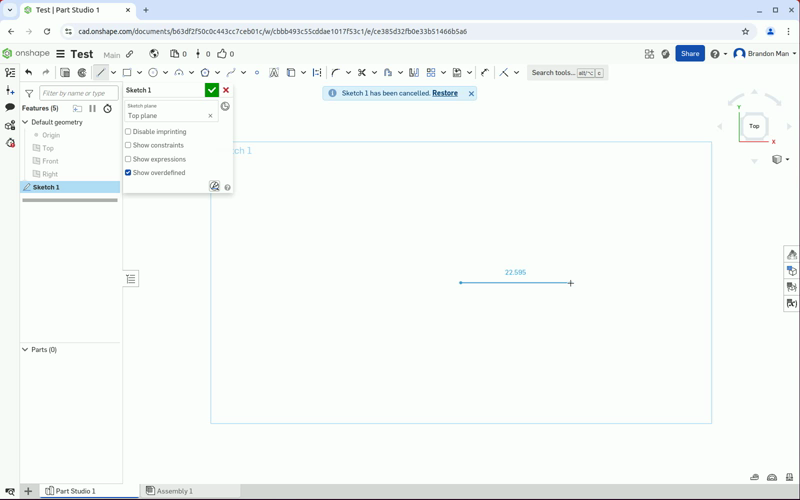
click(570, 282)
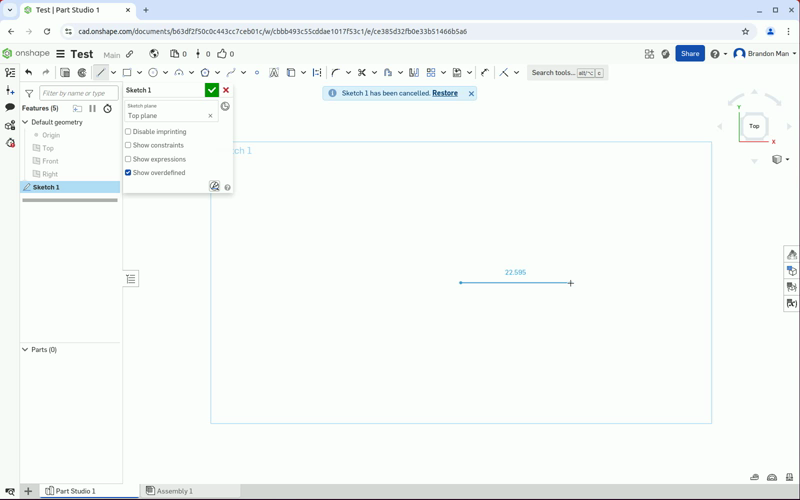
key_up(shift)
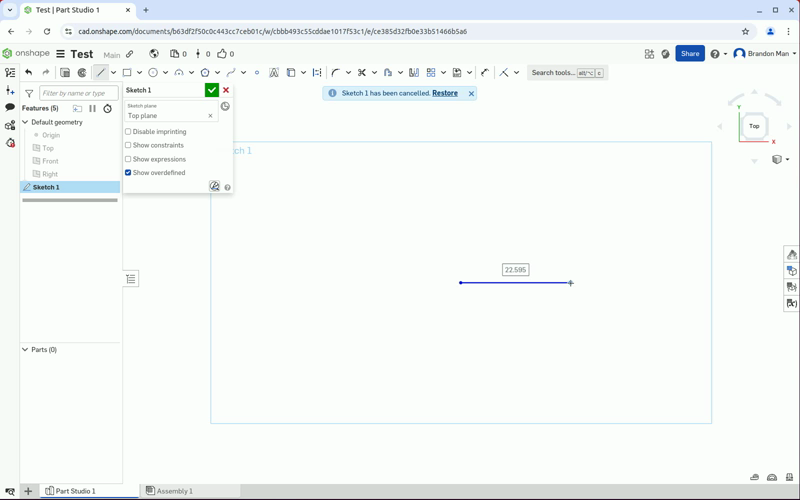
key_down(shift)
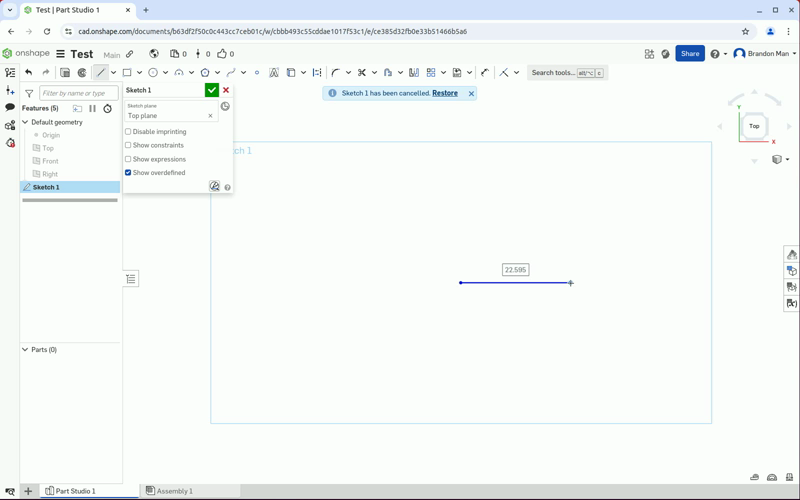
mouse_move(589, 282)
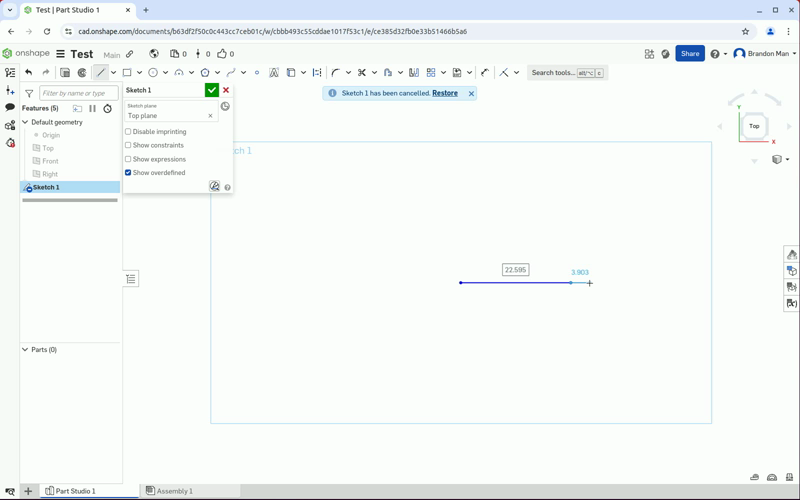
mouse_move(570, 255)
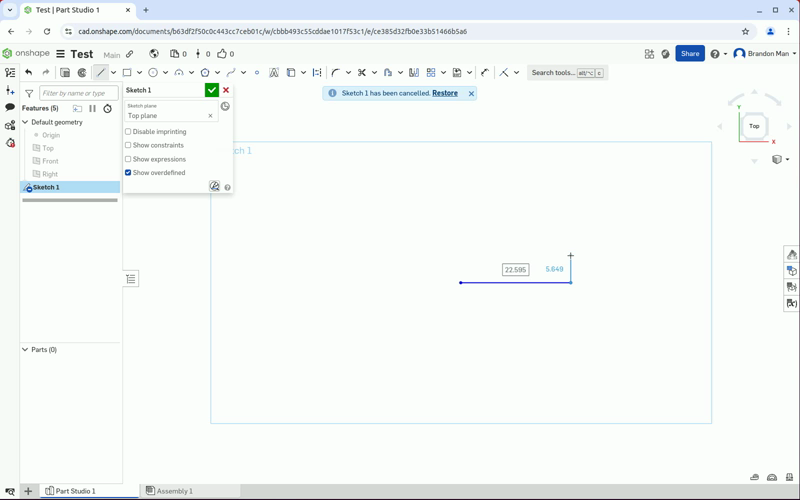
click(570, 255)
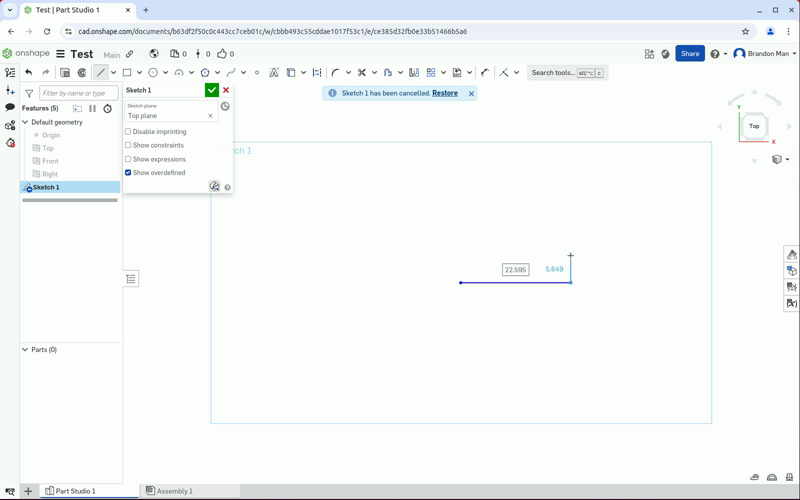
key_up(shift)
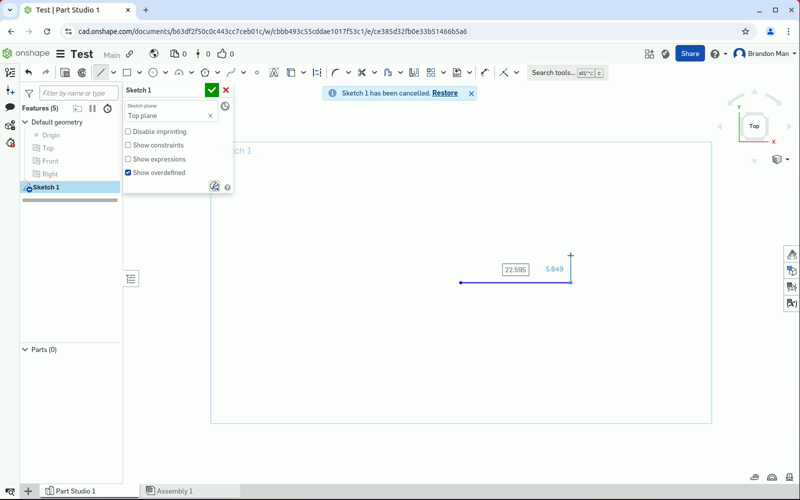
key_down(shift)
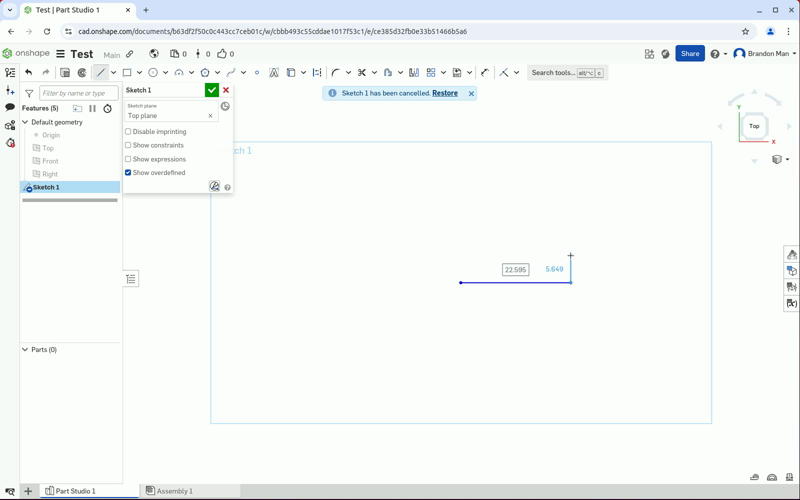
mouse_move(460, 255)
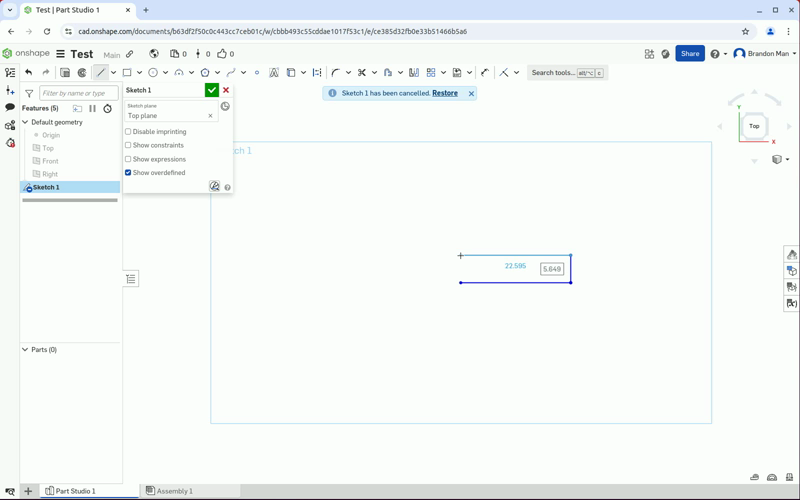
click(460, 255)
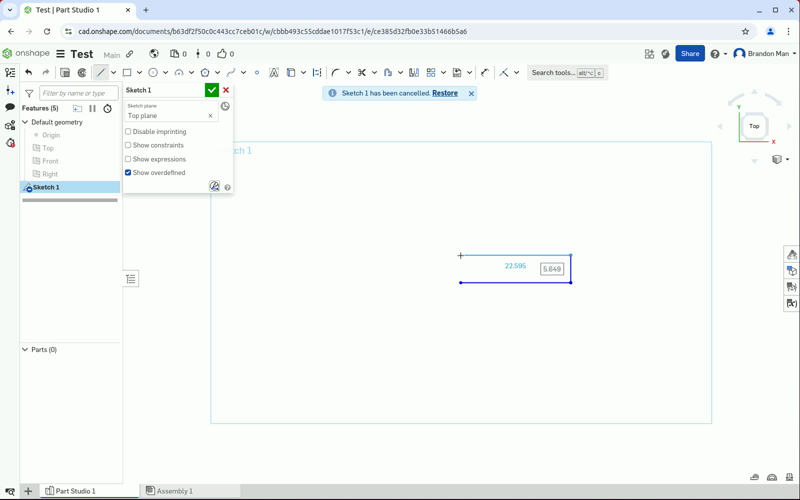
key_up(shift)
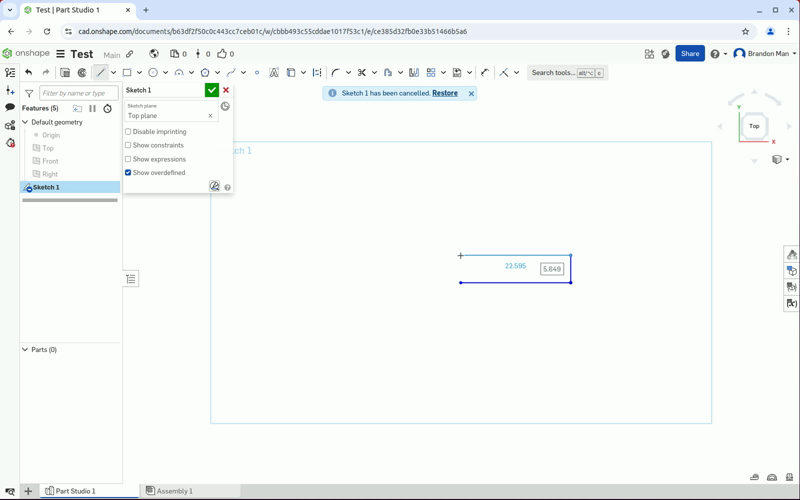
mouse_move(490, 255)
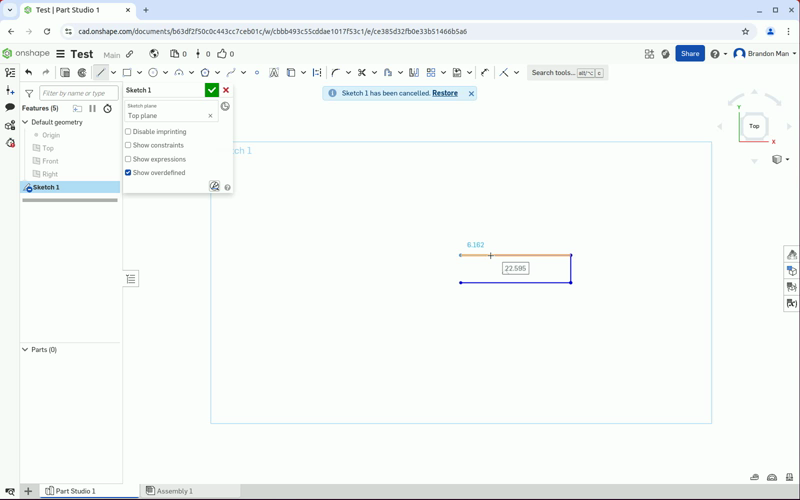
key_down(shift)
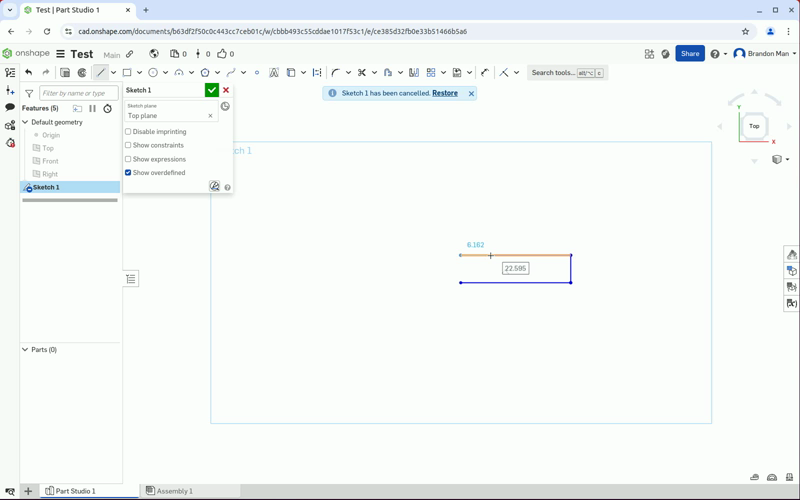
mouse_move(460, 282)
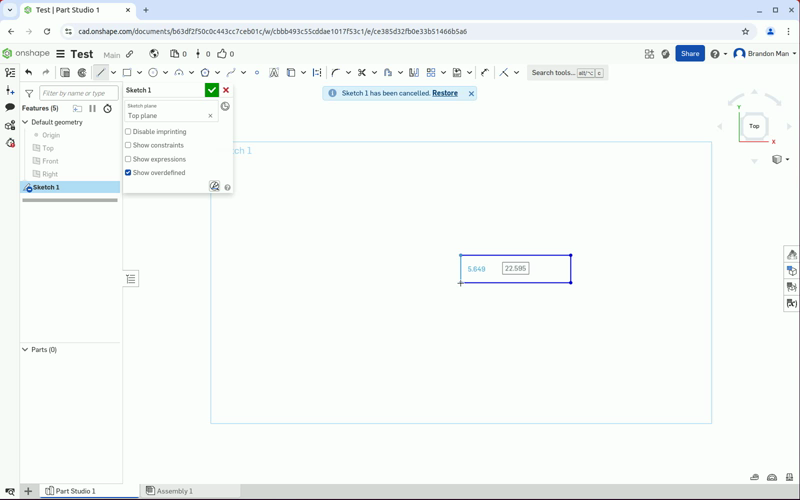
key_up(shift)
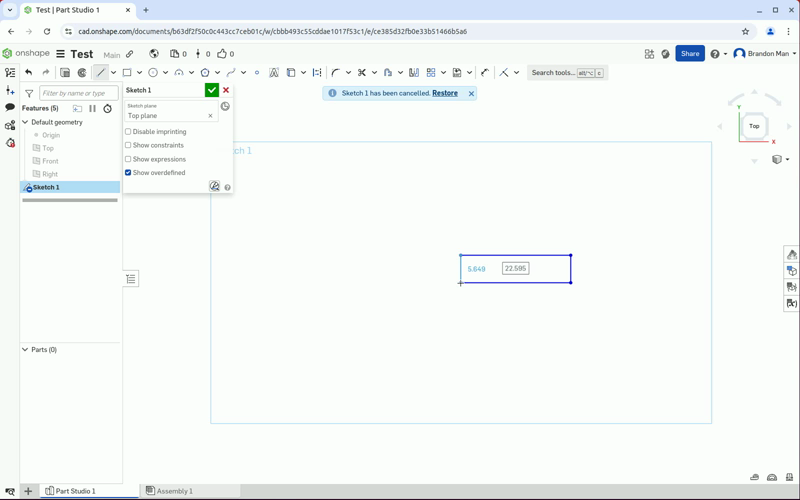
click(460, 282)
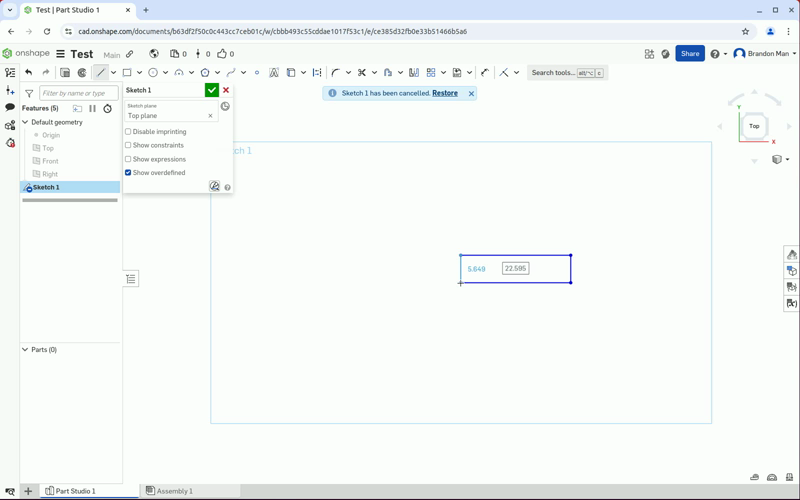
key(esc)
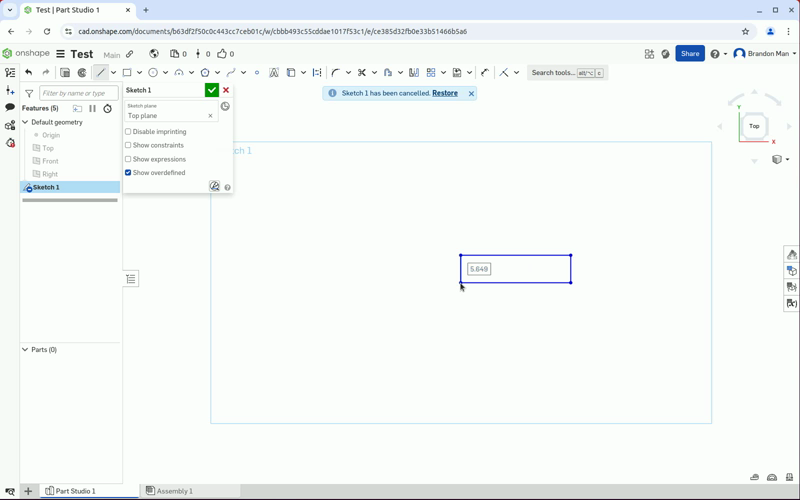
mouse_move(529, 260)
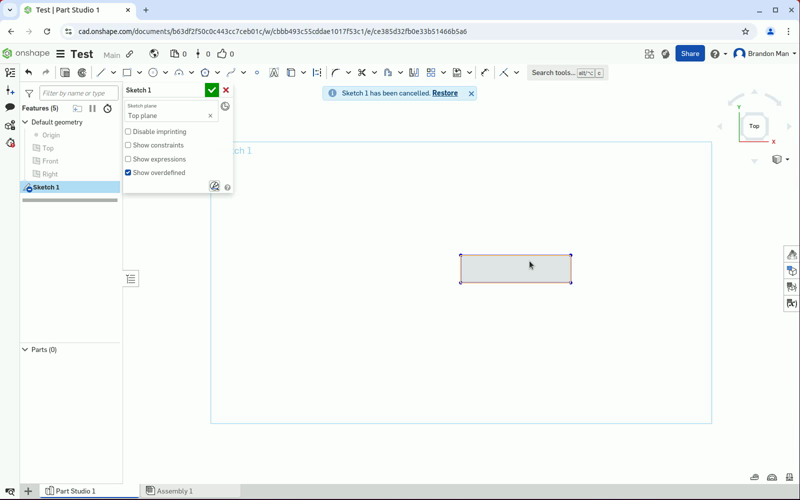
click(529, 260)
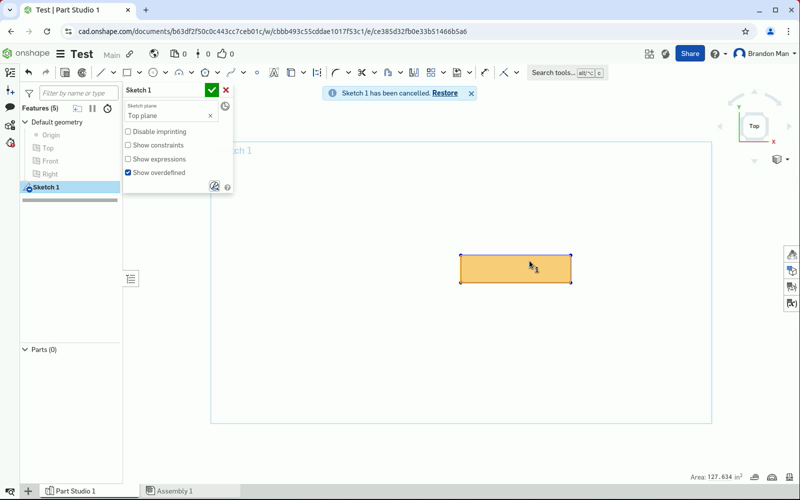
mouse_move(73, 352)
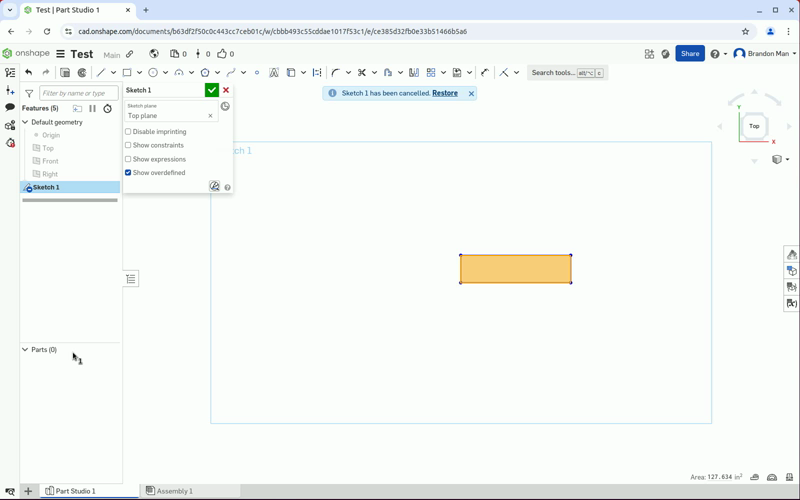
key(shift+y)
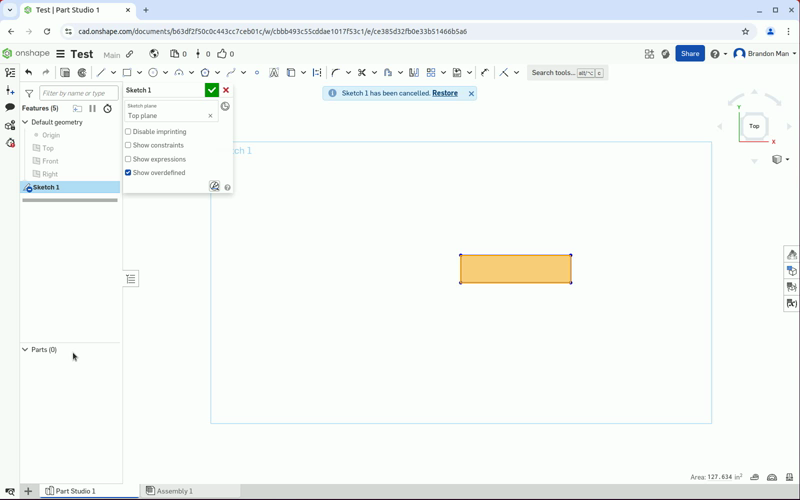
key(shift+e)
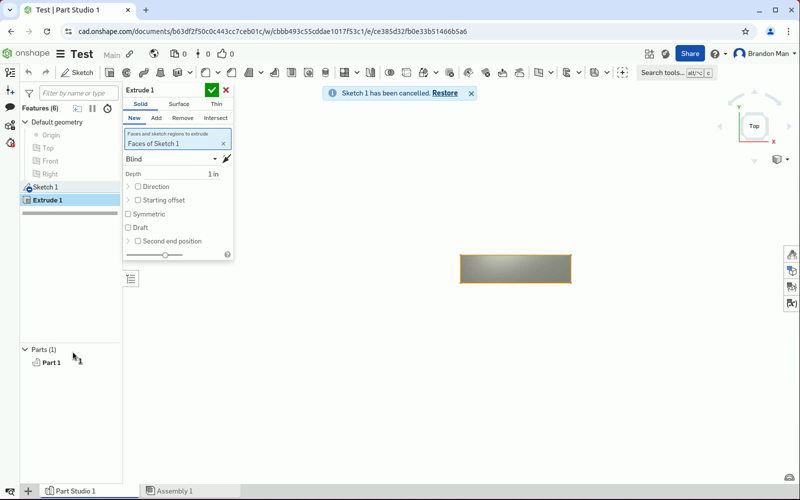
mouse_move(143, 106)
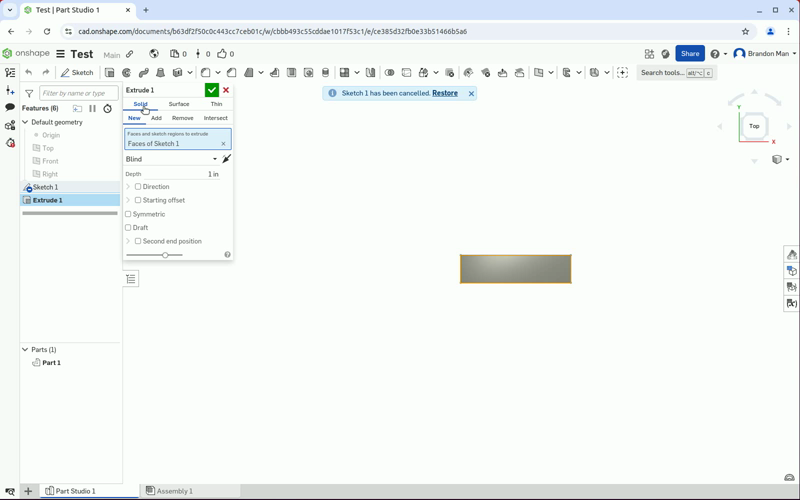
click(143, 106)
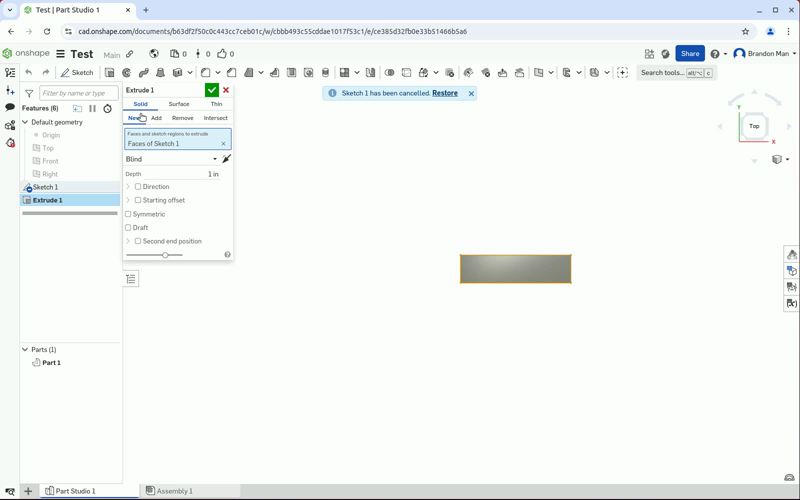
mouse_move(137, 120)
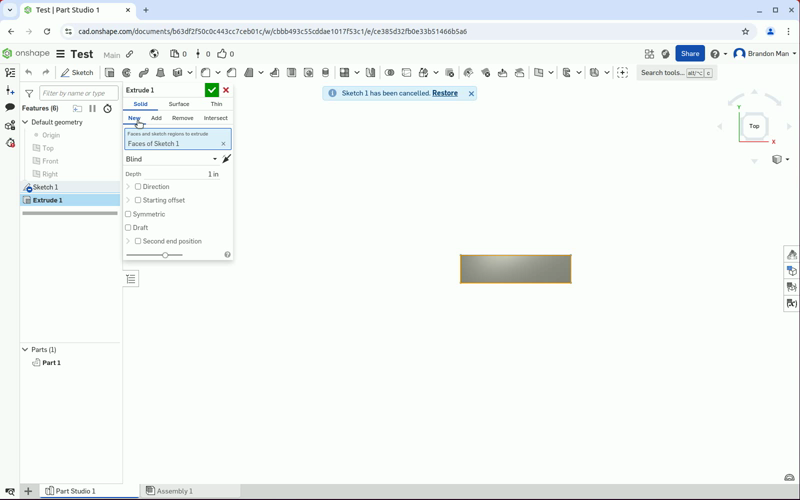
click(137, 120)
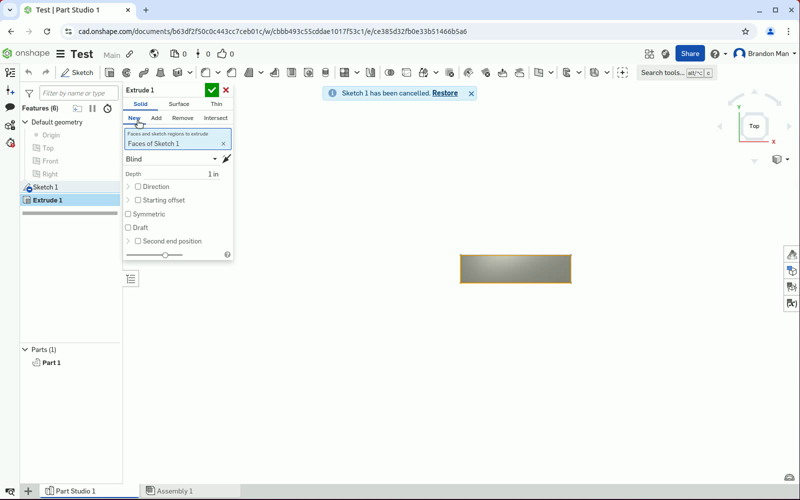
key(tab, 4)
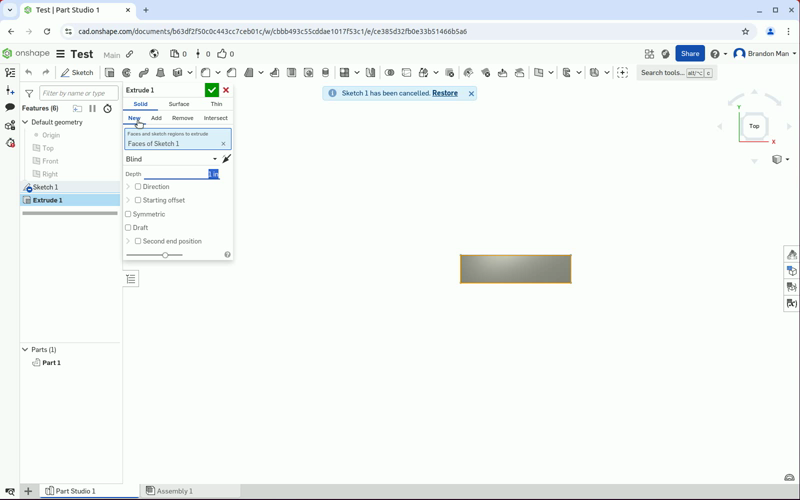
text(0.722)
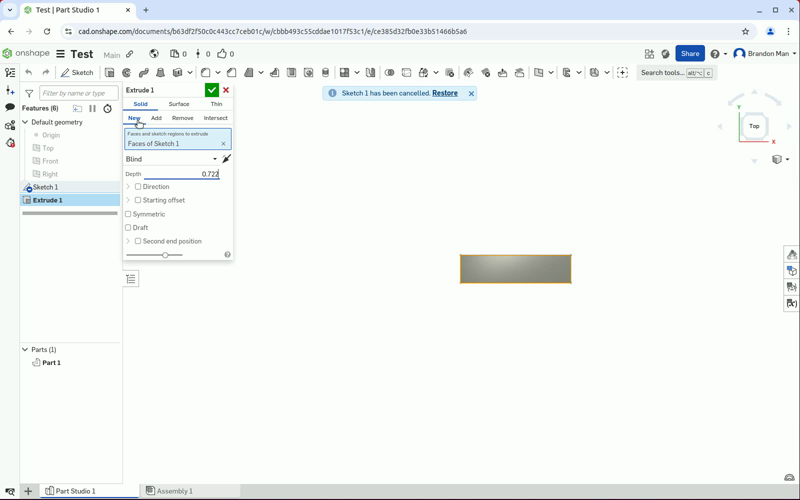
key(enter)
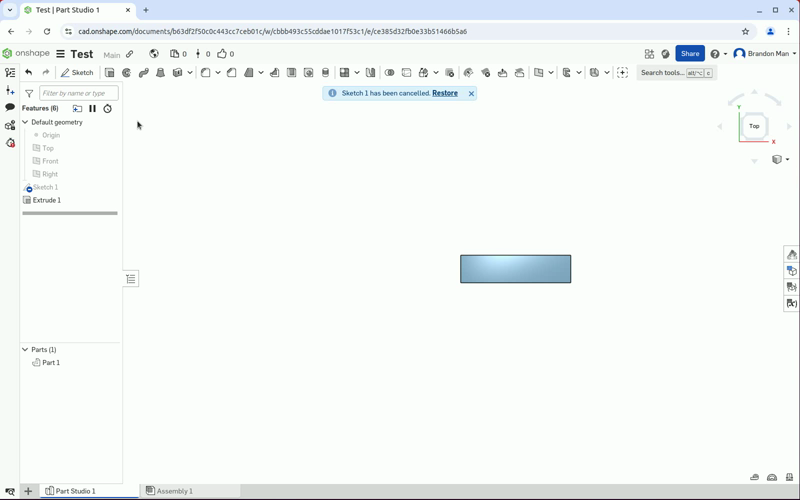
key(shift+h)
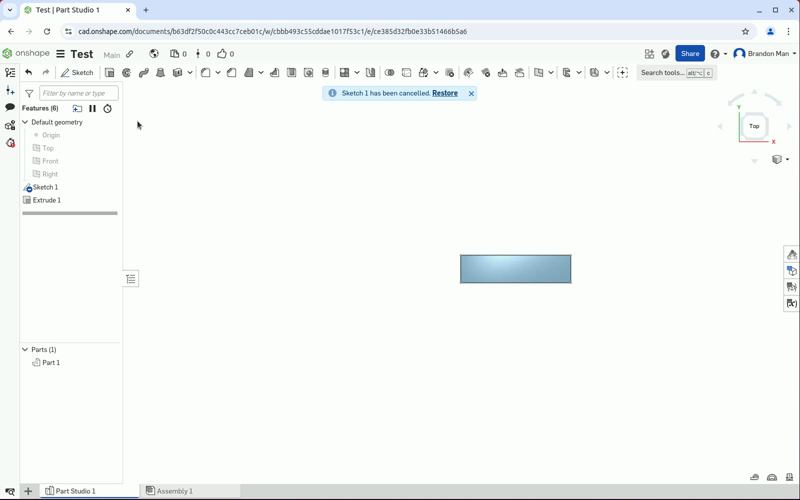
key(shift+h)
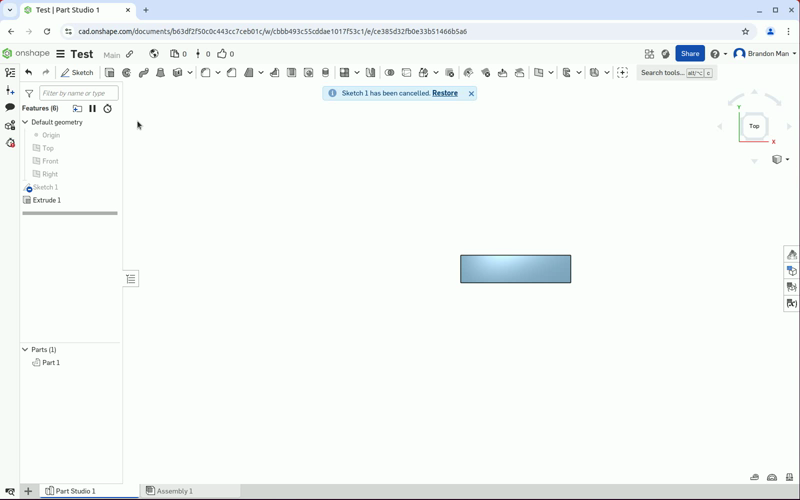
mouse_move(73, 189)
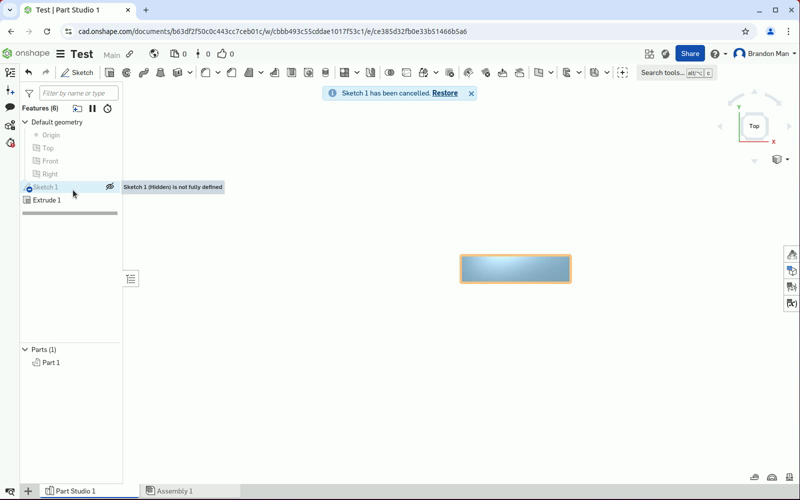
click(73, 189)
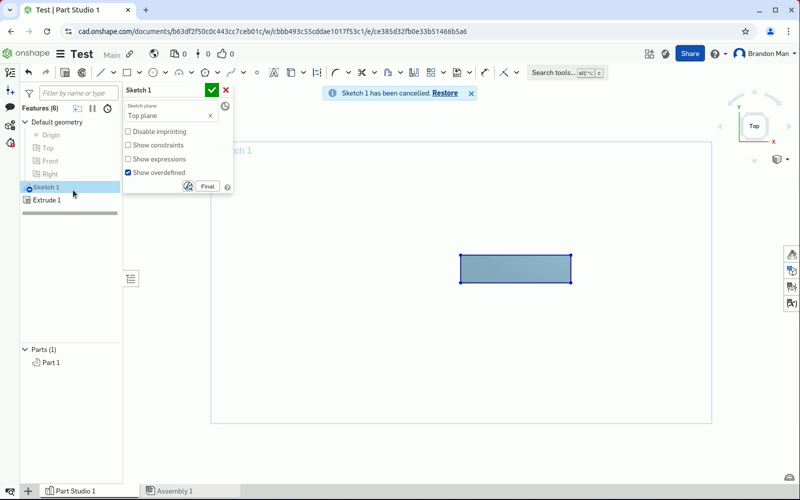
mouse_move(229, 92)
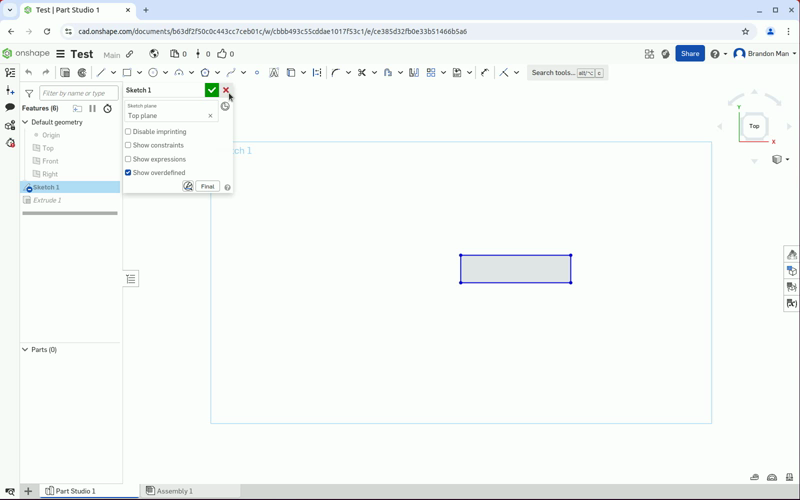
click(229, 92)
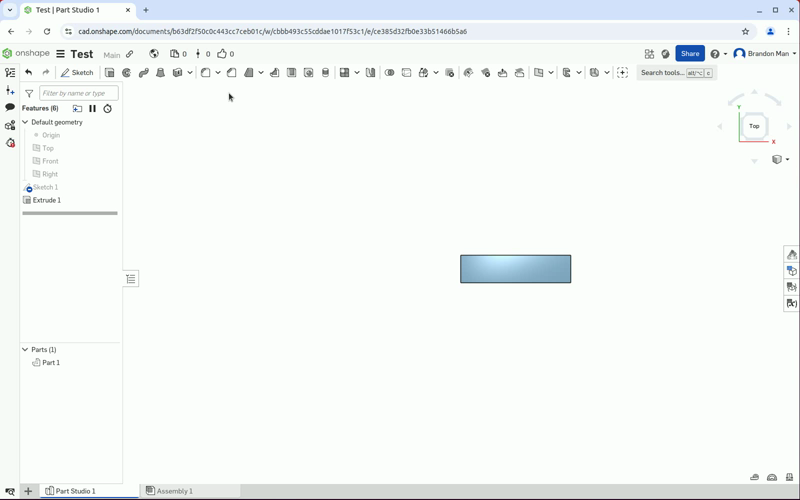
mouse_move(541, 75)
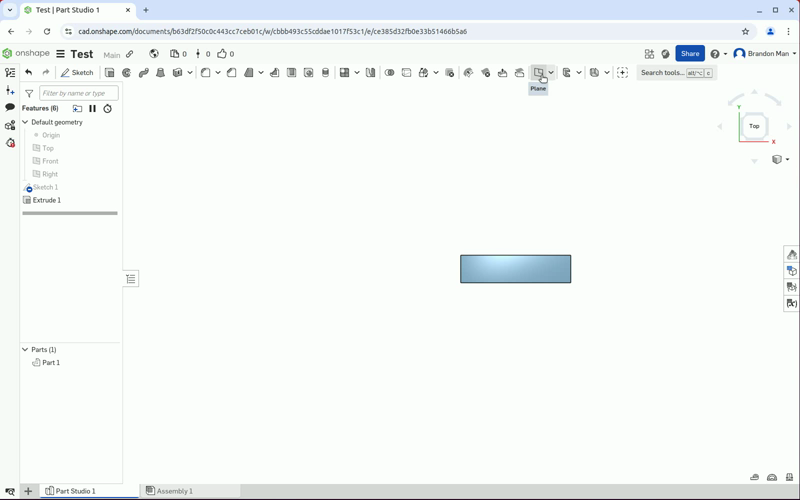
click(541, 75)
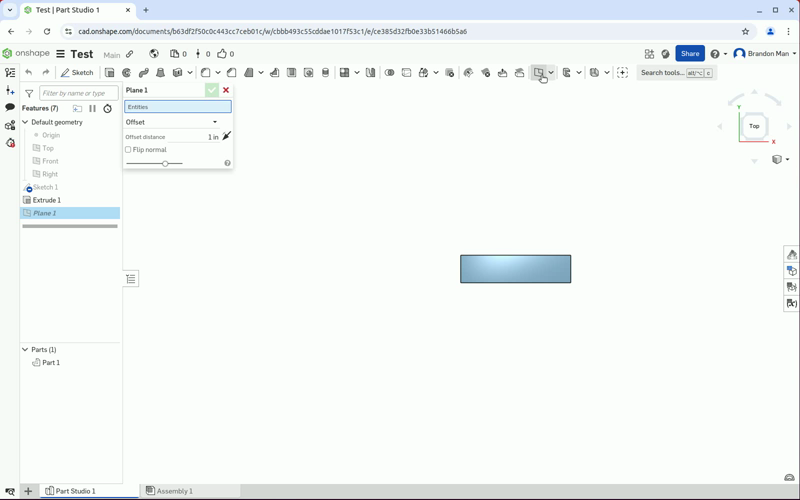
mouse_move(73, 150)
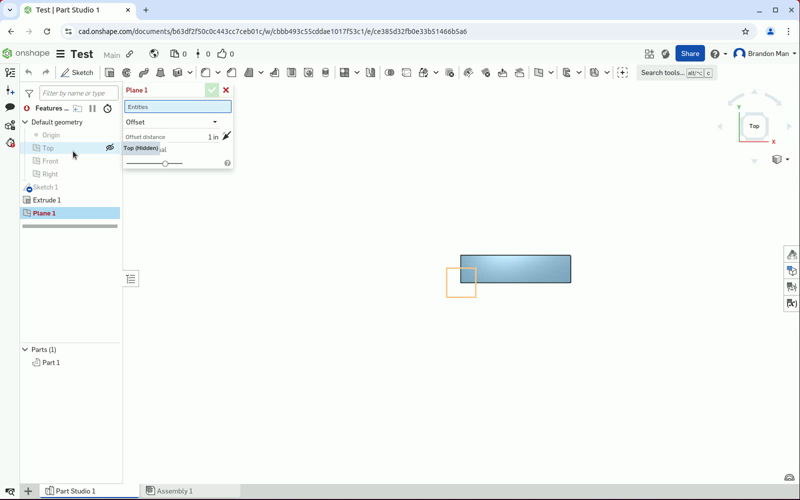
click(73, 150)
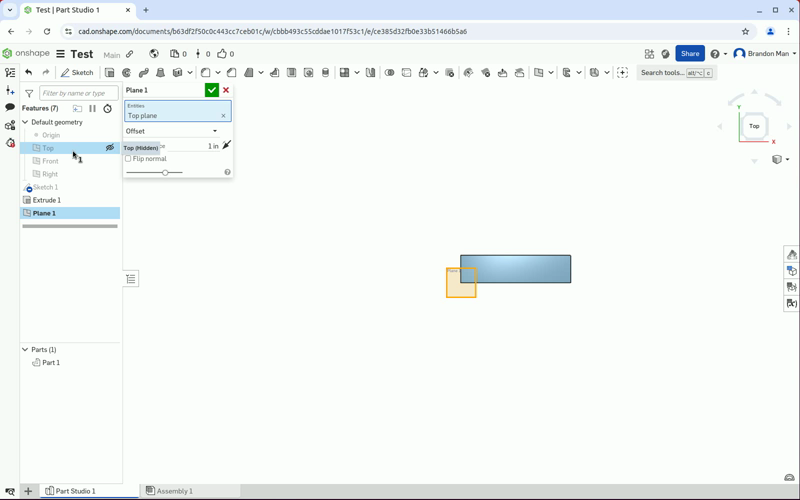
key(tab, 2)
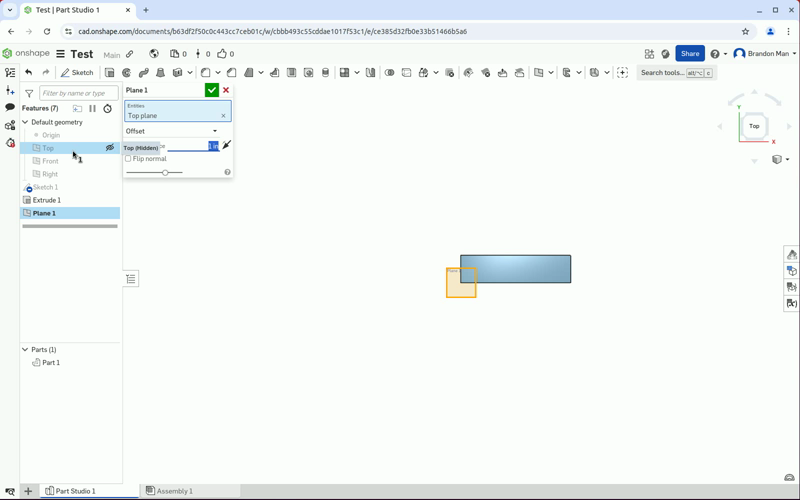
text(0.709)
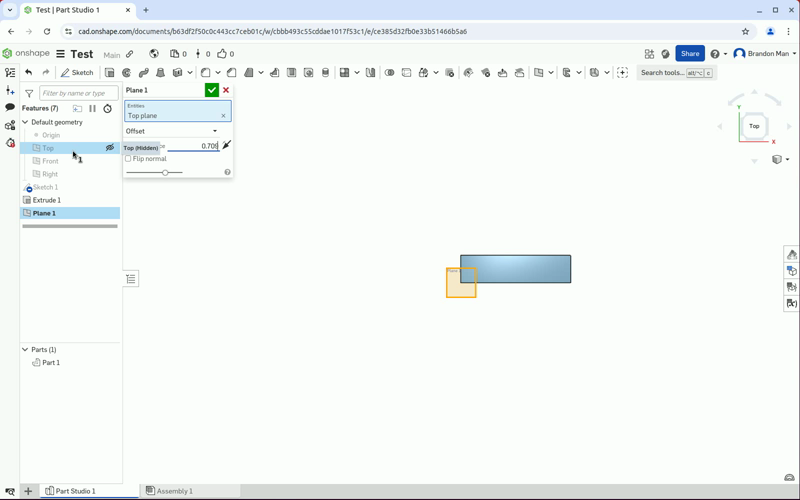
key(enter, 2)
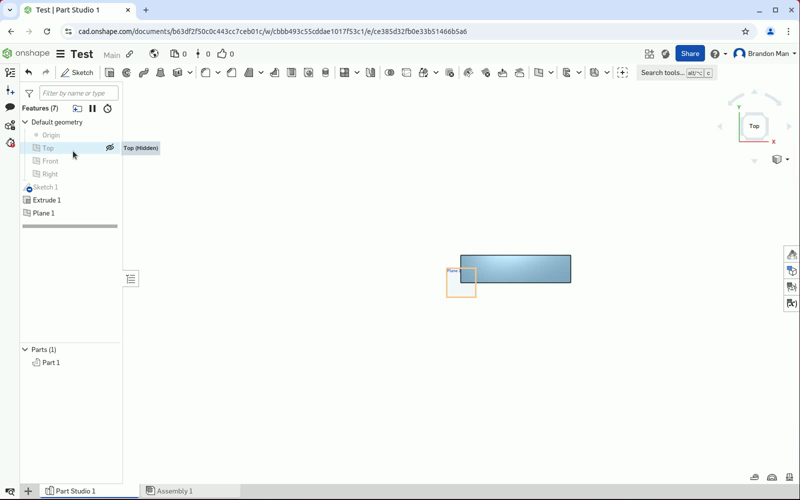
key(shift+s)
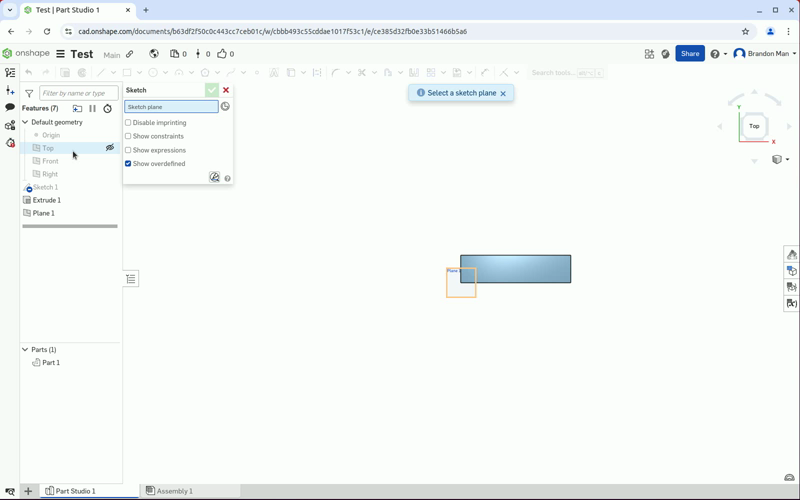
mouse_move(73, 215)
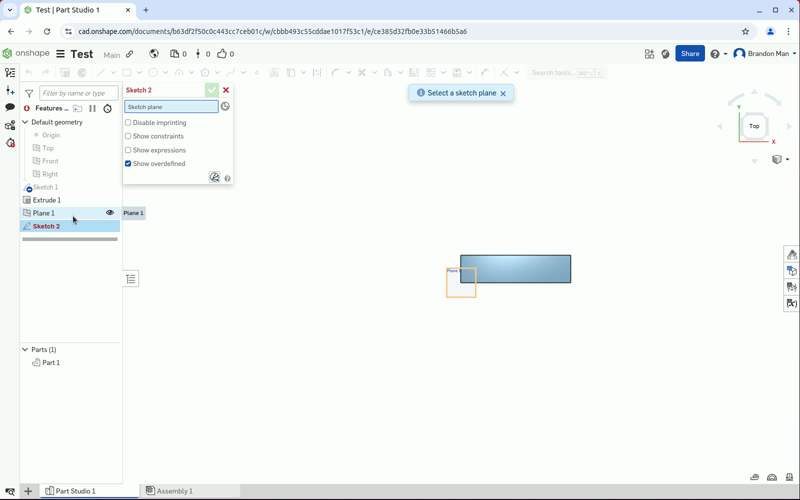
click(73, 215)
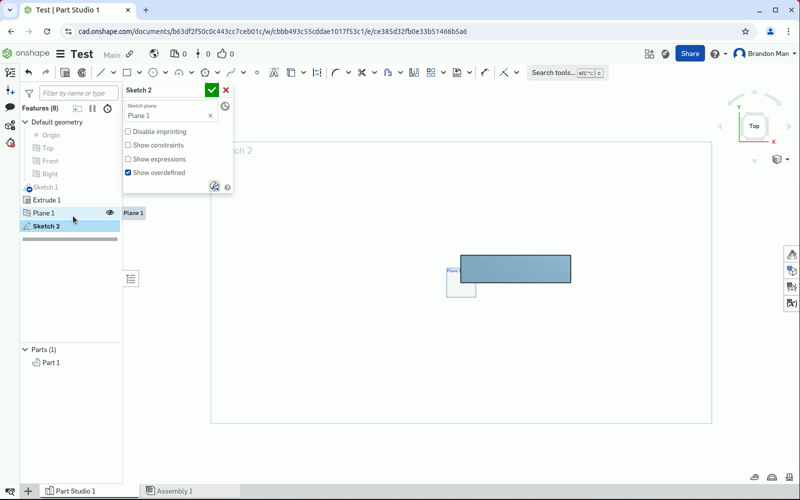
mouse_move(73, 352)
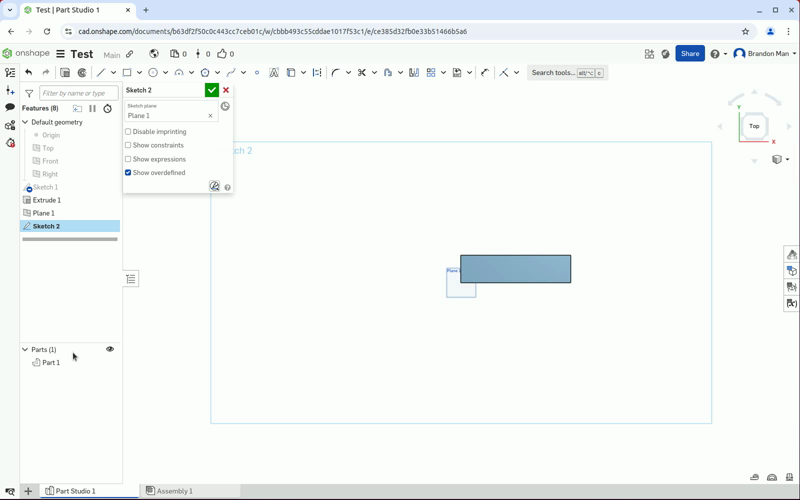
key(y)
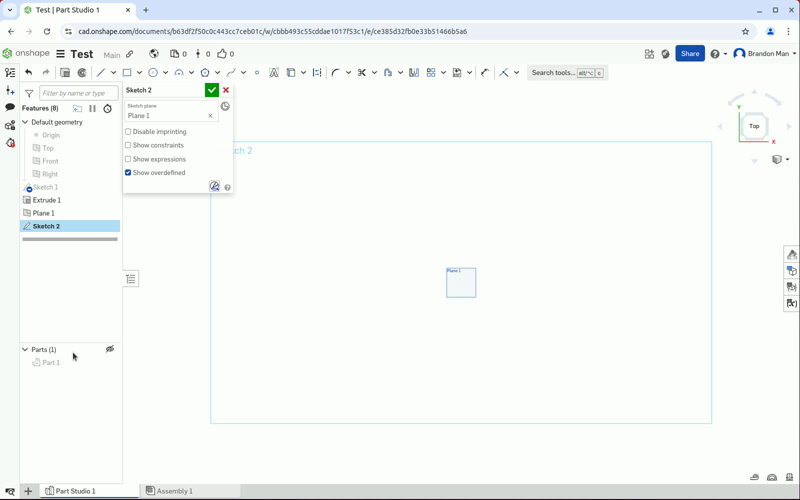
key(l)
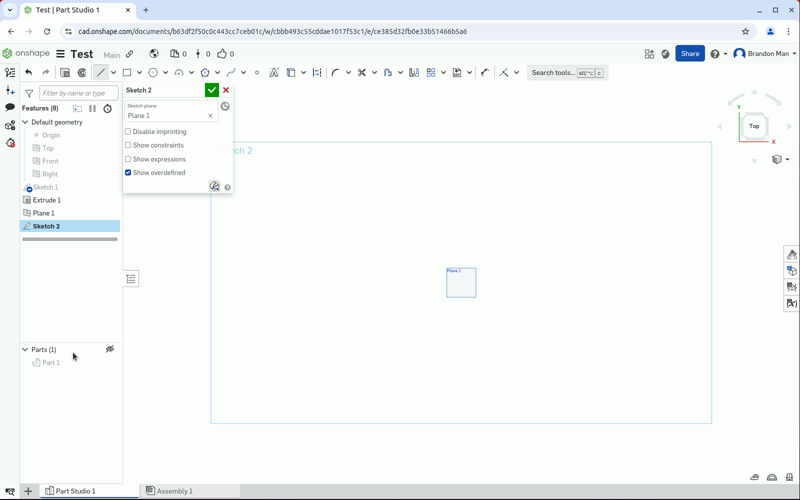
key_down(shift)
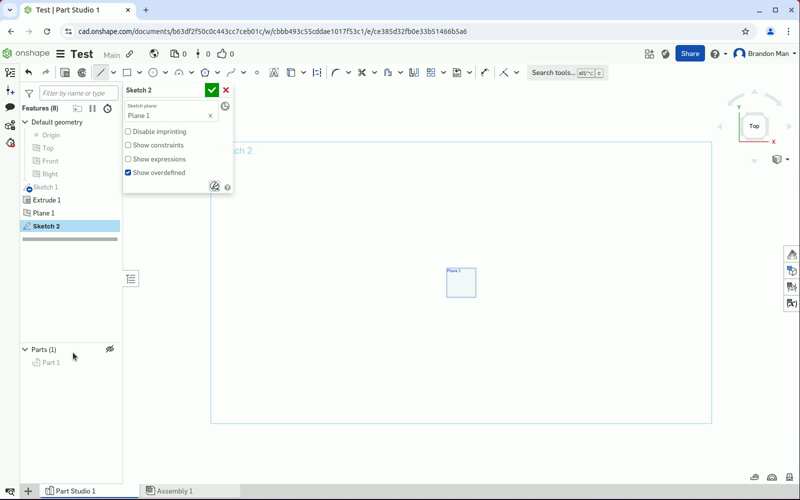
mouse_move(460, 282)
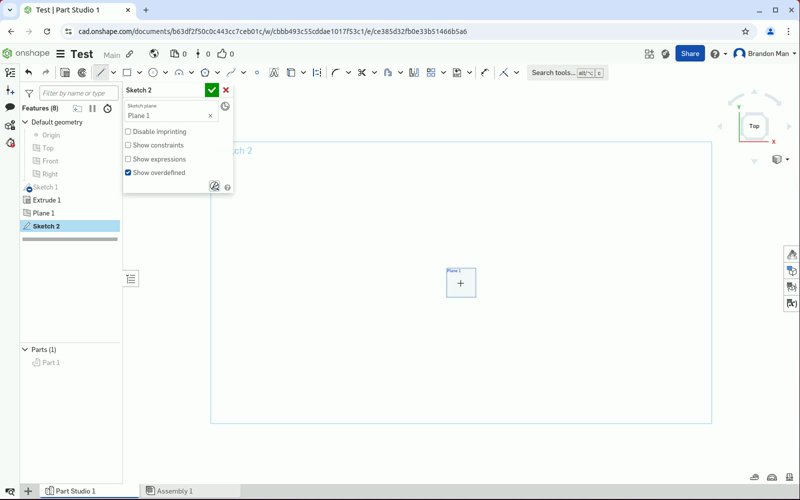
click(460, 282)
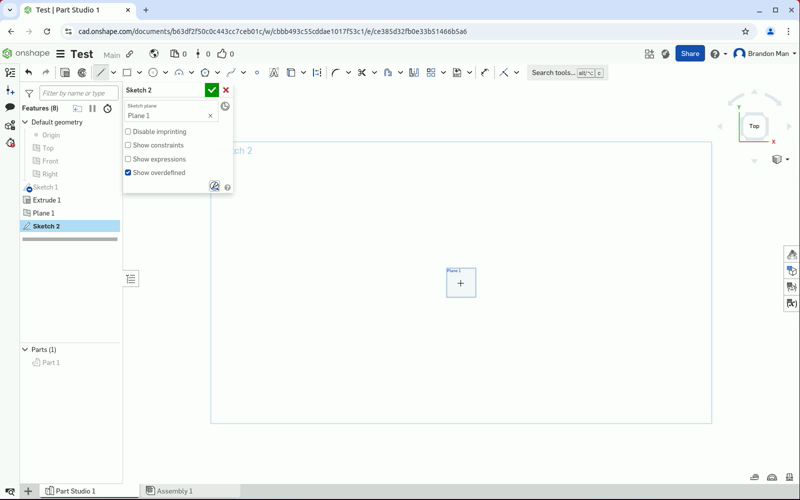
key_up(shift)
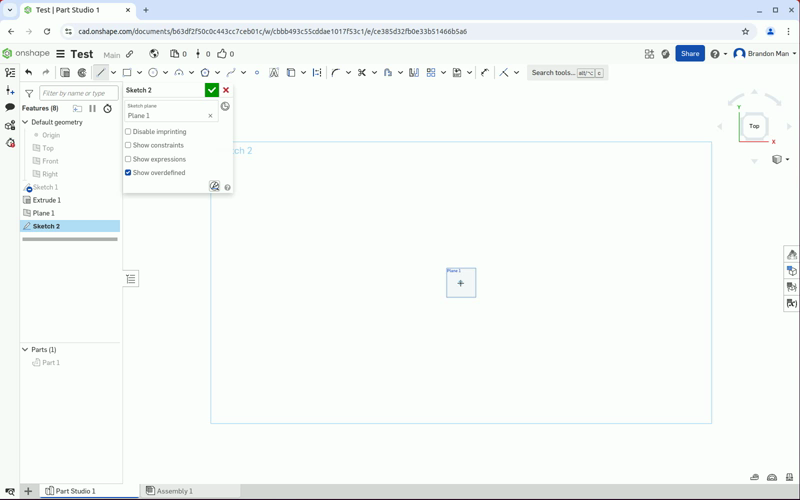
key_down(shift)
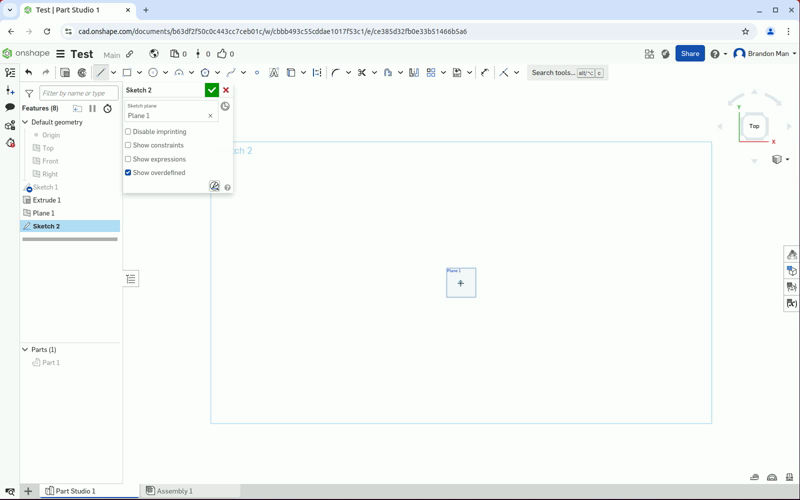
mouse_move(490, 282)
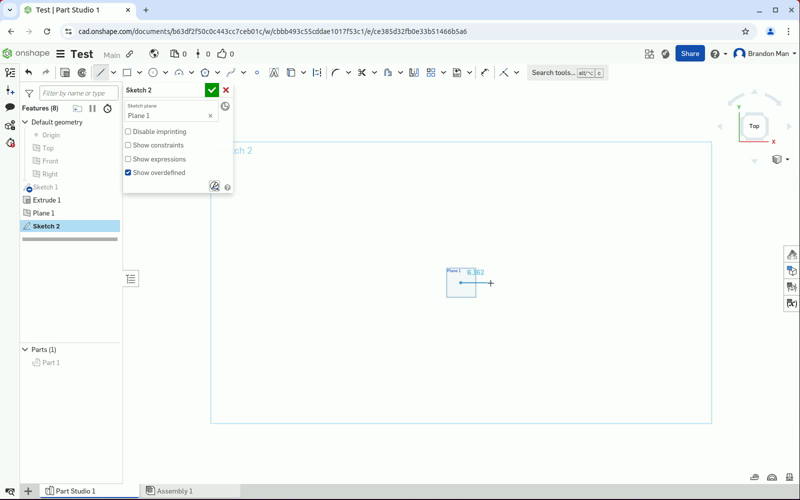
mouse_move(466, 282)
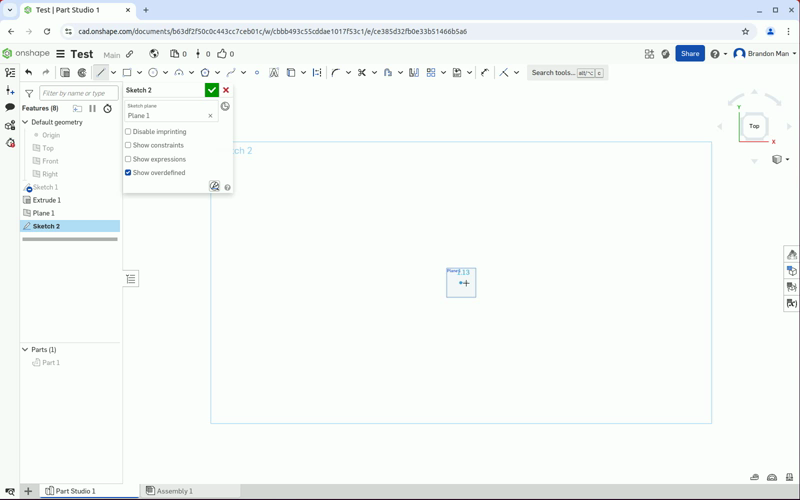
scroll(6)
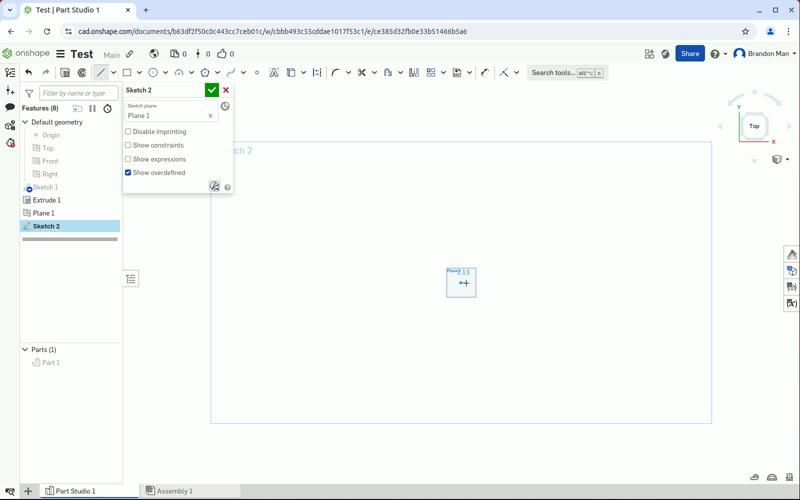
scroll(6)
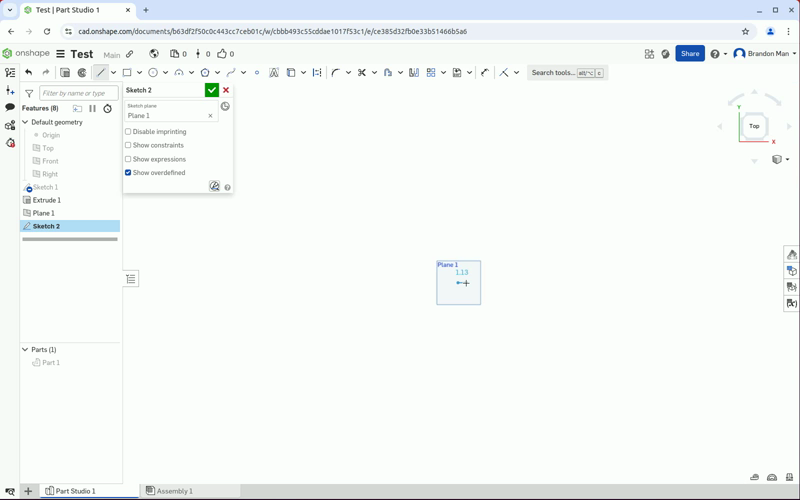
scroll(6)
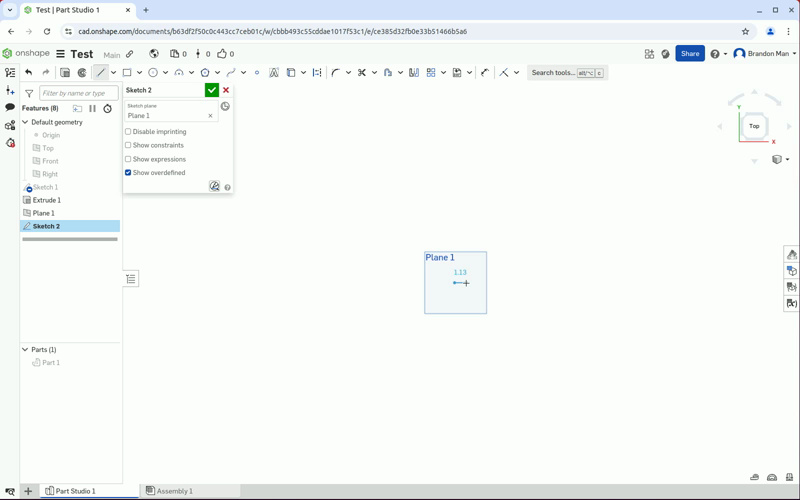
scroll(6)
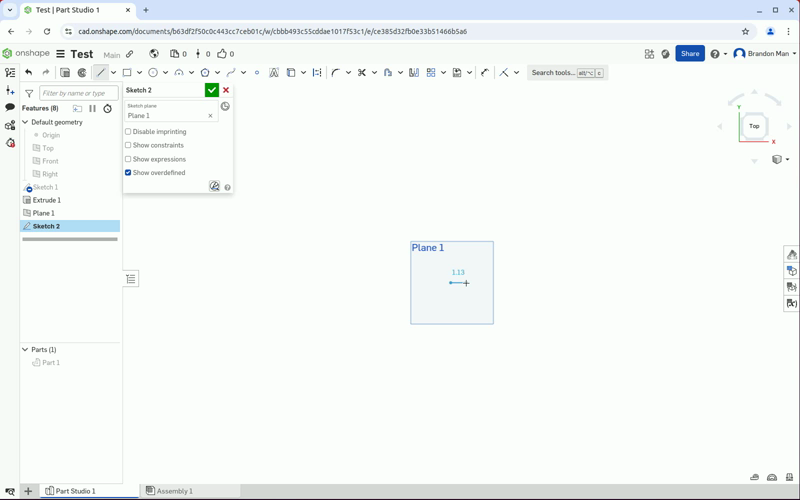
scroll(6)
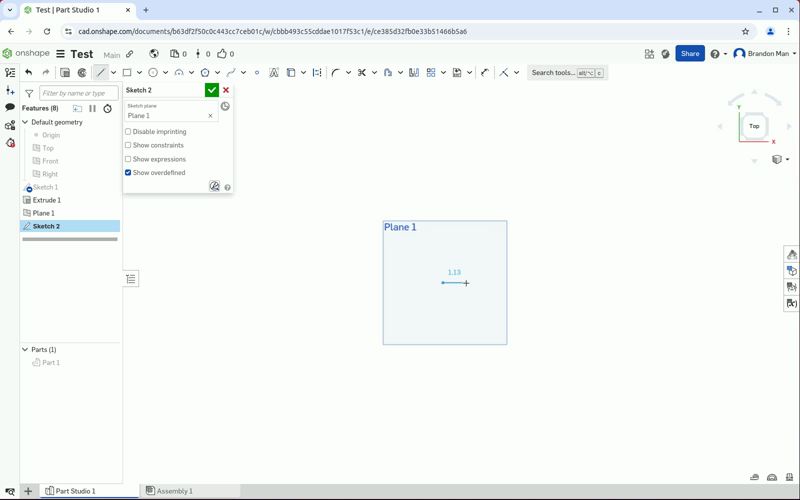
scroll(6)
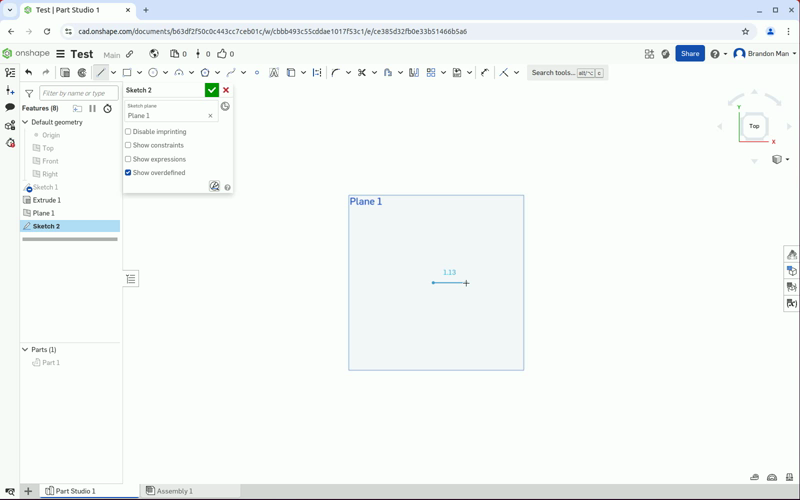
scroll(6)
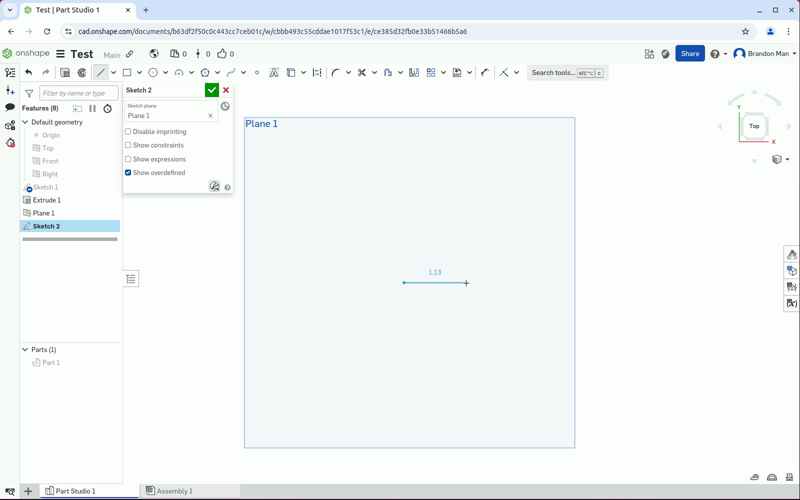
click(466, 282)
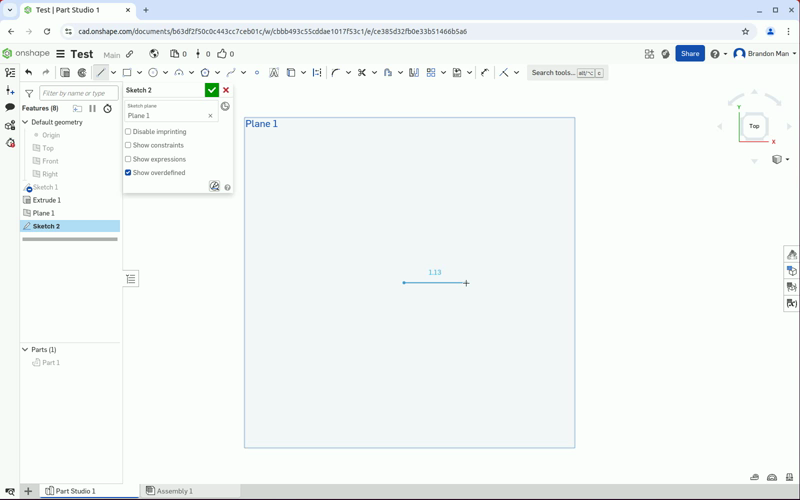
scroll(-6)
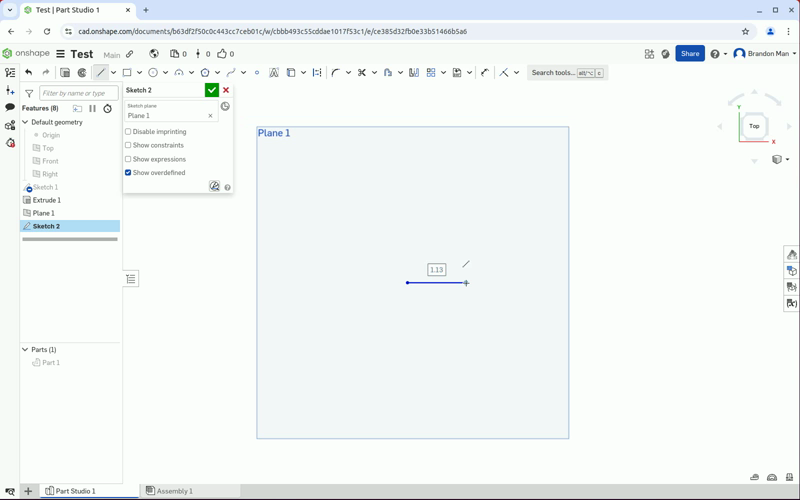
scroll(-6)
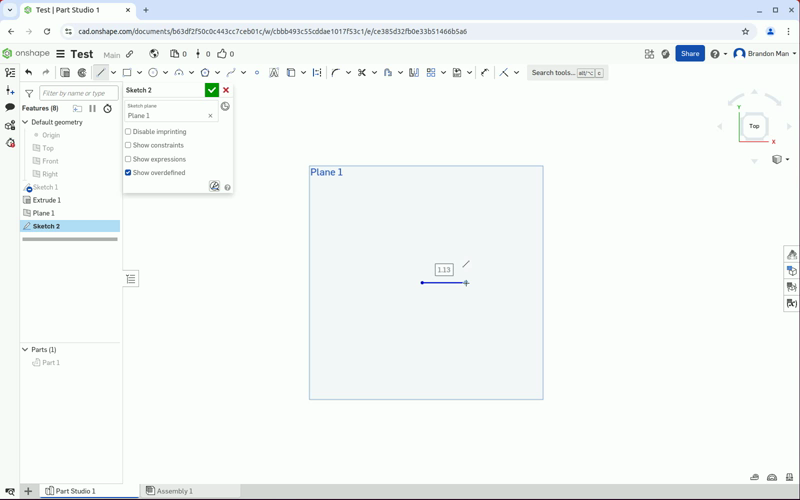
scroll(-6)
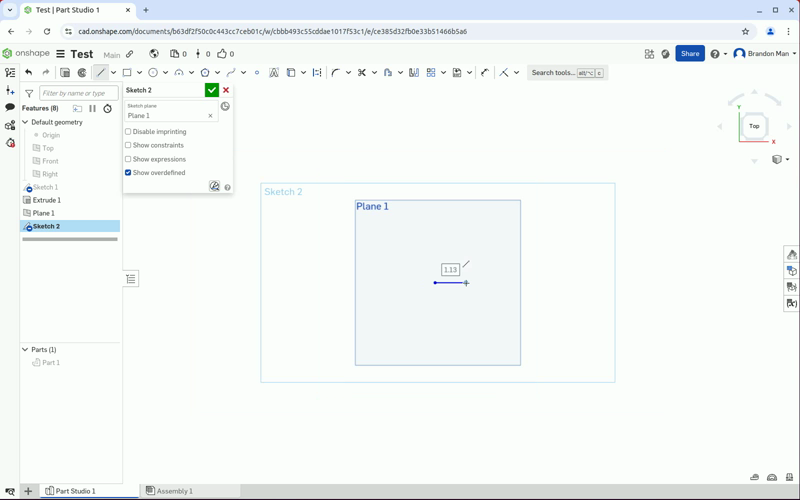
scroll(-6)
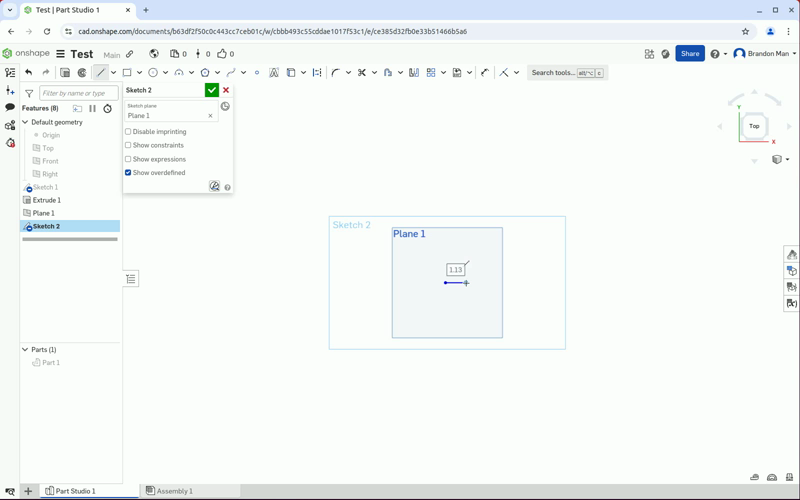
scroll(-6)
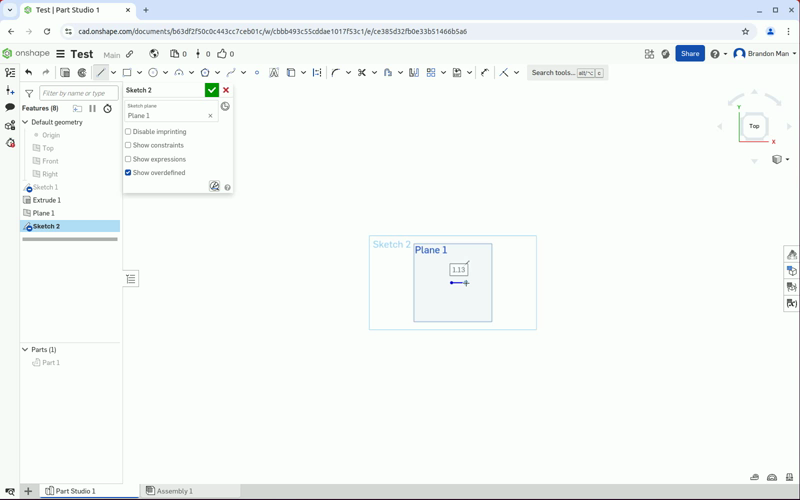
scroll(-6)
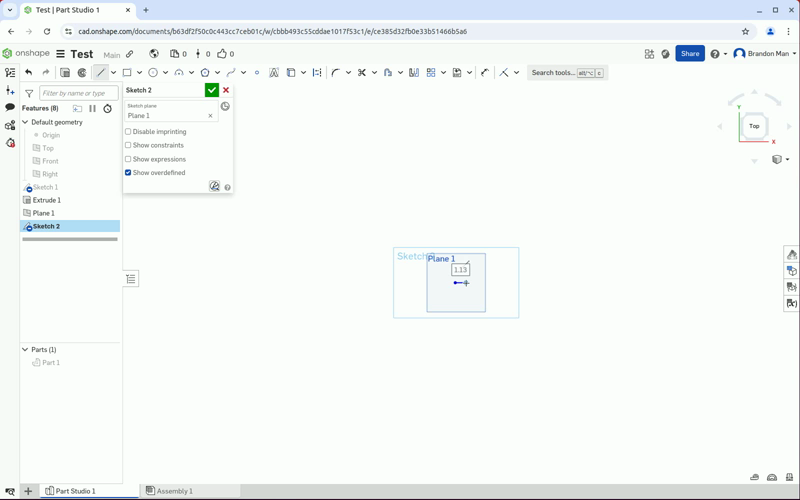
scroll(-6)
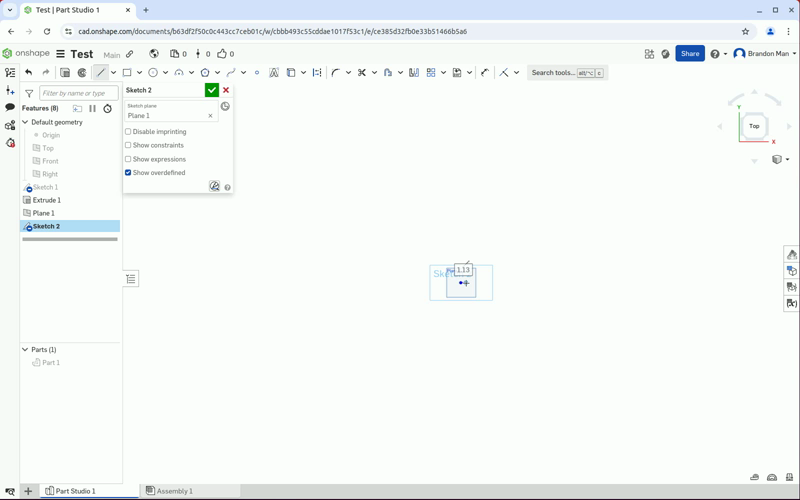
key_up(shift)
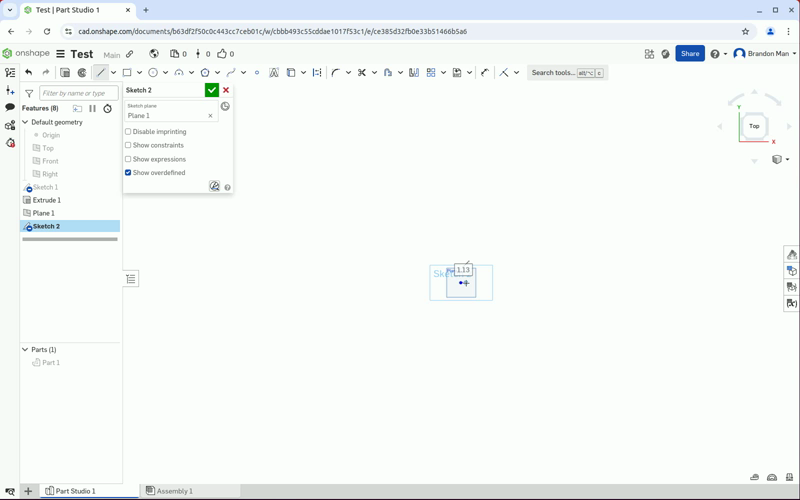
key_down(shift)
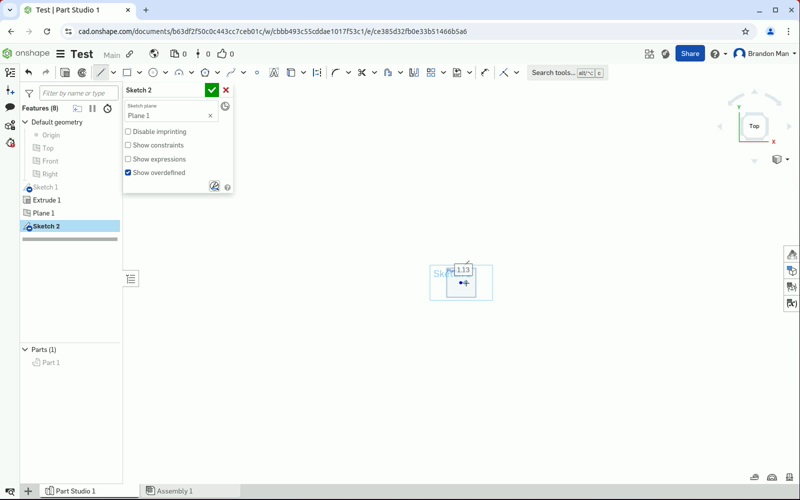
mouse_move(496, 282)
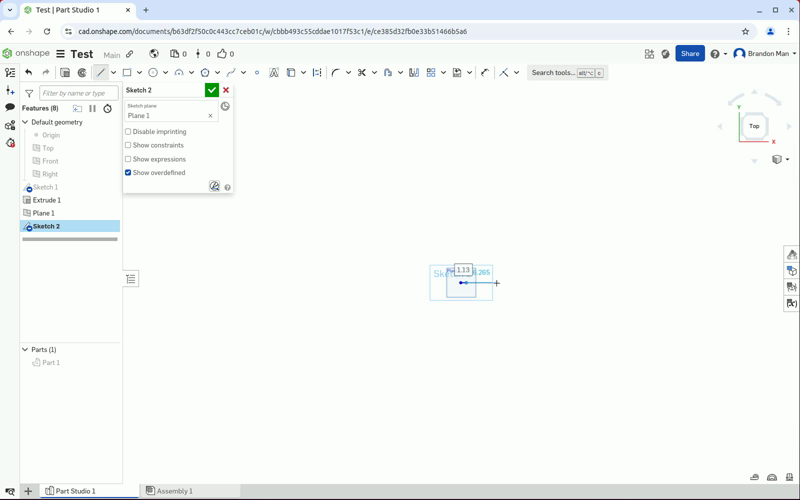
mouse_move(466, 253)
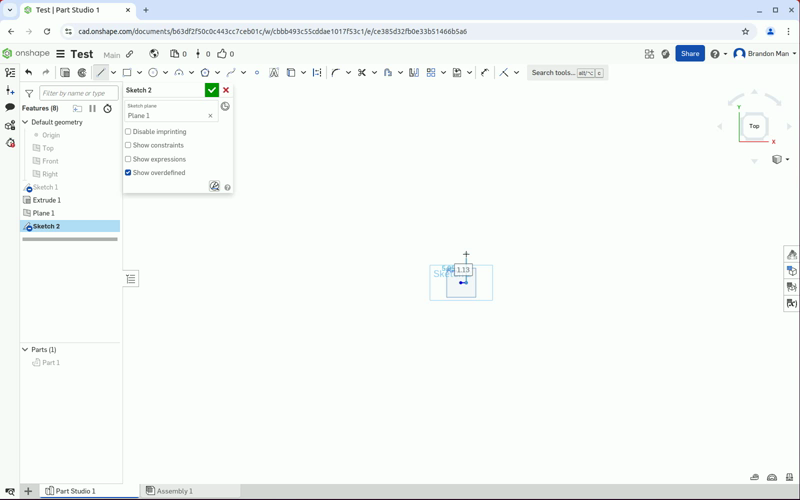
click(466, 253)
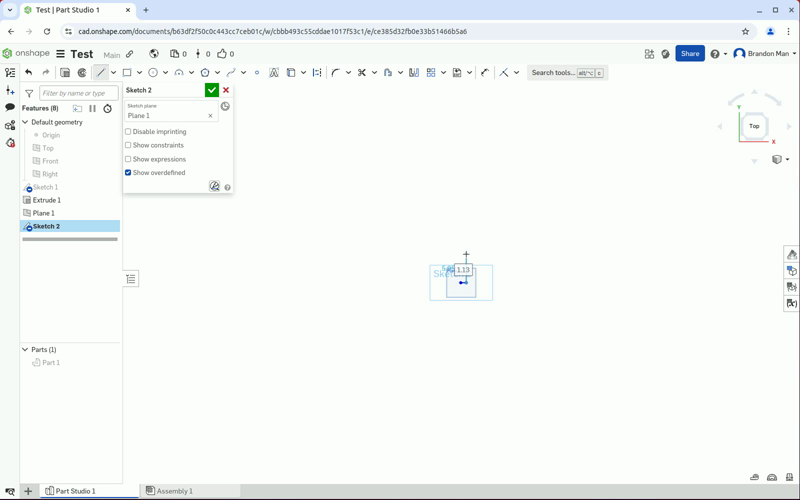
key_up(shift)
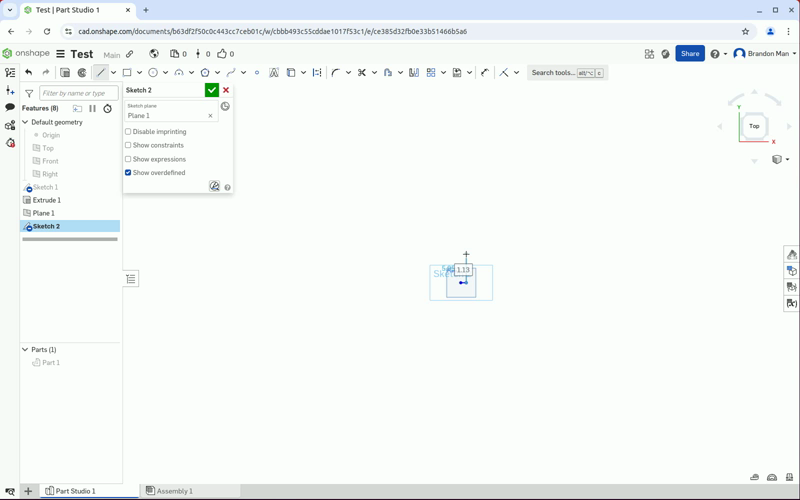
key_down(shift)
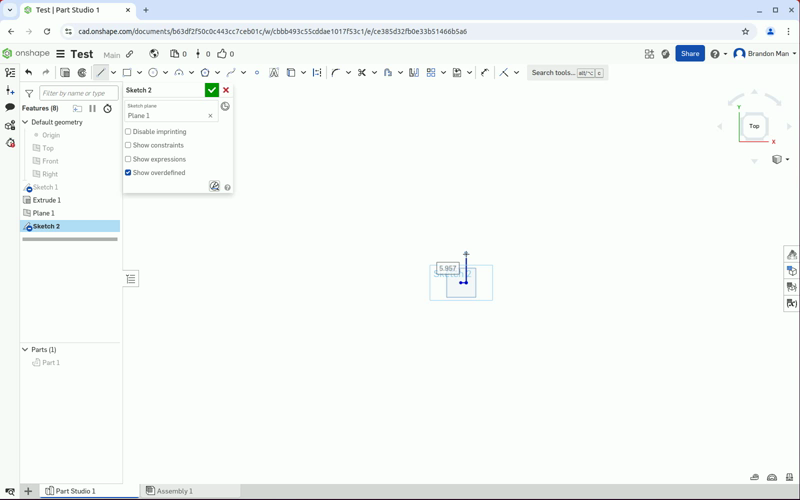
mouse_move(496, 253)
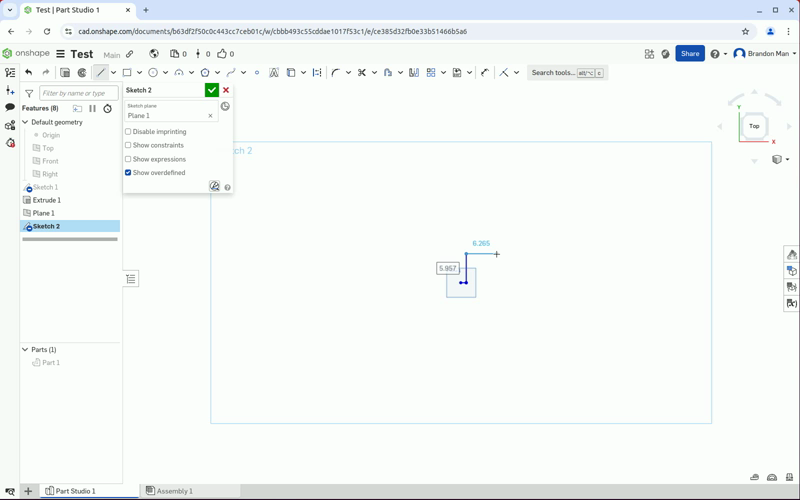
mouse_move(460, 253)
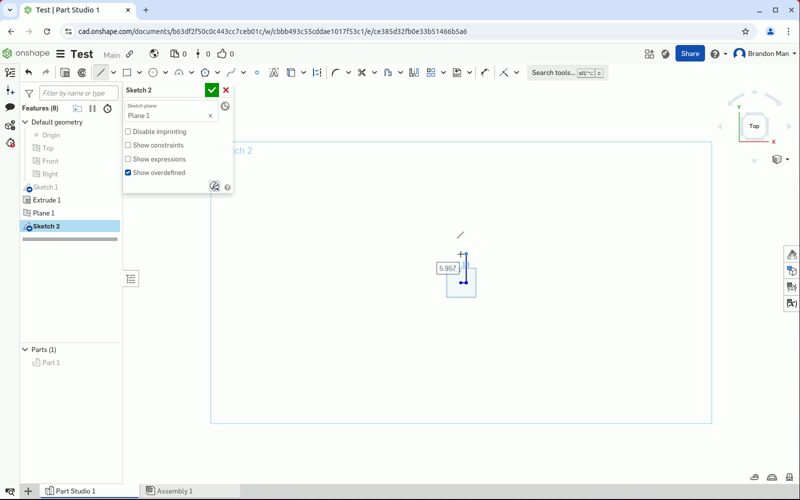
scroll(6)
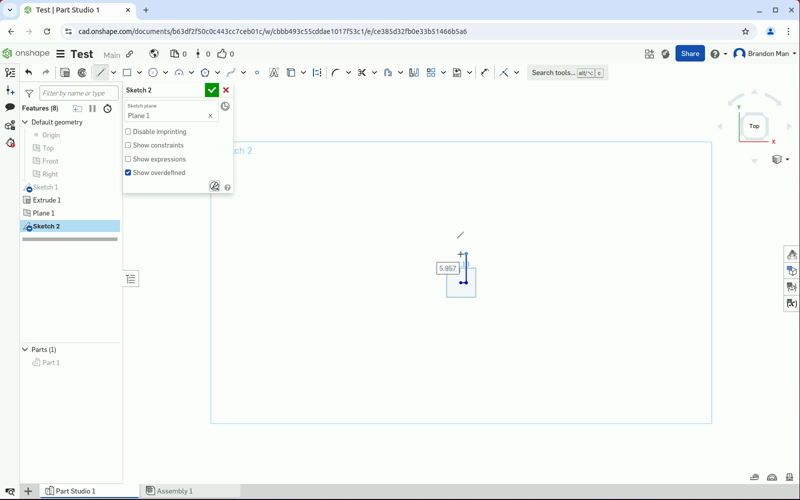
scroll(6)
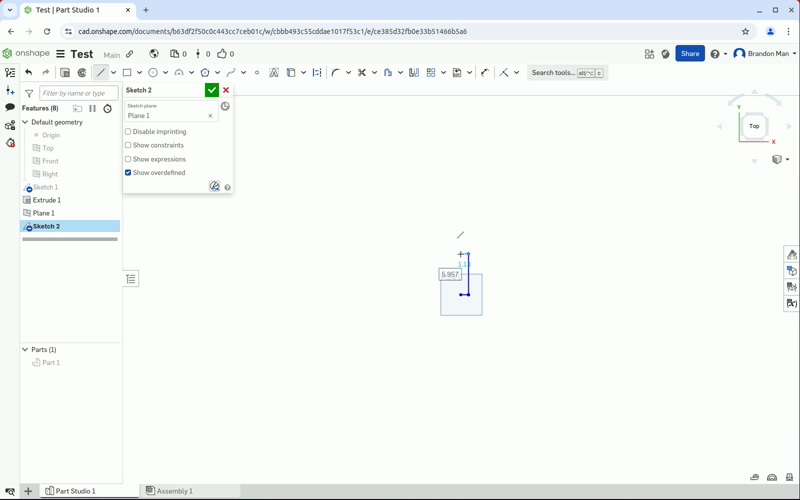
scroll(6)
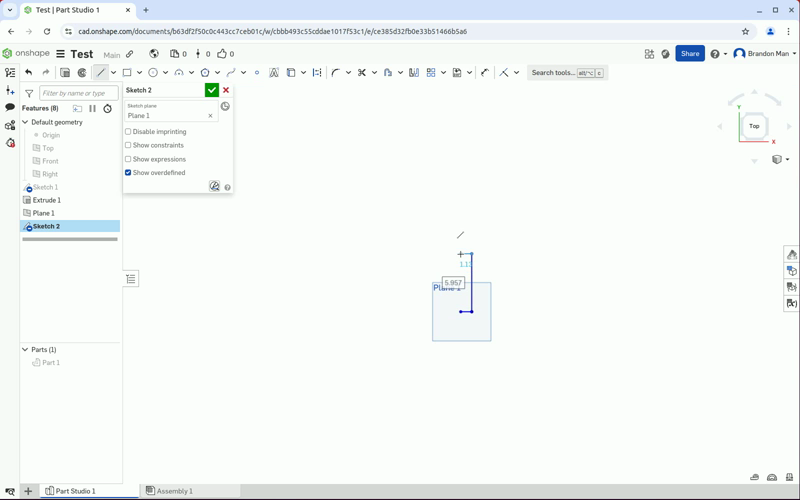
scroll(6)
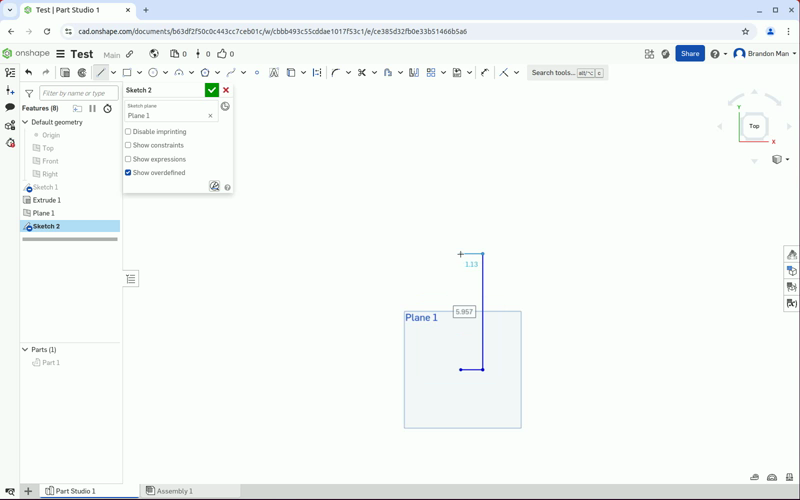
scroll(6)
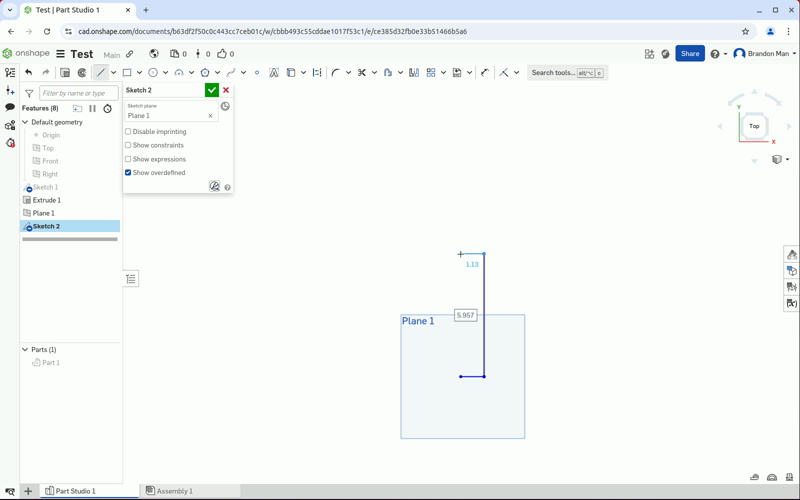
scroll(6)
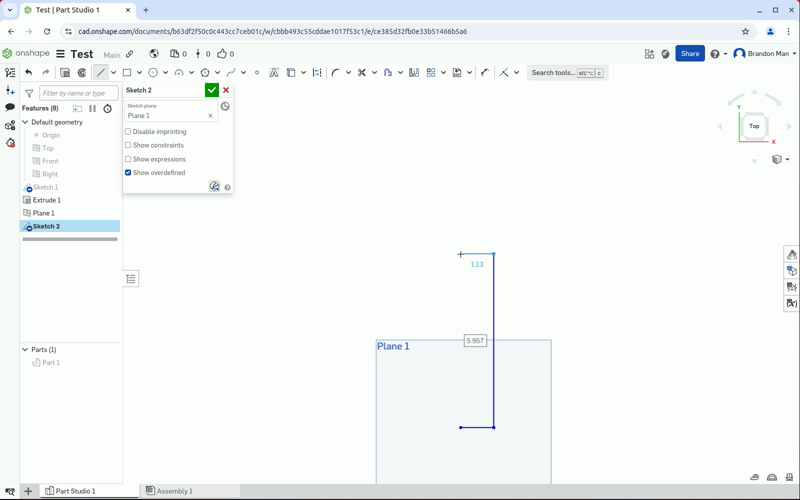
scroll(6)
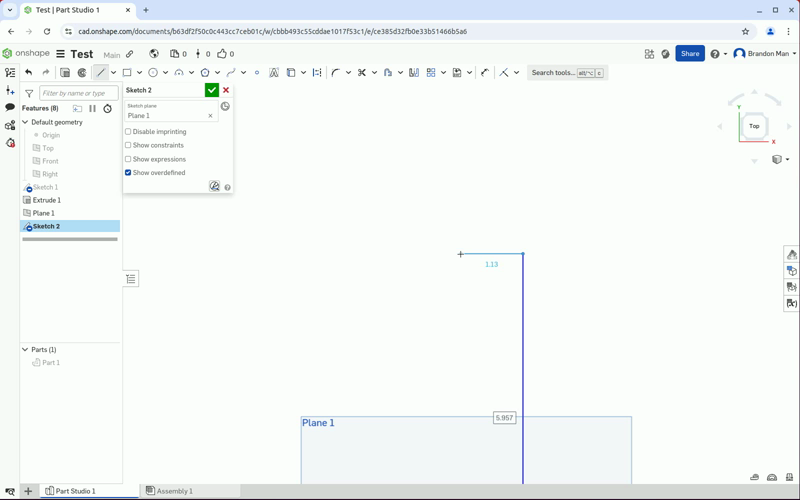
click(460, 253)
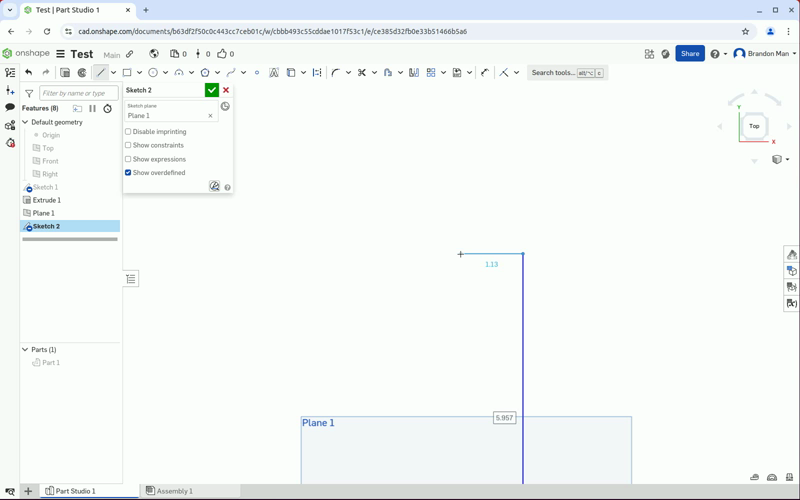
scroll(-6)
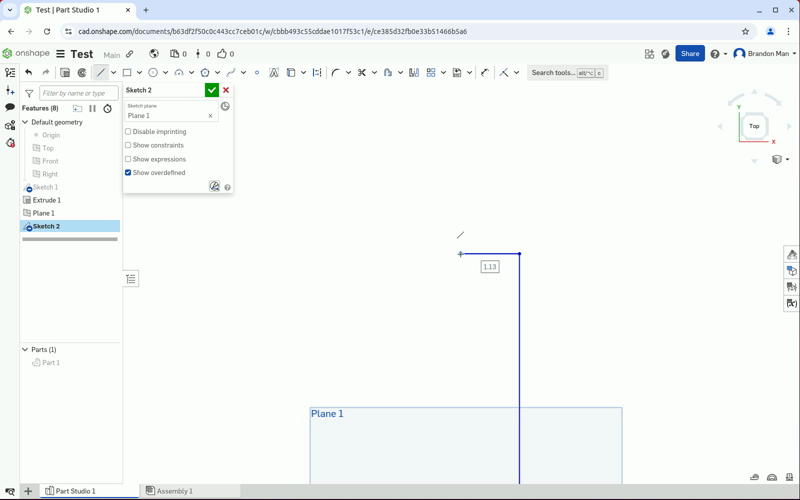
scroll(-6)
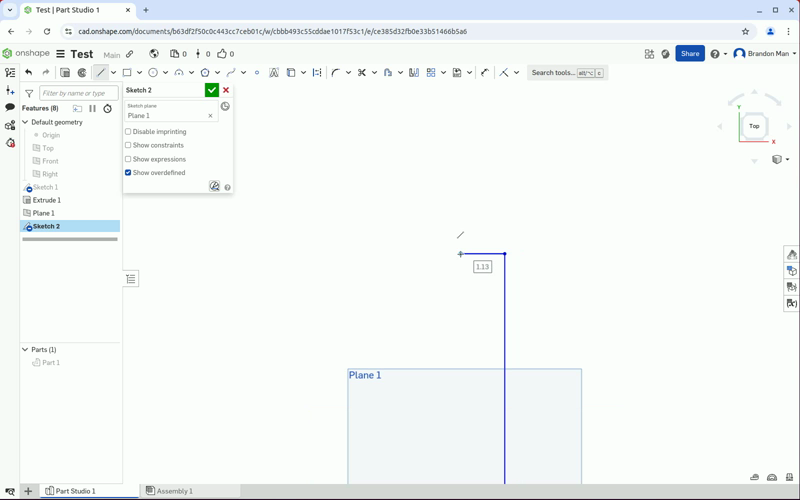
scroll(-6)
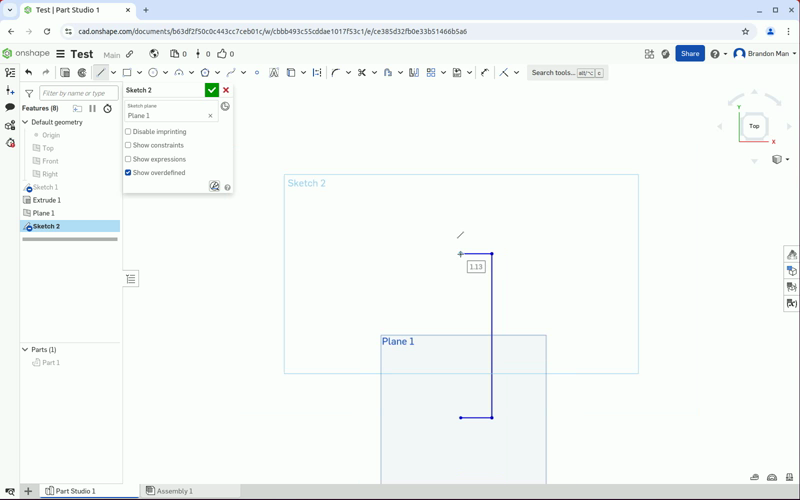
scroll(-6)
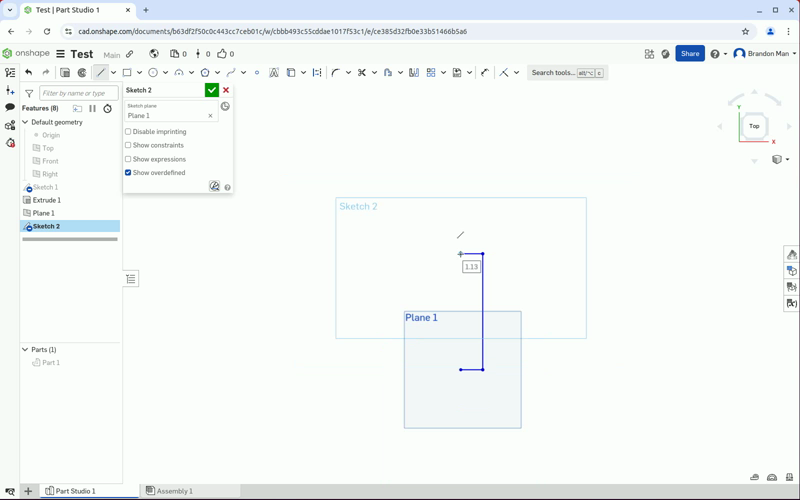
scroll(-6)
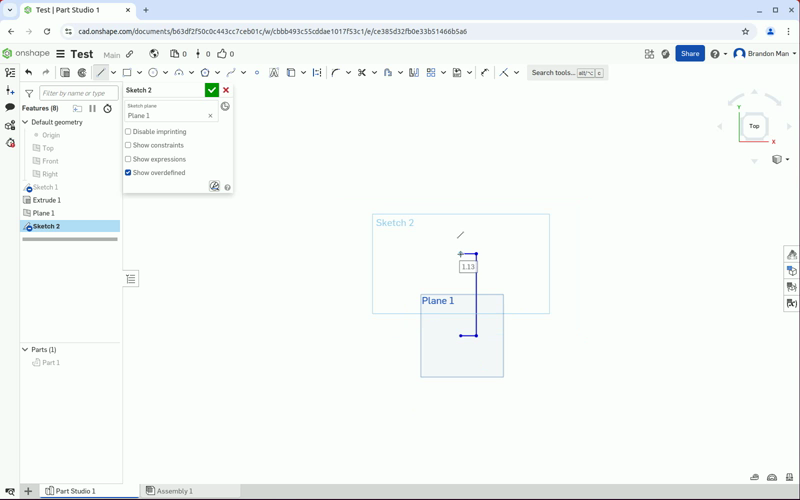
scroll(-6)
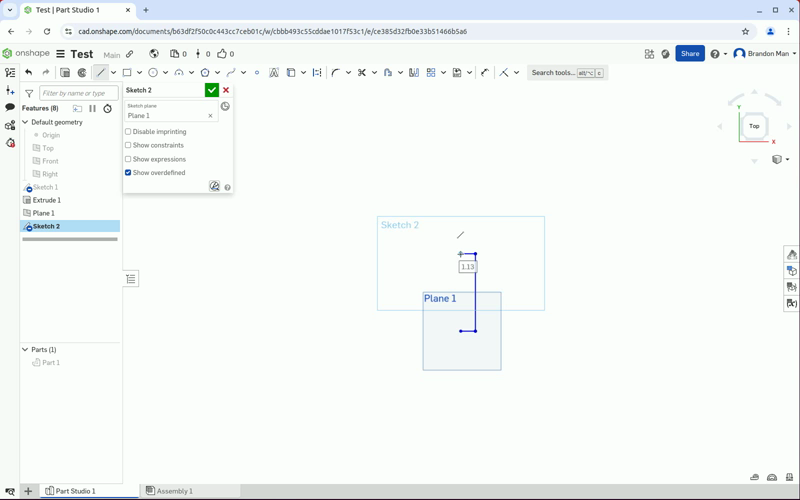
scroll(-6)
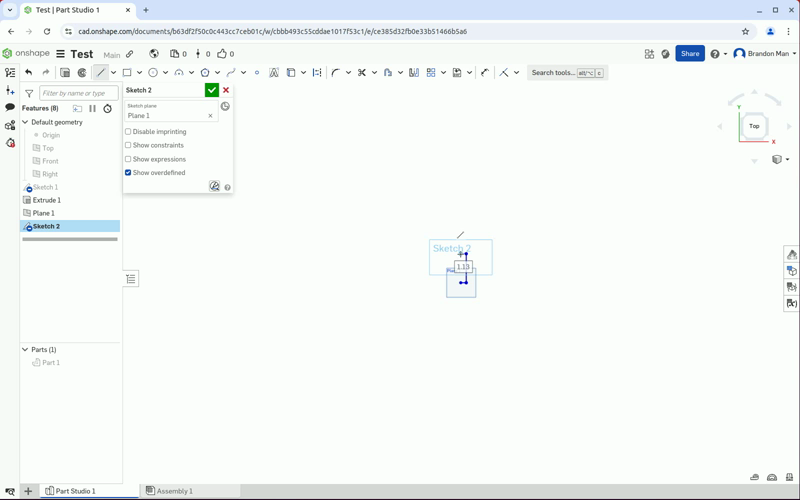
key_up(shift)
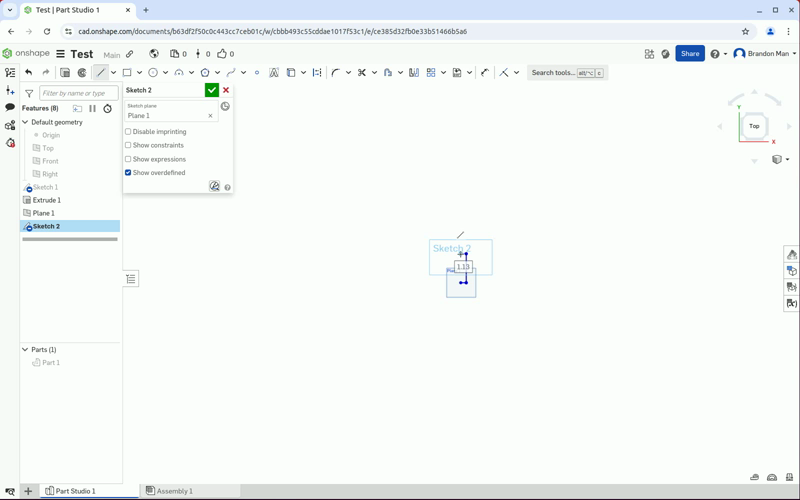
mouse_move(490, 253)
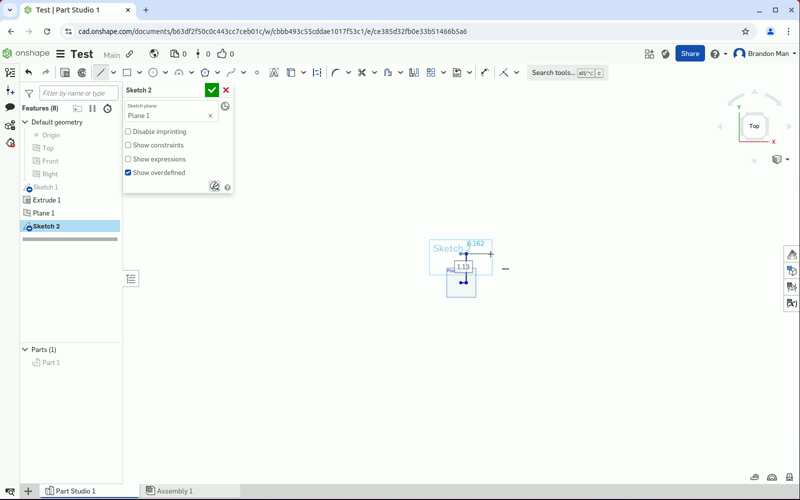
key_down(shift)
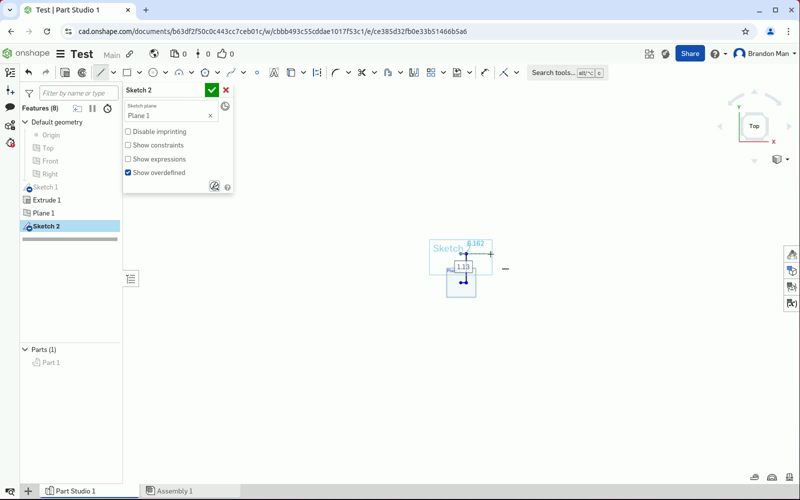
mouse_move(460, 282)
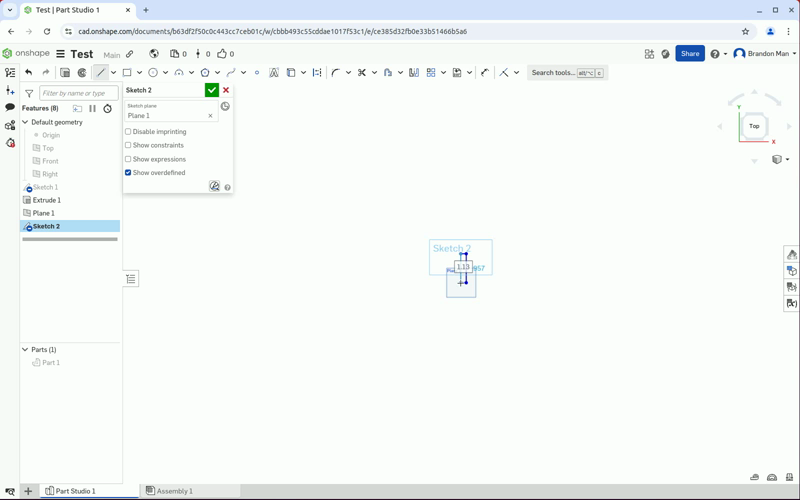
key_up(shift)
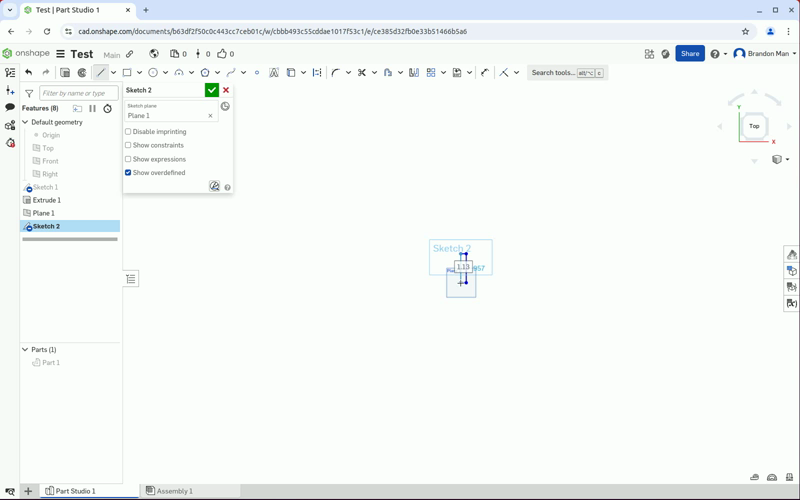
click(460, 282)
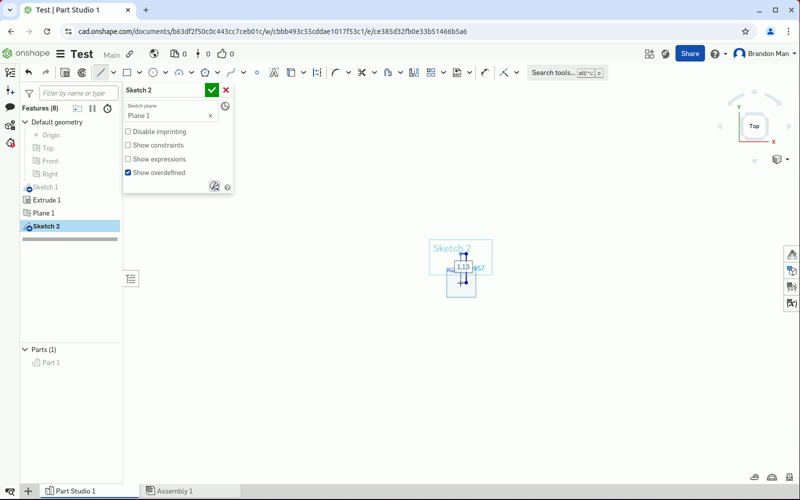
key(esc)
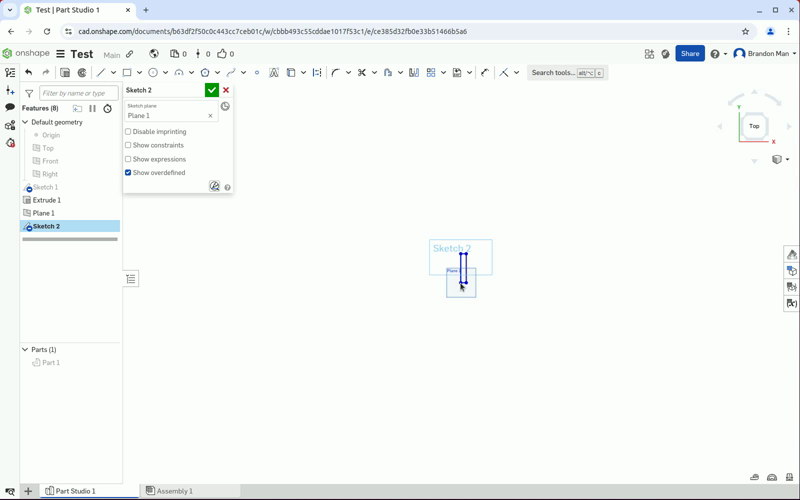
mouse_move(465, 261)
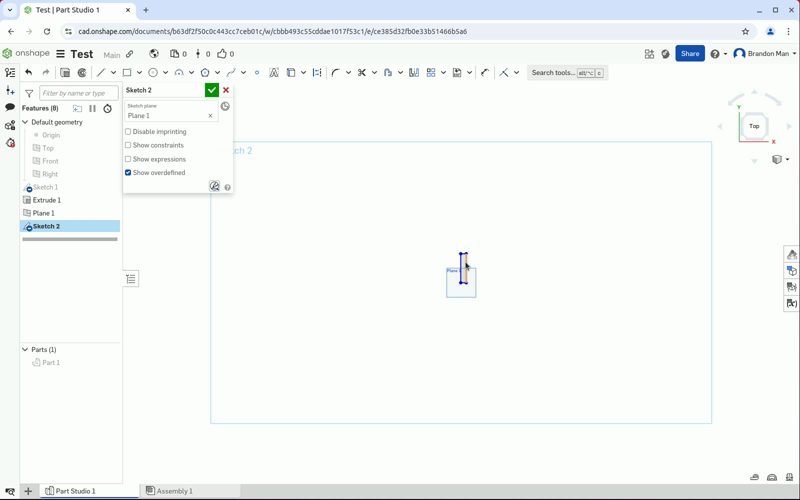
scroll(6)
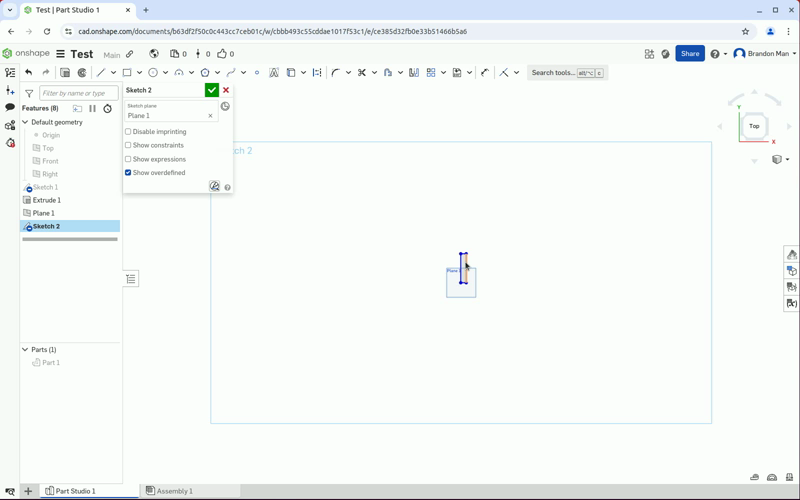
scroll(6)
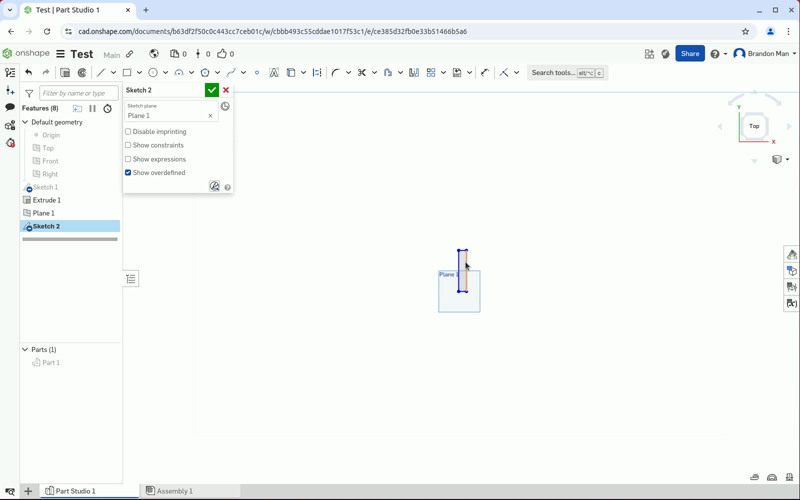
scroll(6)
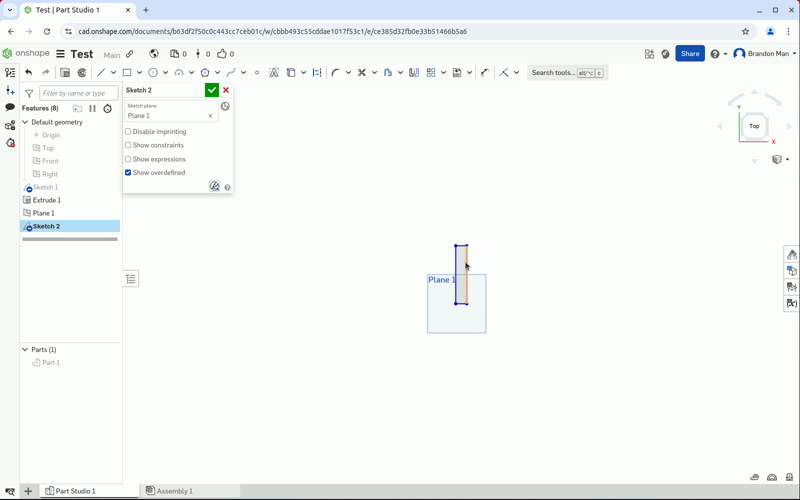
scroll(6)
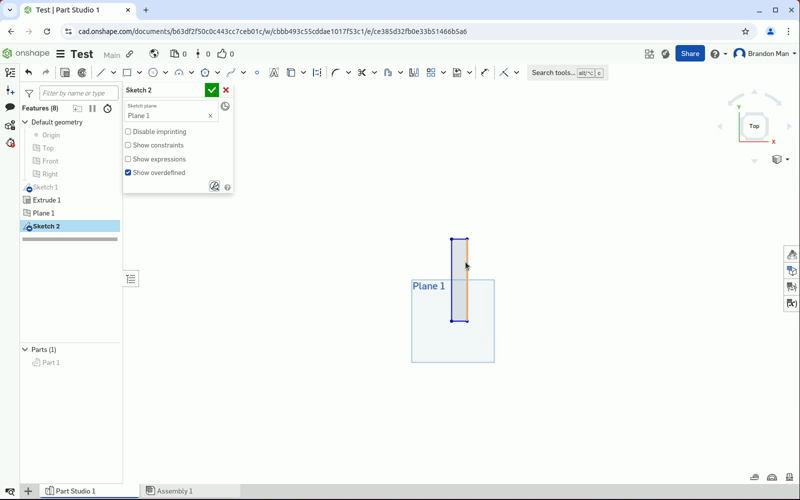
scroll(6)
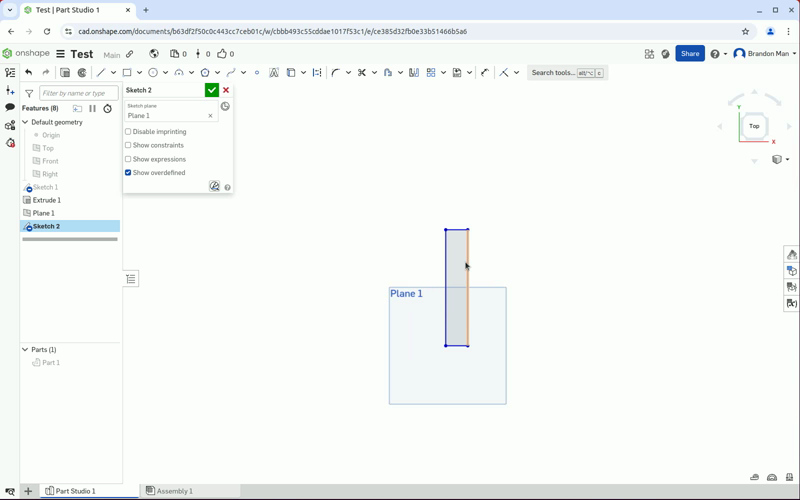
scroll(6)
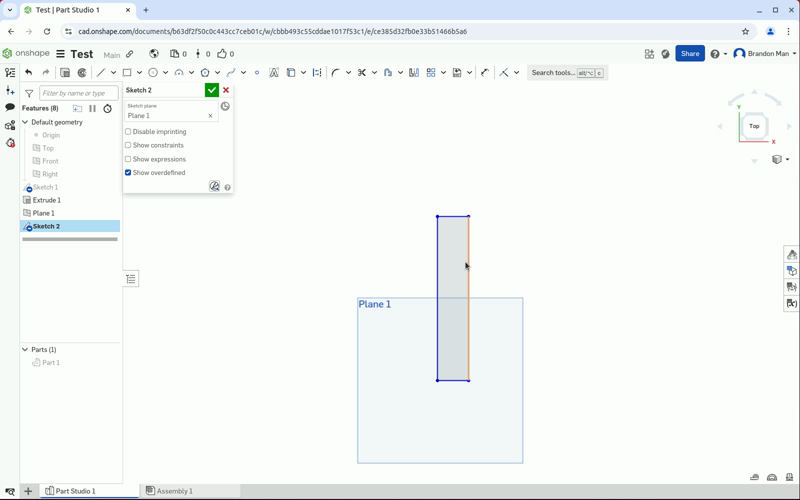
scroll(6)
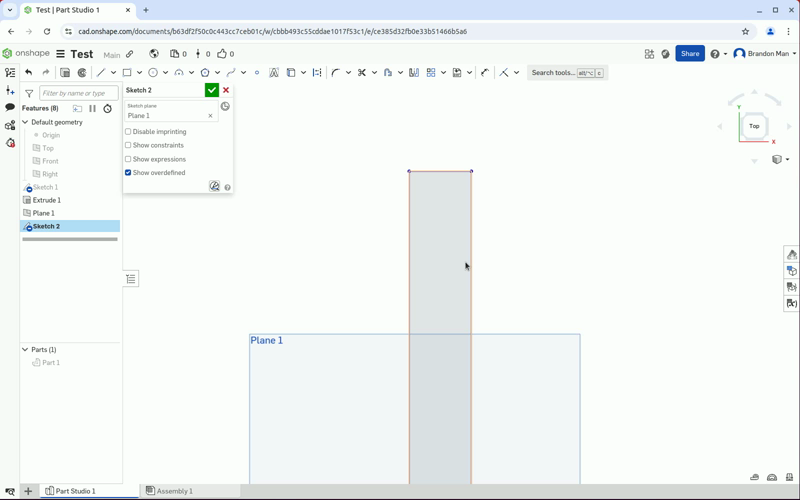
click(465, 261)
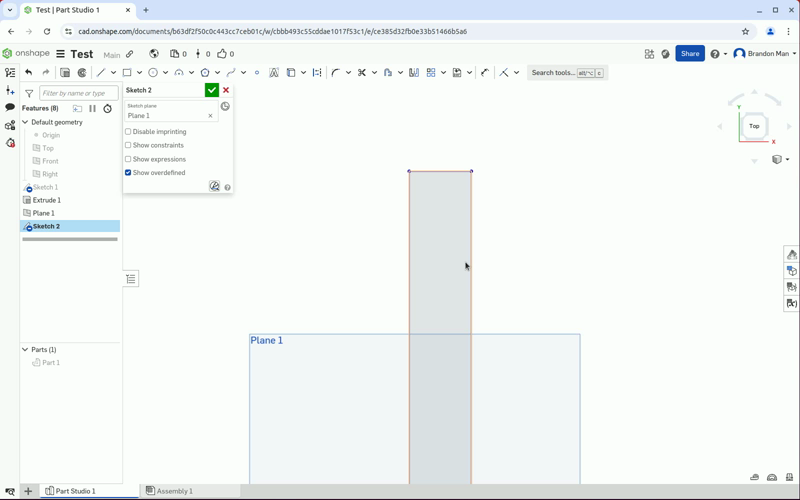
scroll(-6)
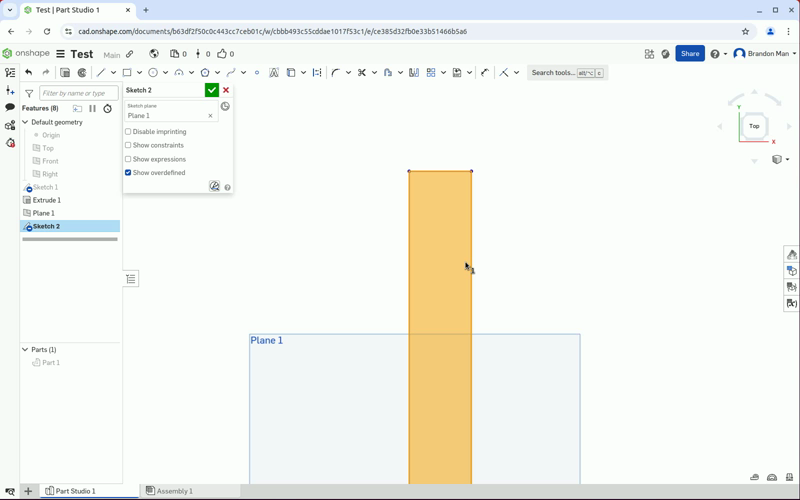
scroll(-6)
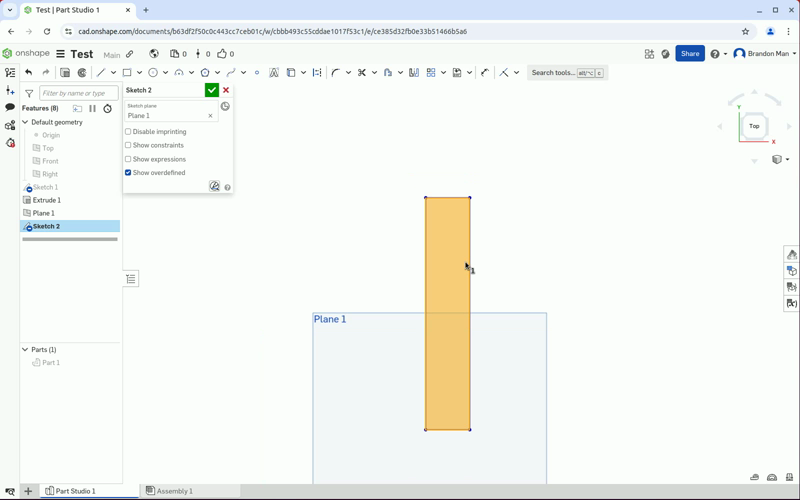
scroll(-6)
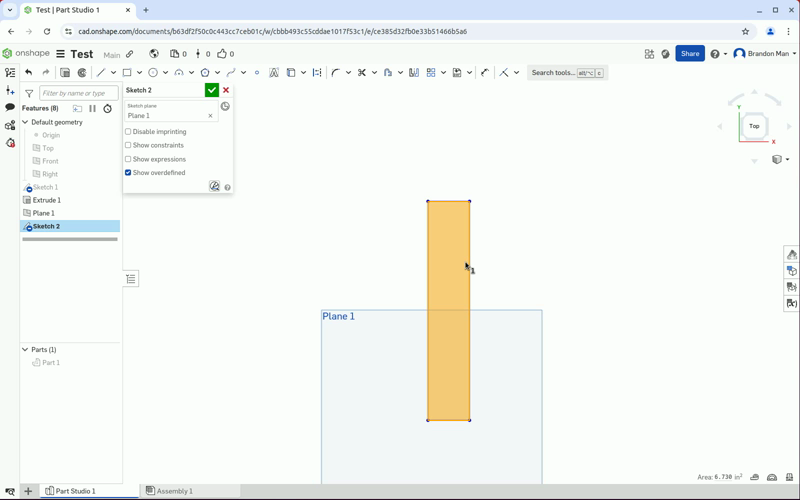
scroll(-6)
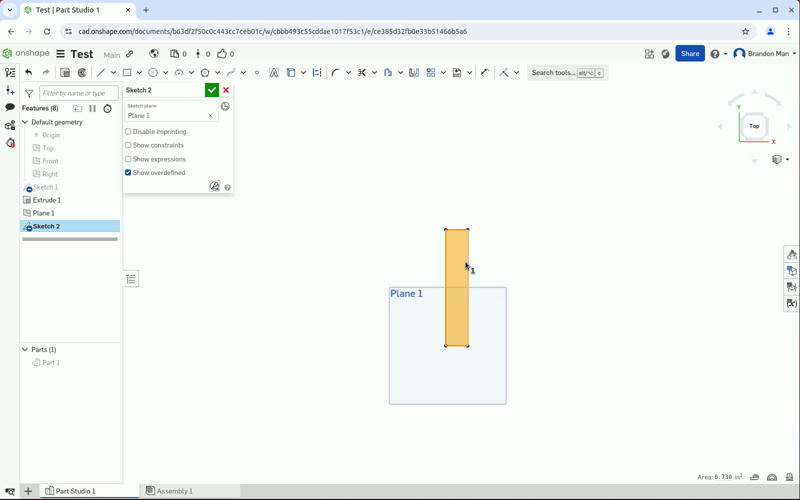
scroll(-6)
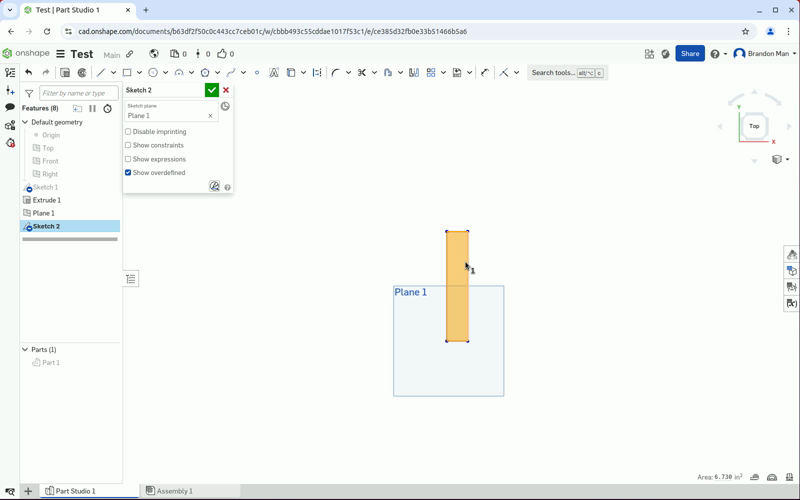
scroll(-6)
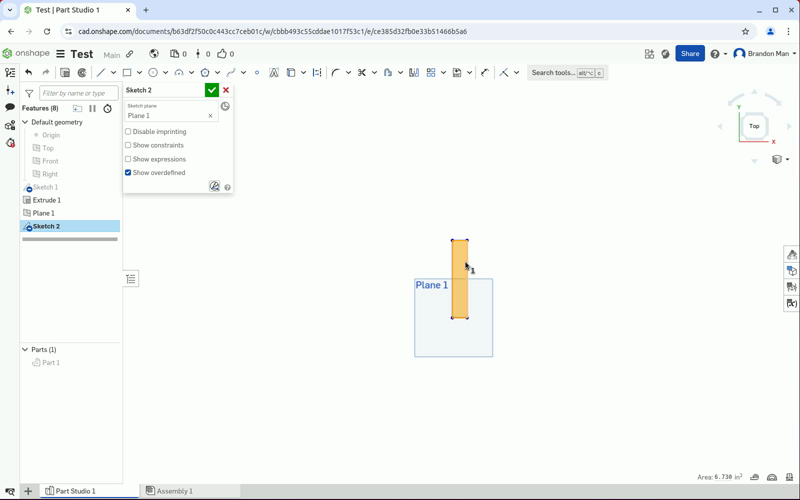
scroll(-6)
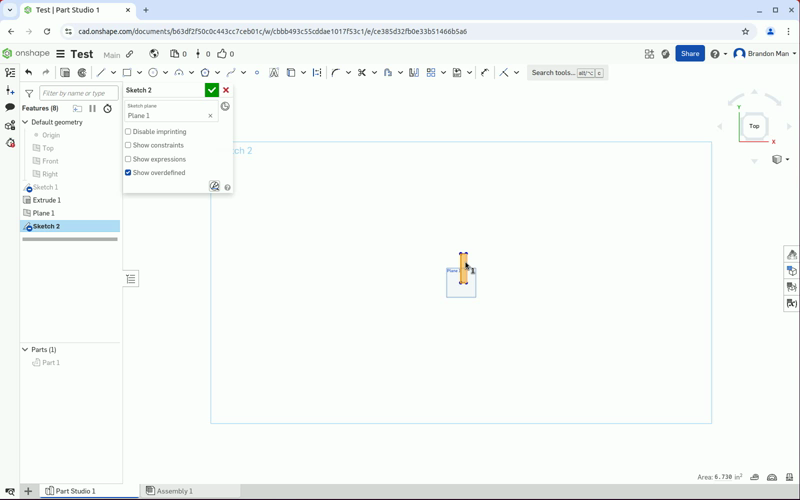
mouse_move(73, 352)
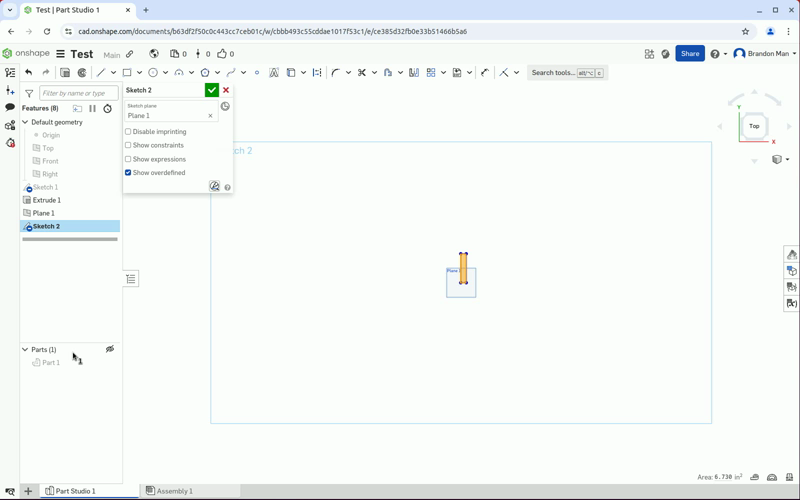
key(shift+y)
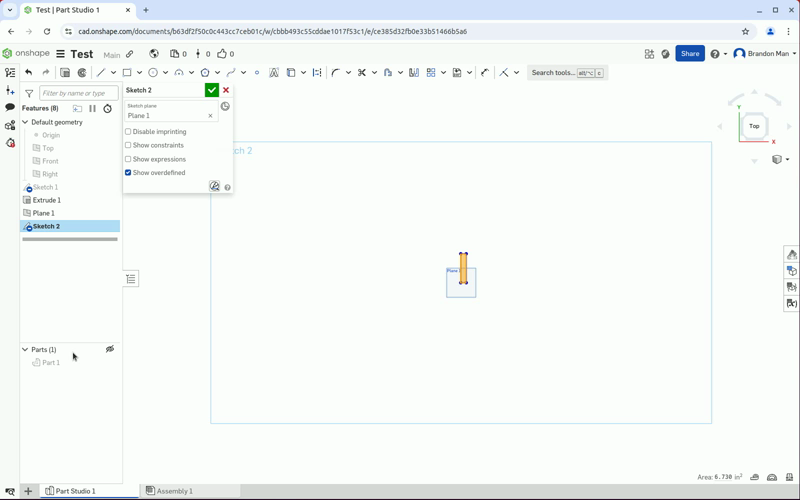
key(shift+e)
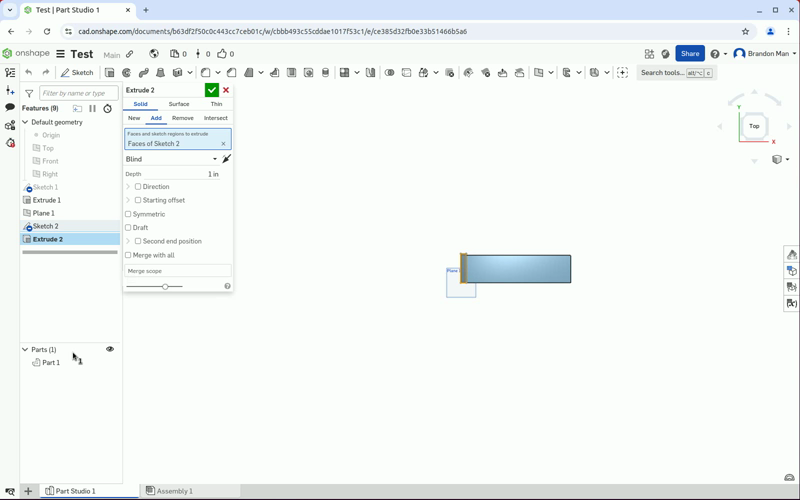
mouse_move(143, 106)
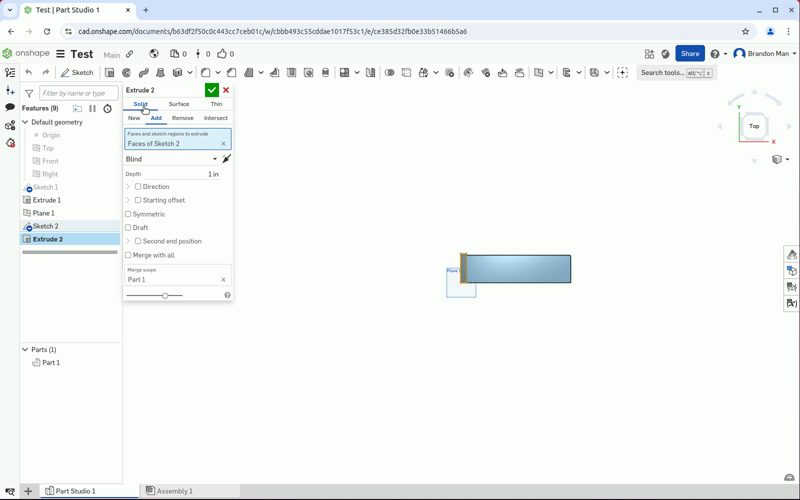
click(143, 106)
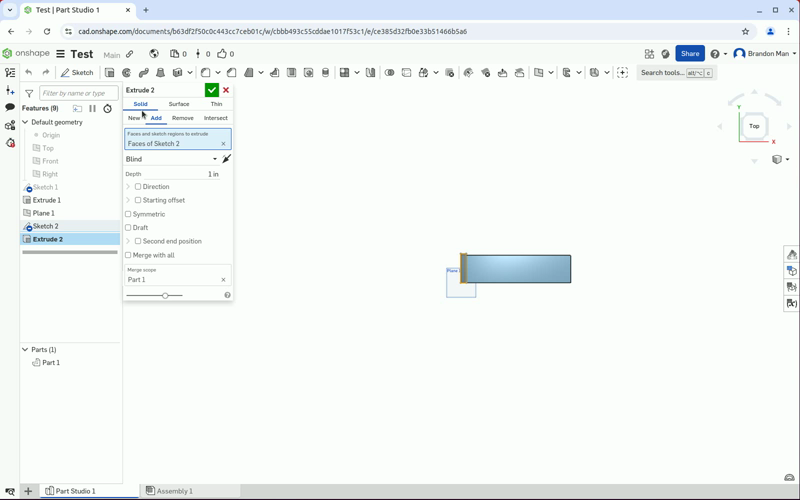
mouse_move(137, 120)
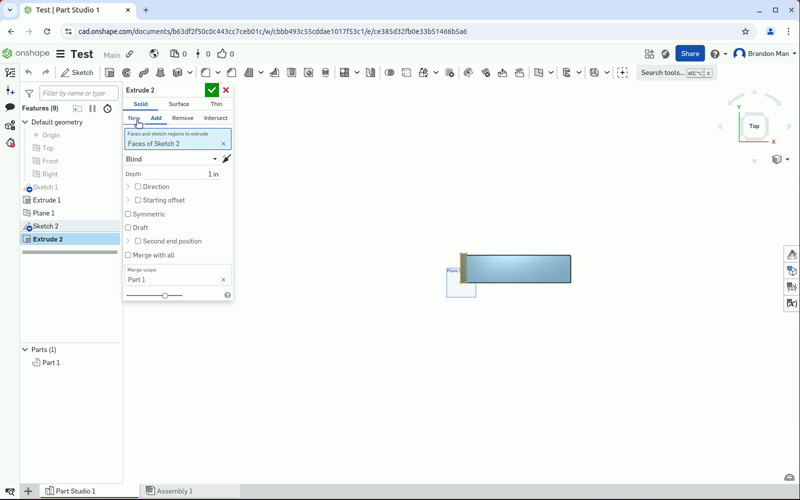
click(137, 120)
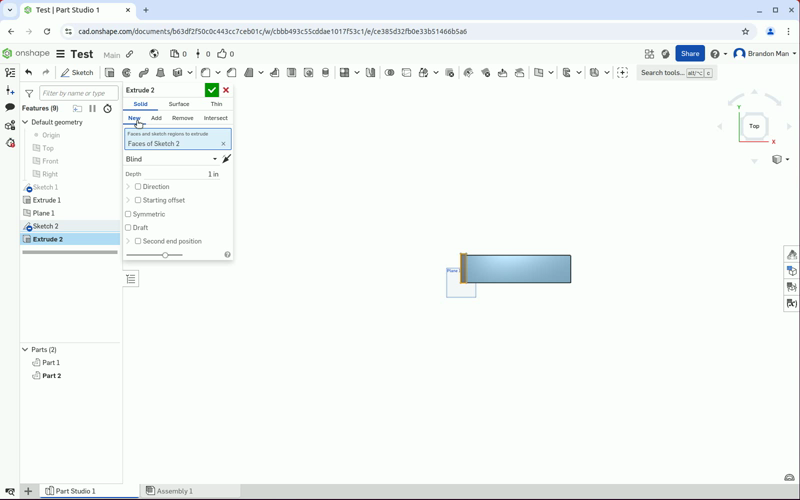
key(tab, 4)
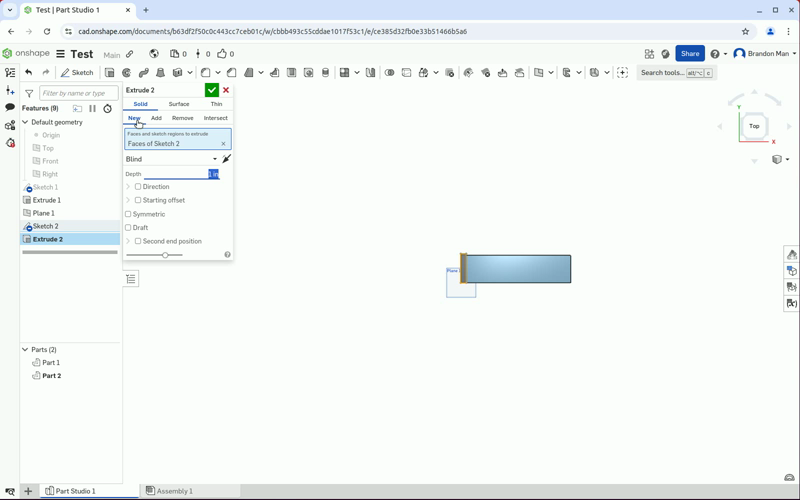
text(3.129)
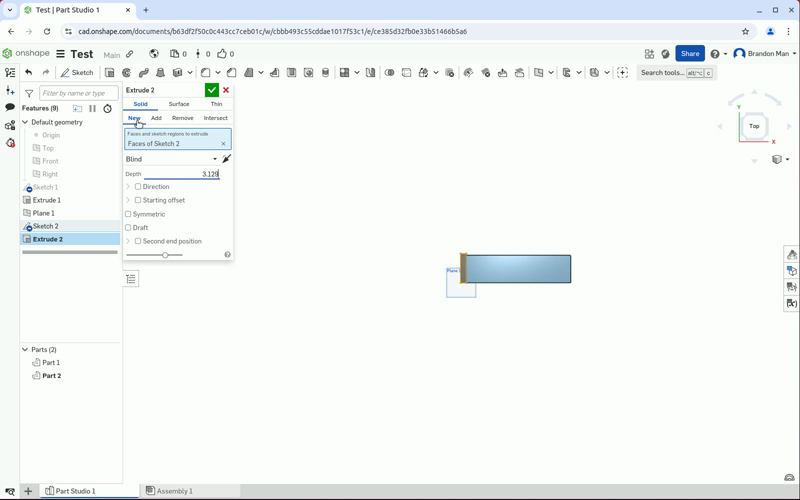
key(enter)
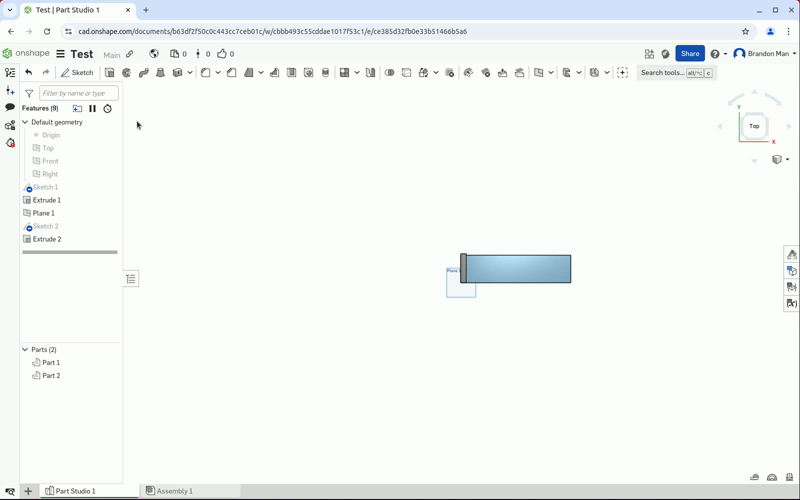
key(shift+h)
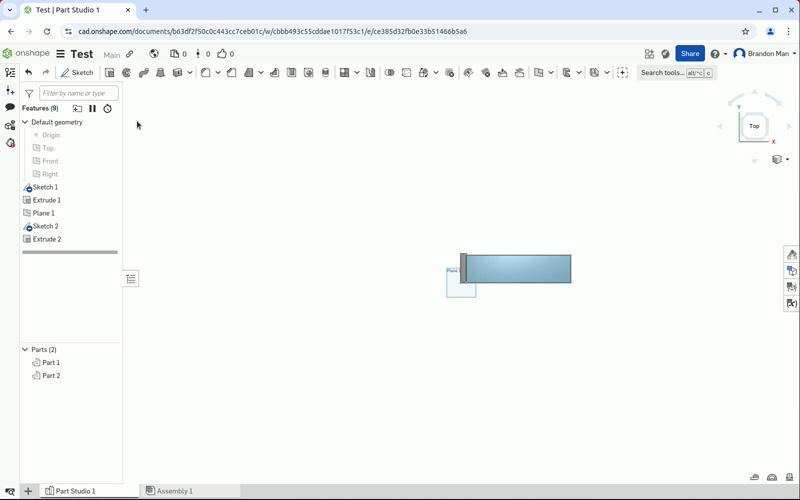
key(shift+h)
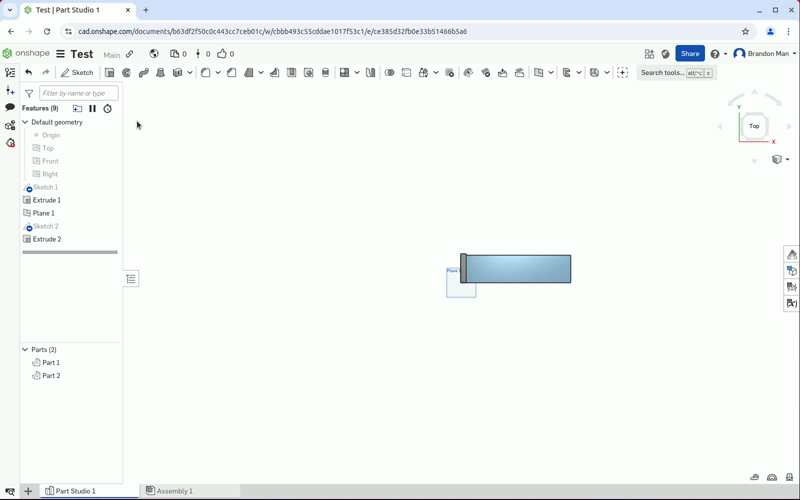
mouse_move(73, 189)
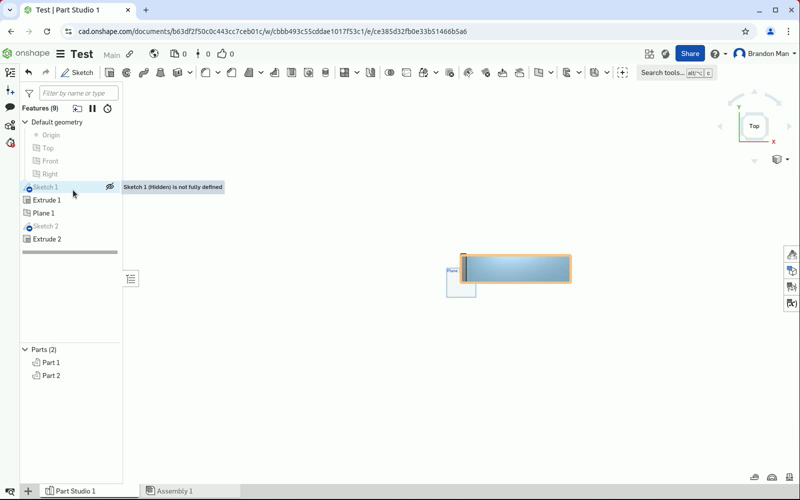
click(73, 189)
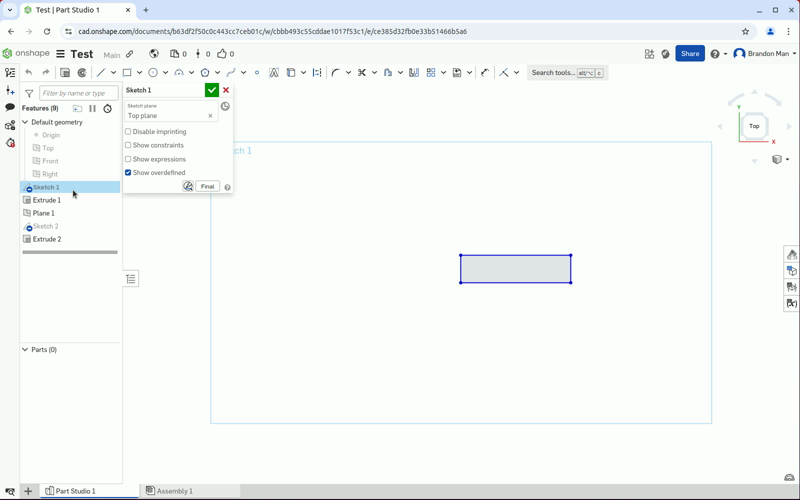
mouse_move(229, 92)
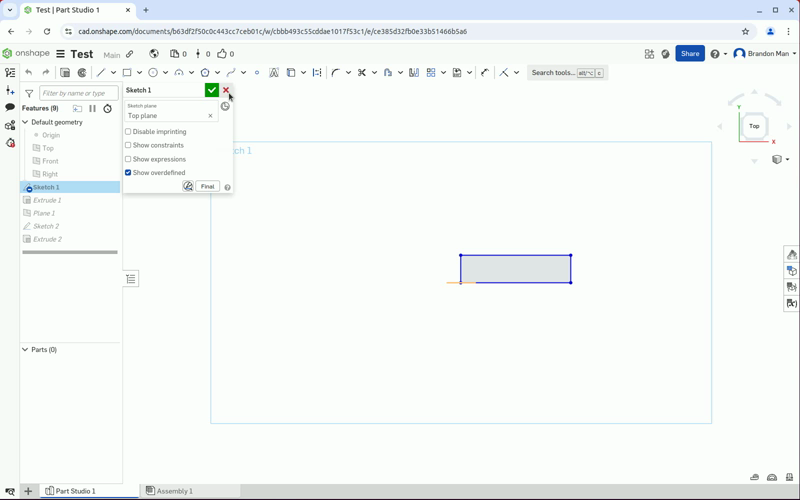
click(229, 92)
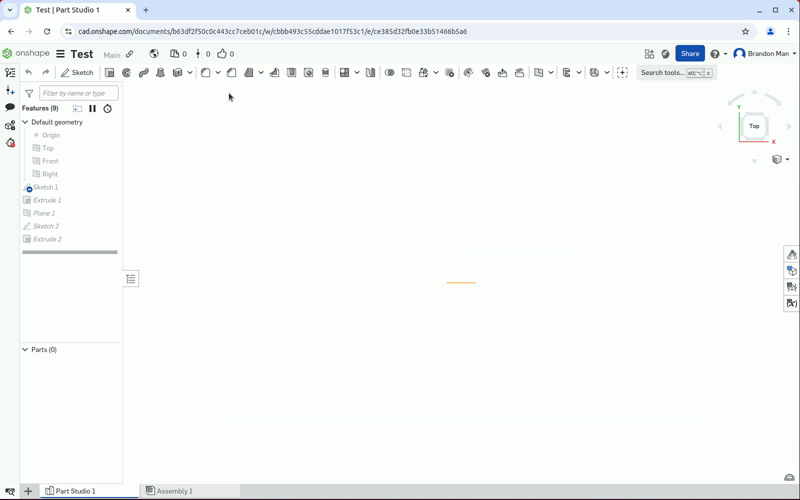
key(shift+s)
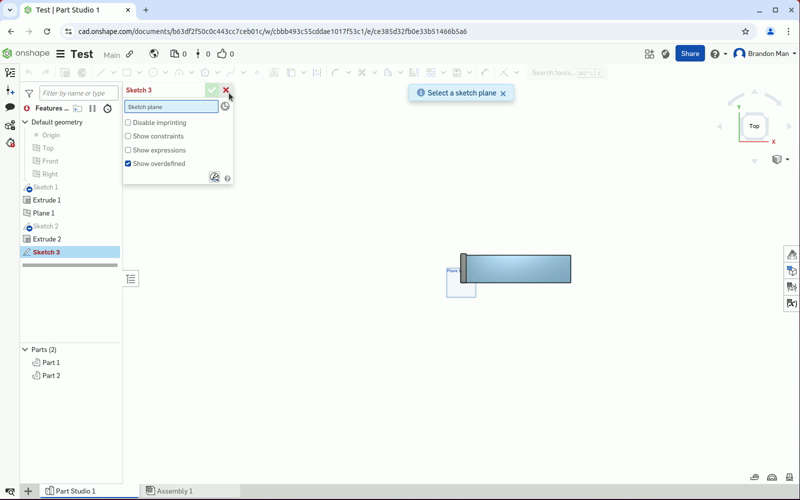
mouse_move(73, 215)
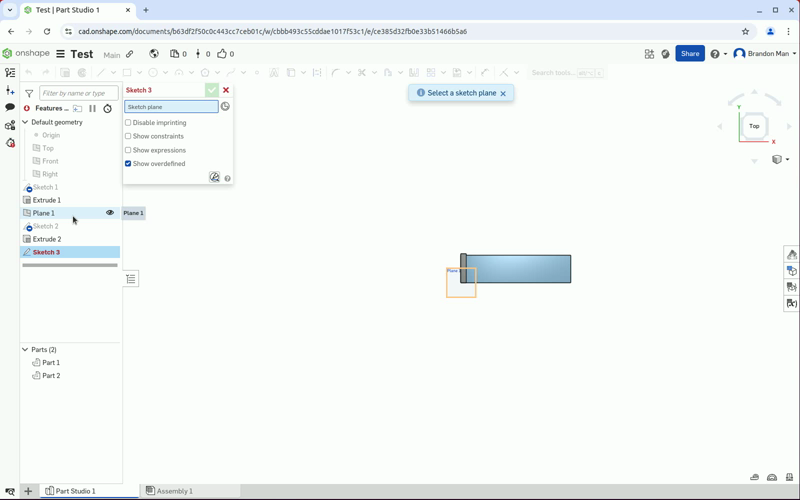
click(73, 215)
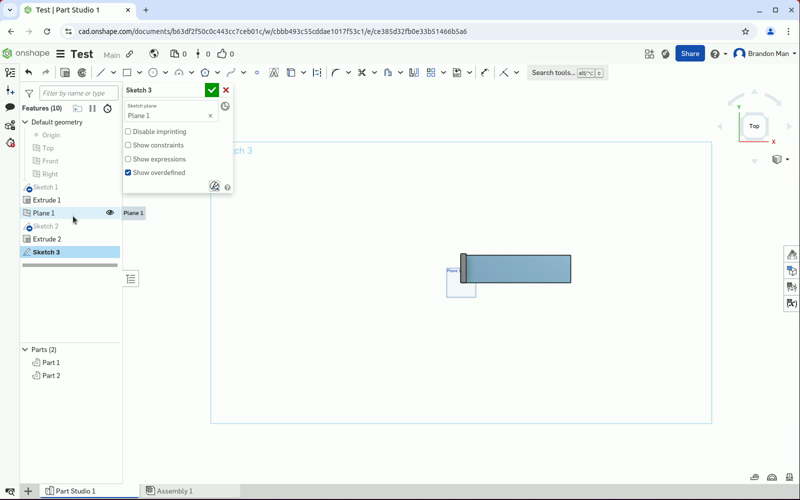
mouse_move(73, 352)
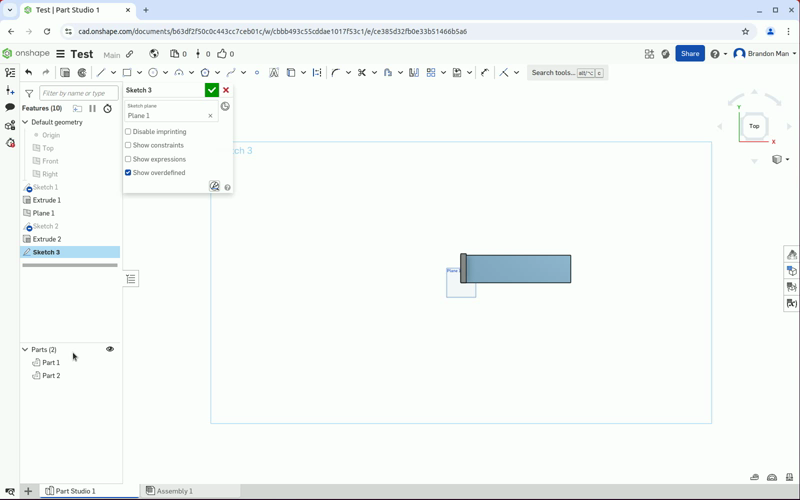
key(y)
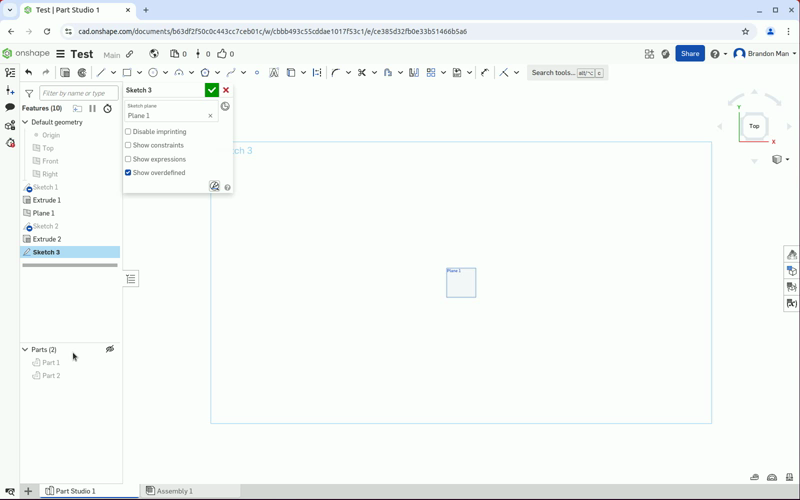
key(l)
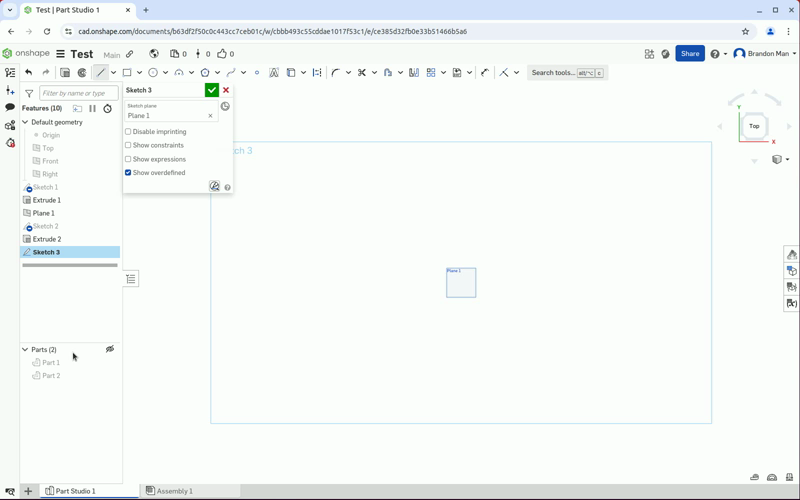
key_down(shift)
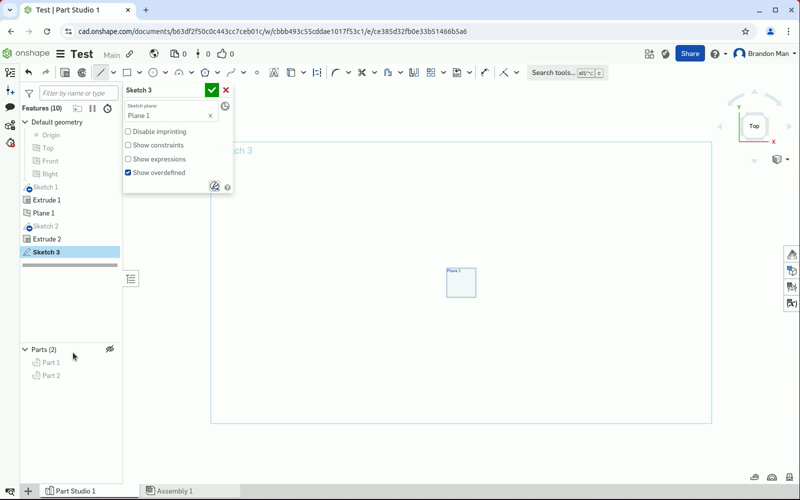
mouse_move(566, 282)
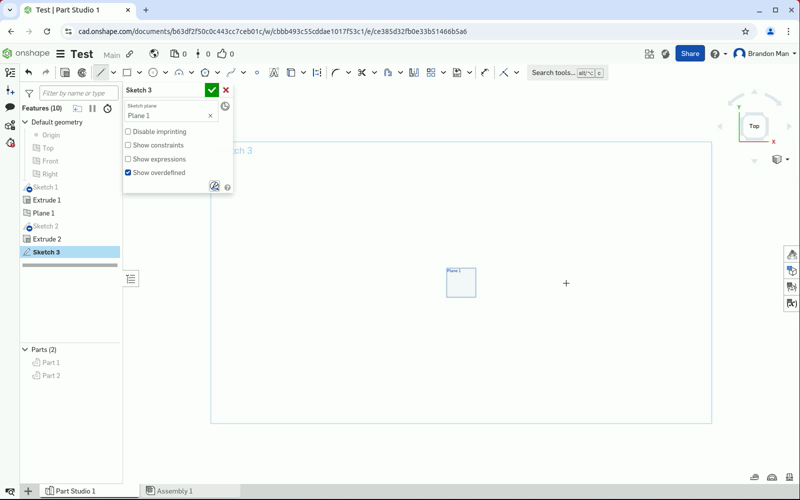
click(566, 282)
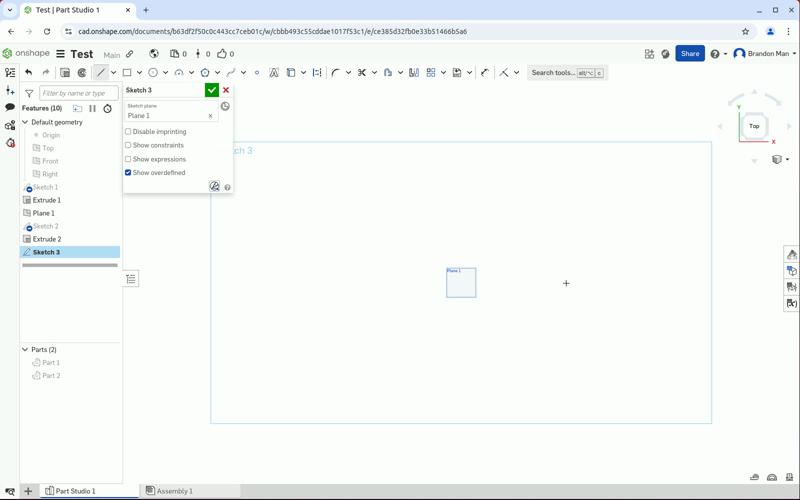
key_up(shift)
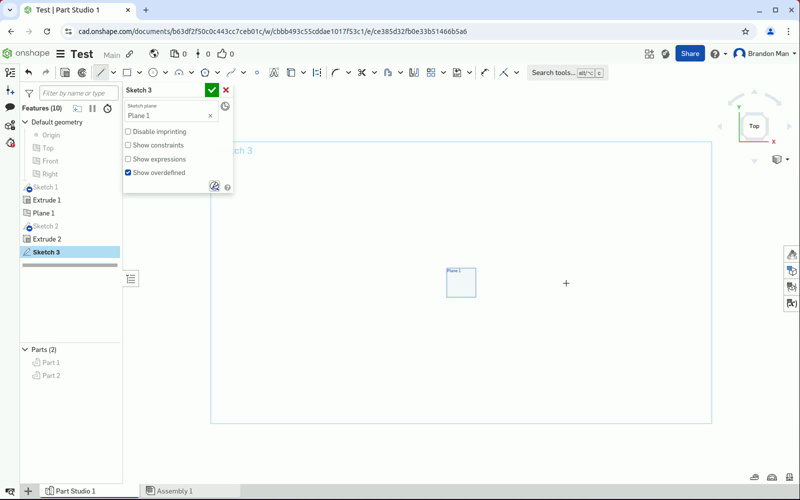
key_down(shift)
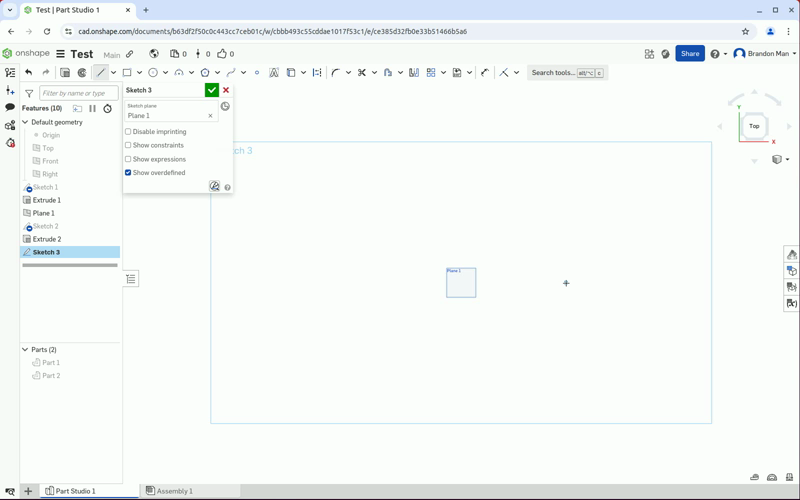
mouse_move(589, 282)
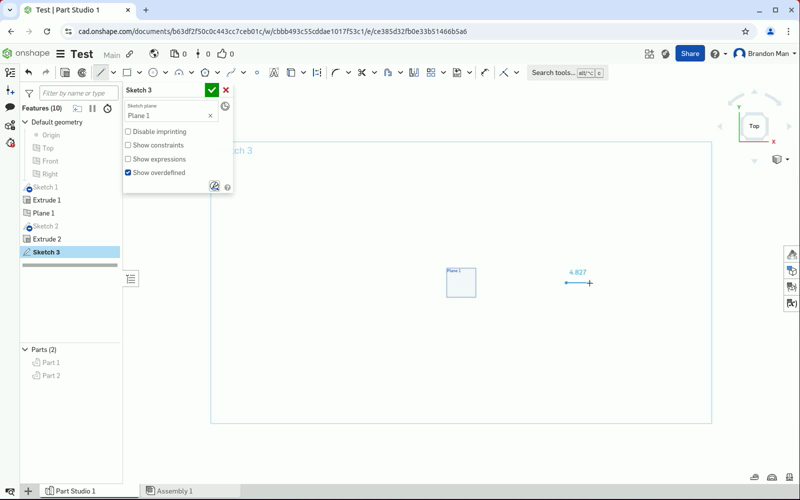
mouse_move(572, 282)
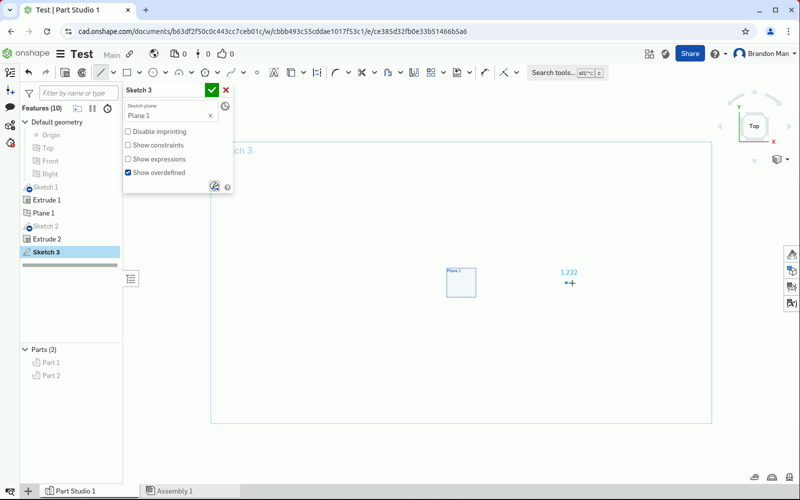
scroll(6)
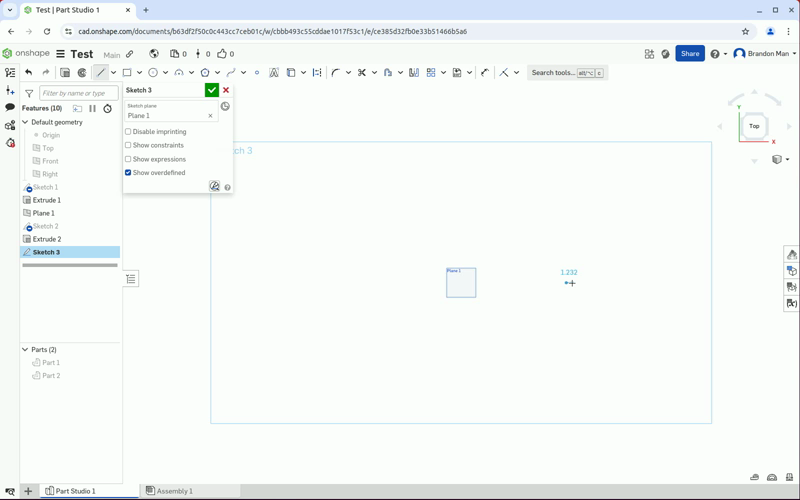
scroll(6)
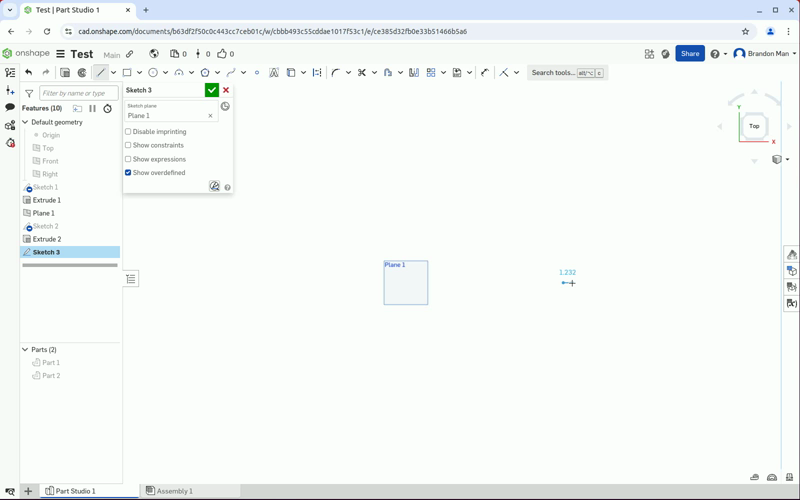
scroll(6)
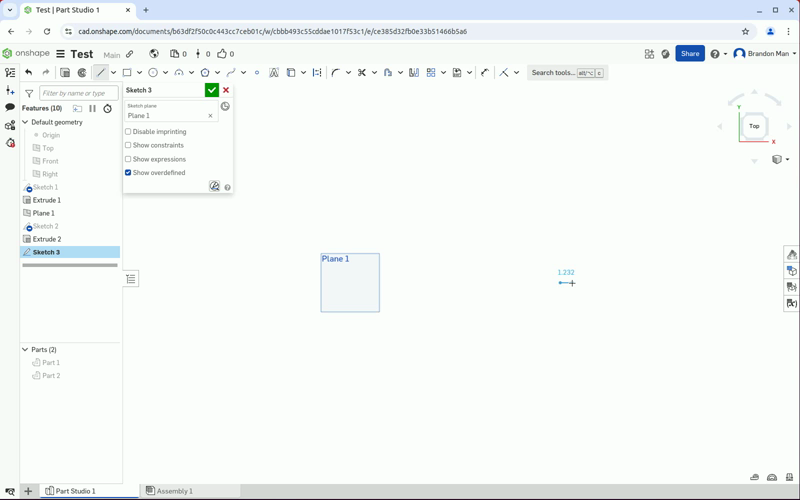
scroll(6)
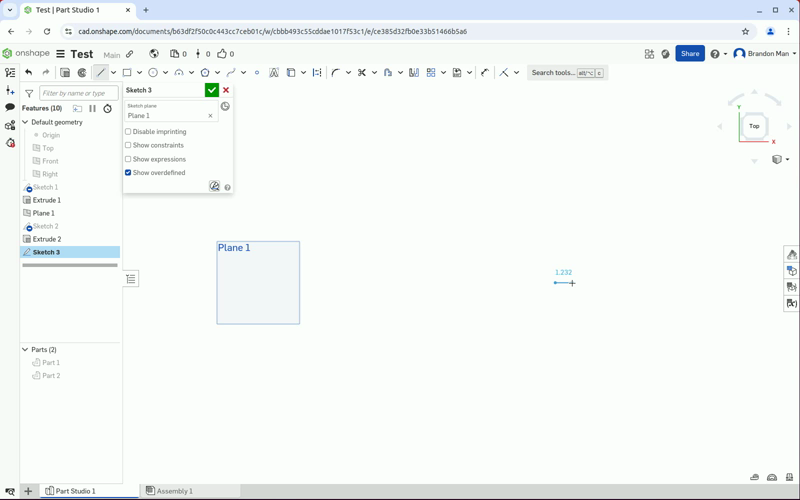
scroll(6)
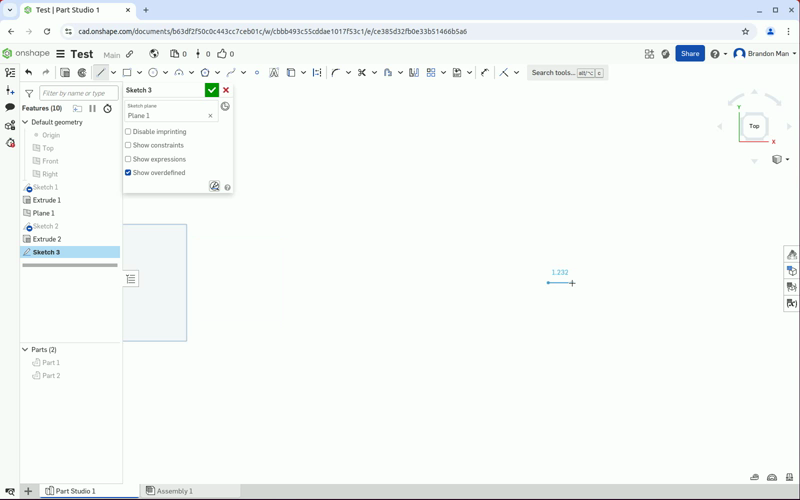
scroll(6)
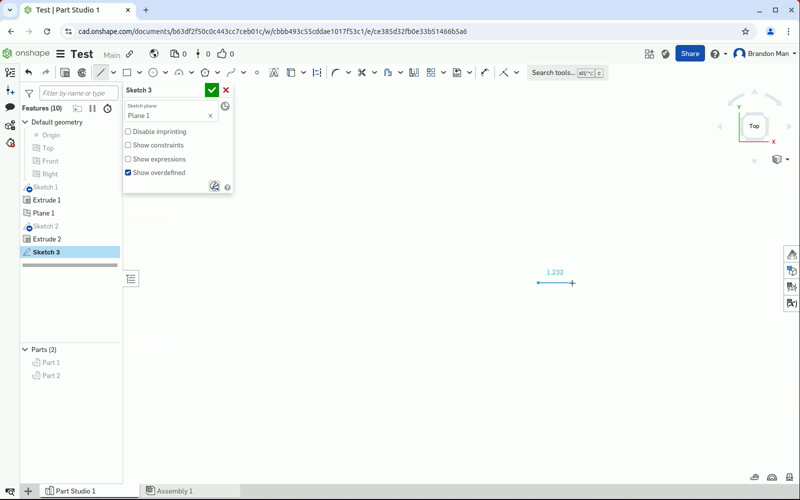
scroll(6)
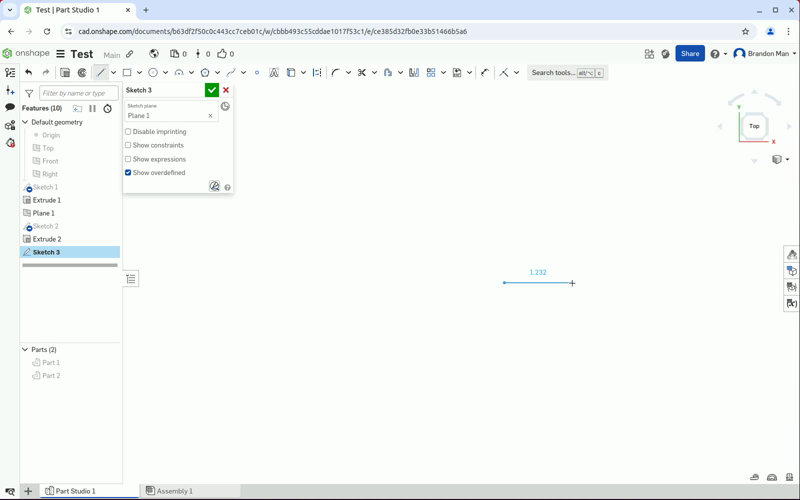
click(572, 282)
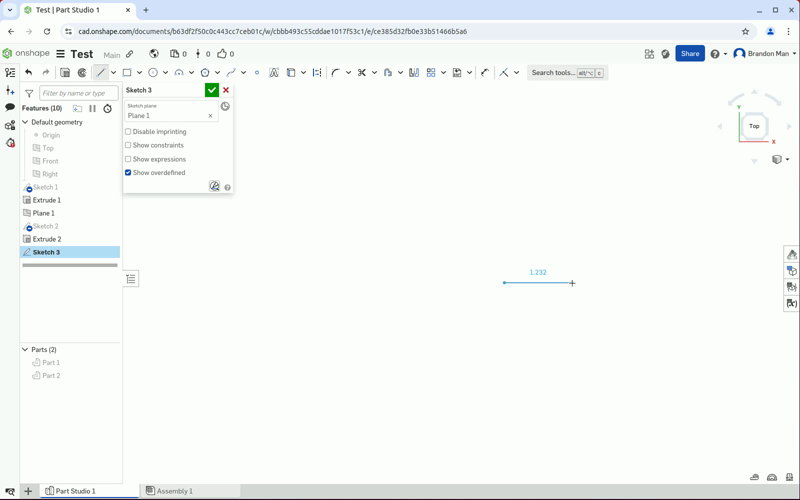
scroll(-6)
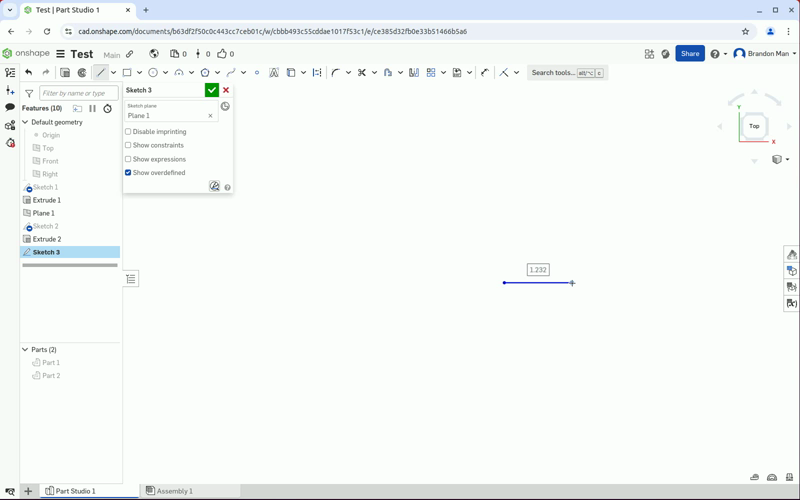
scroll(-6)
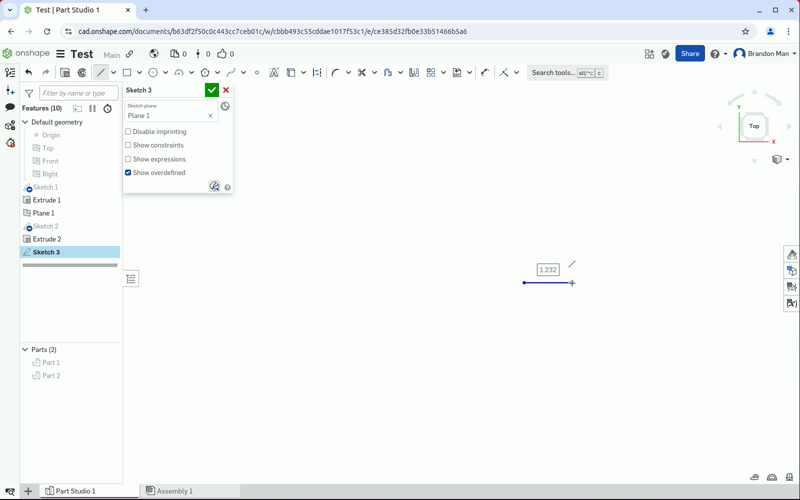
scroll(-6)
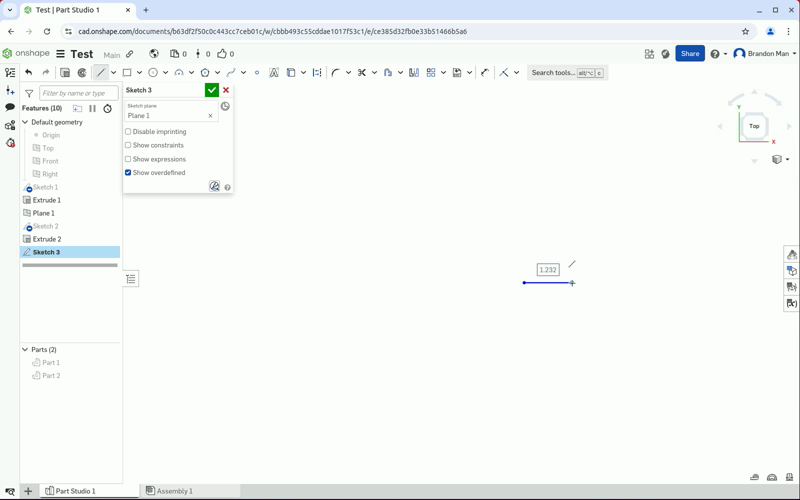
scroll(-6)
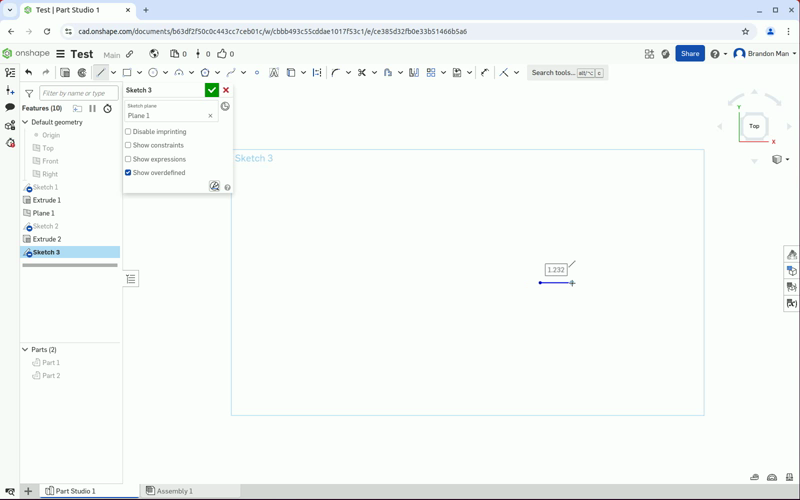
scroll(-6)
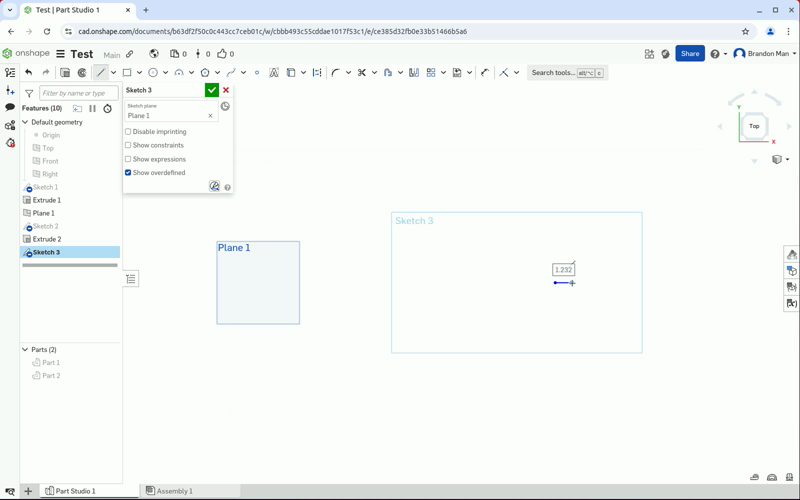
scroll(-6)
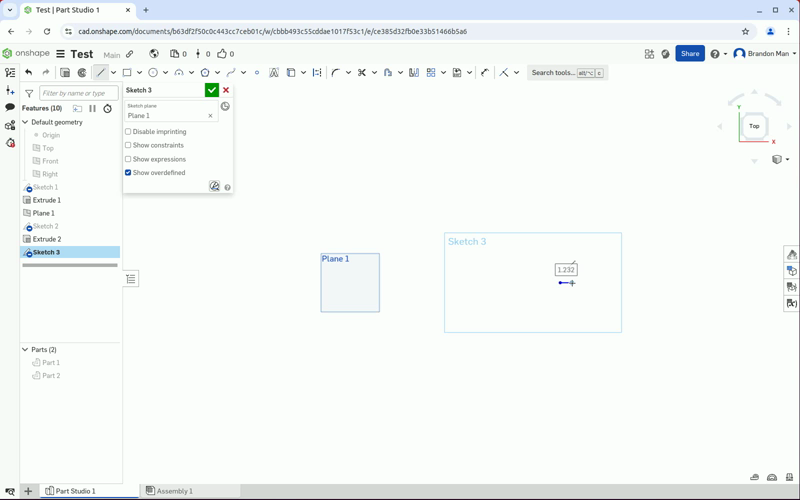
scroll(-6)
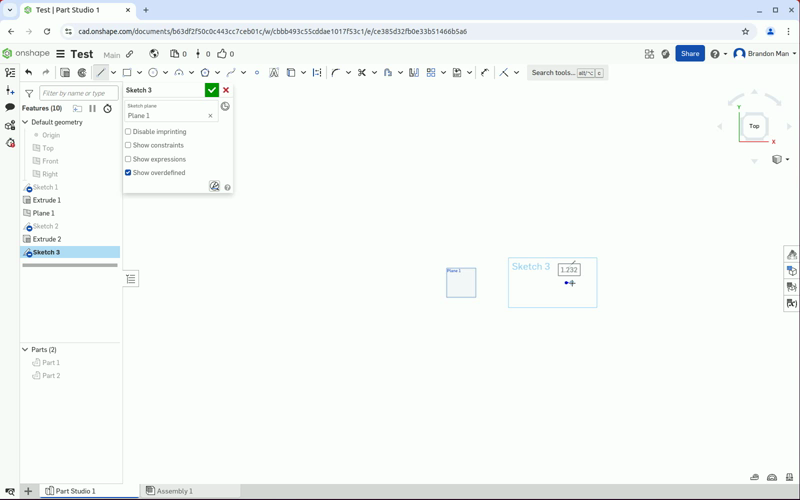
key_up(shift)
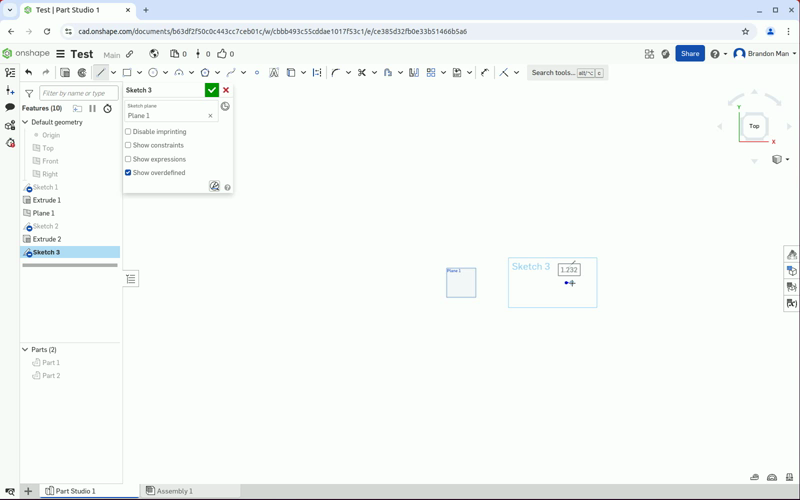
key_down(shift)
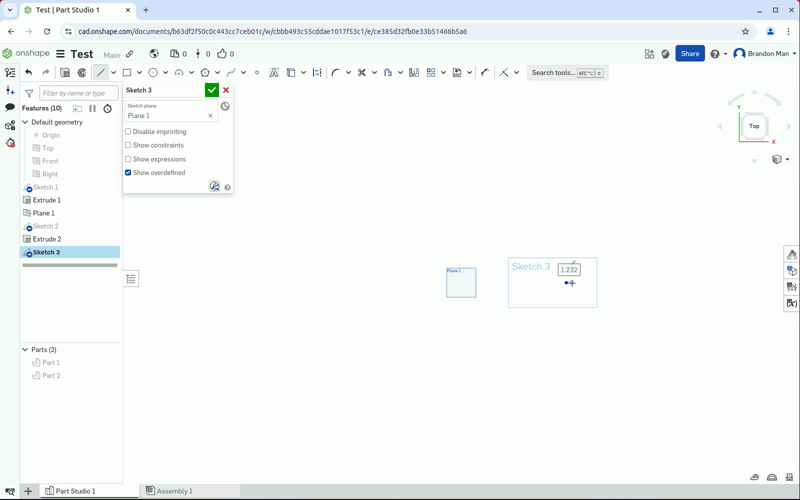
mouse_move(589, 282)
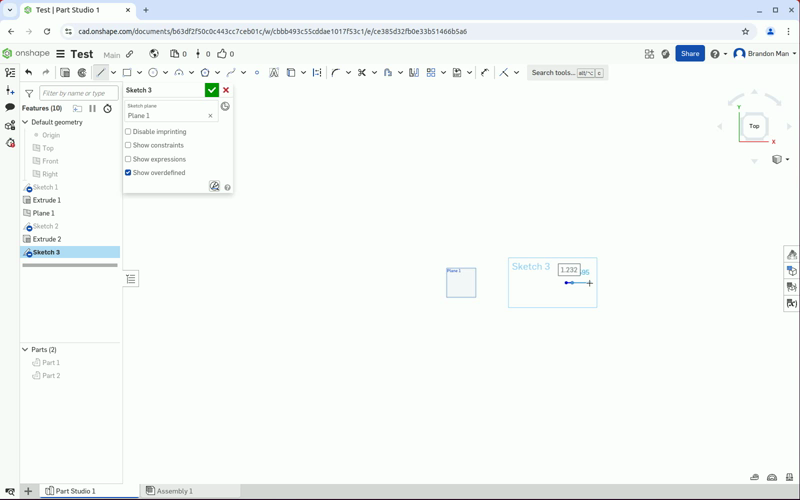
mouse_move(572, 253)
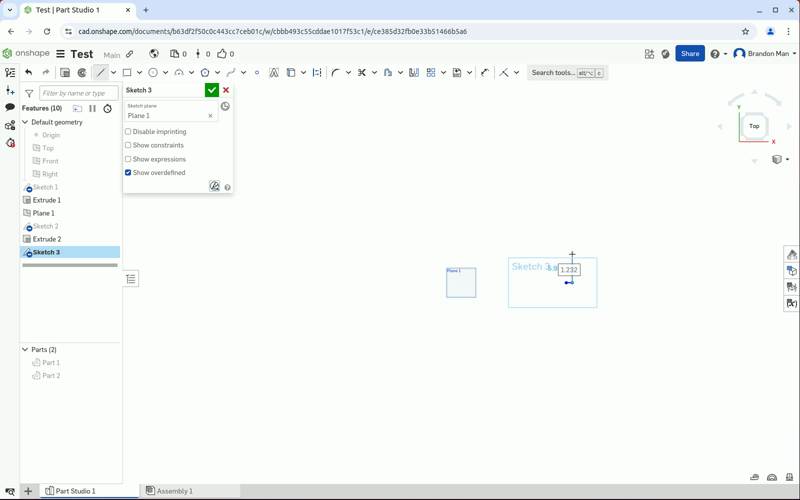
click(572, 253)
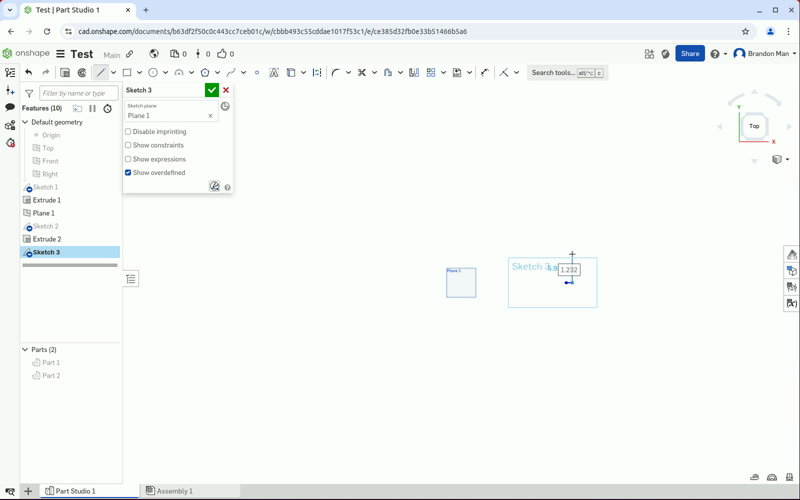
key_up(shift)
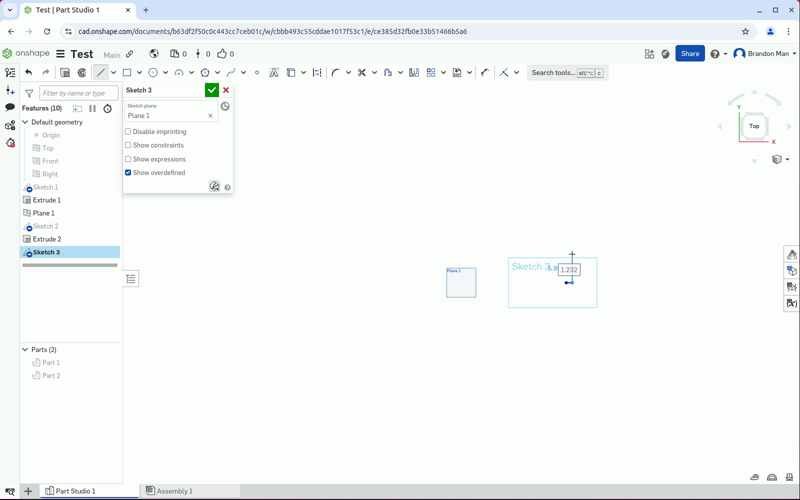
key_down(shift)
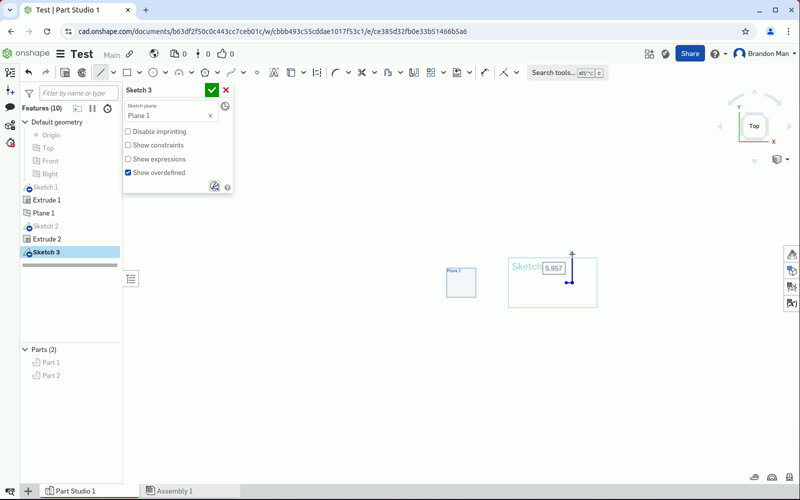
mouse_move(589, 253)
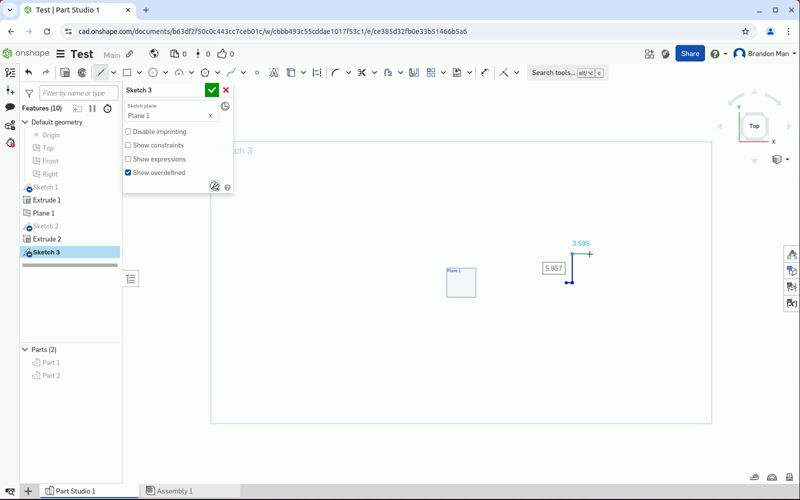
mouse_move(566, 253)
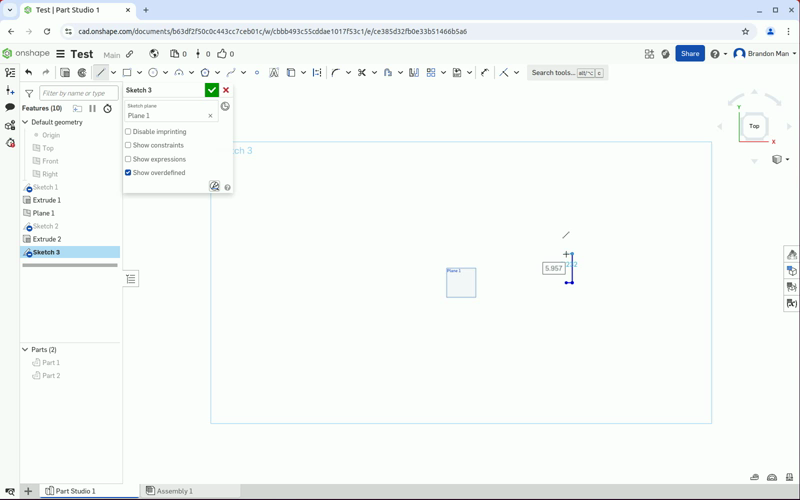
scroll(6)
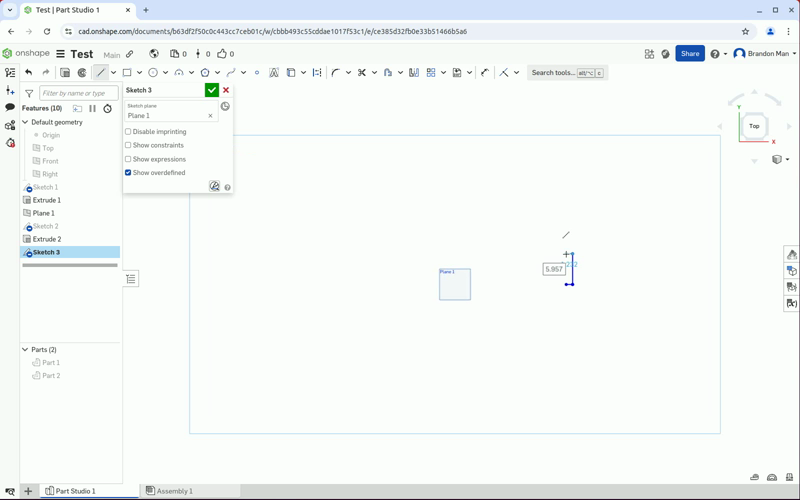
scroll(6)
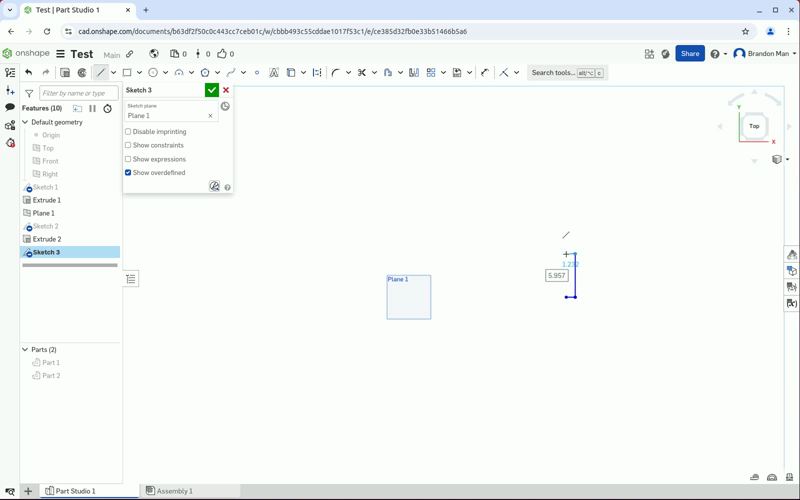
scroll(6)
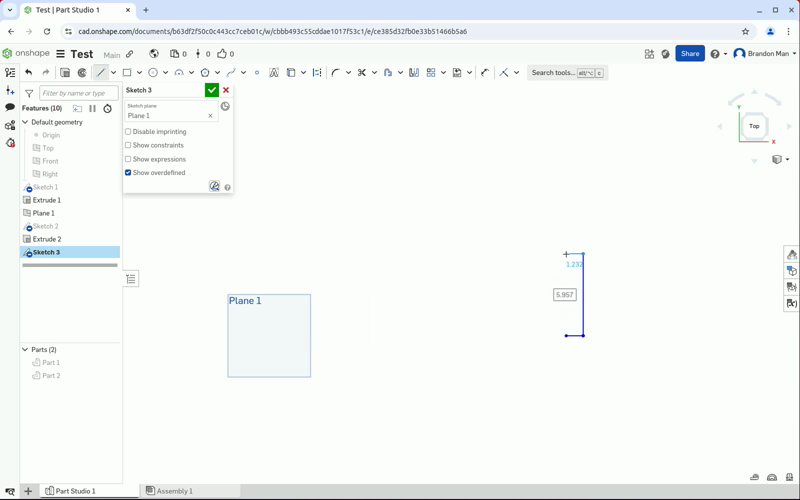
scroll(6)
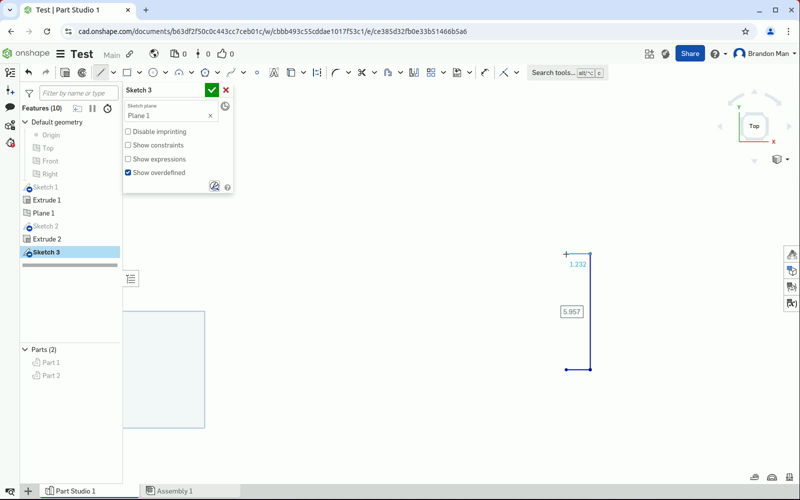
scroll(6)
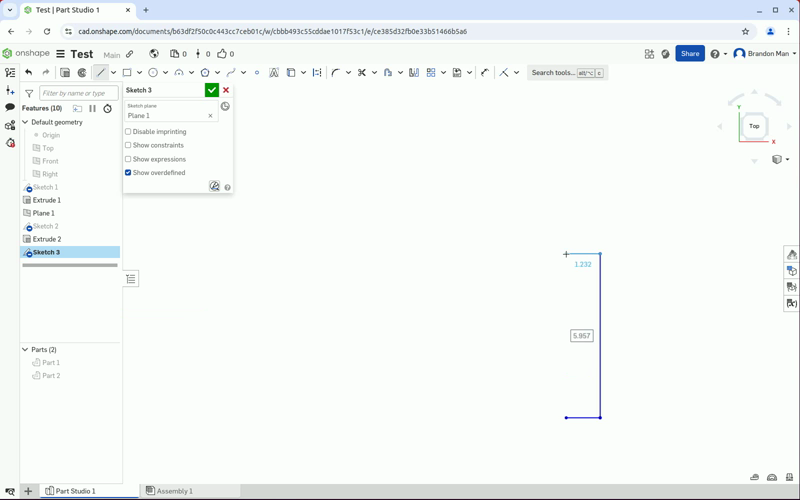
scroll(6)
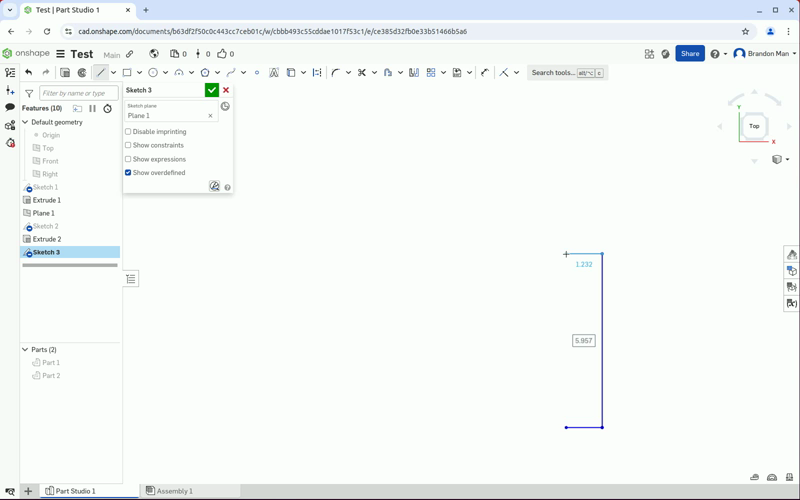
scroll(6)
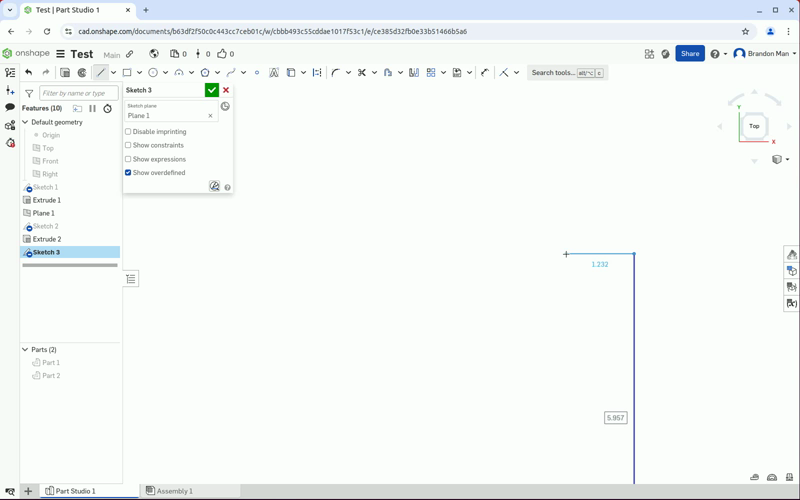
click(566, 253)
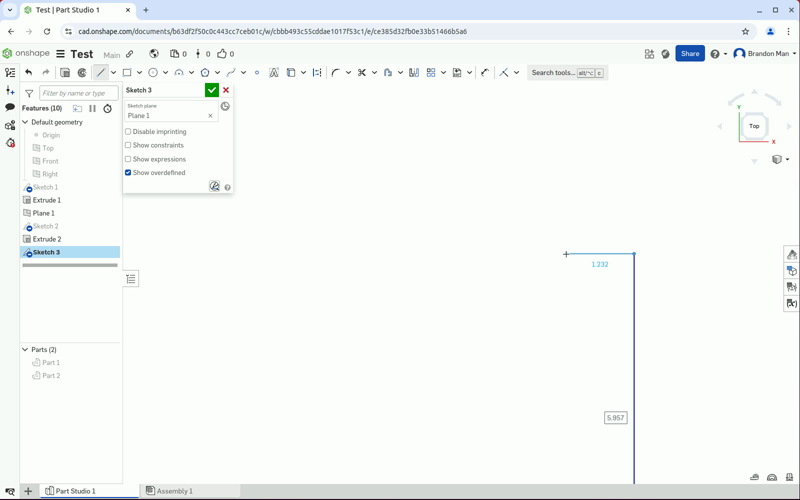
scroll(-6)
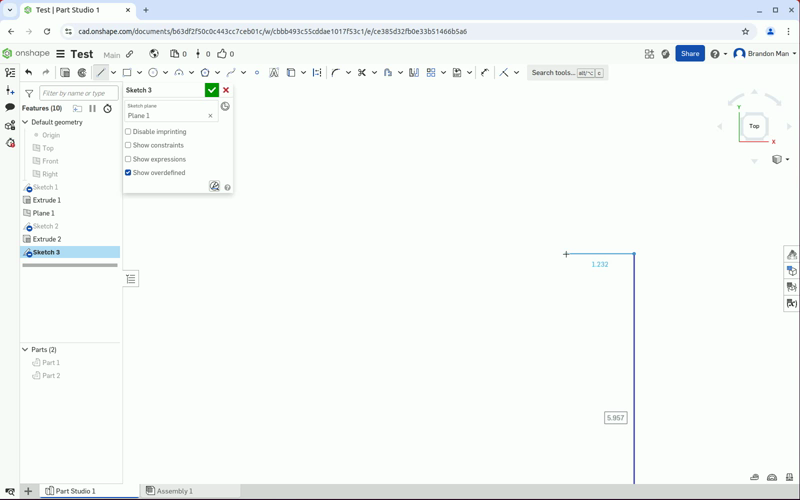
scroll(-6)
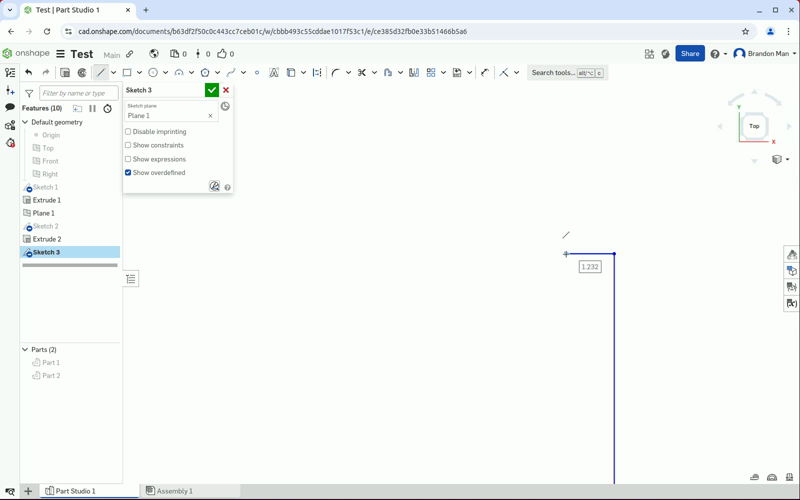
scroll(-6)
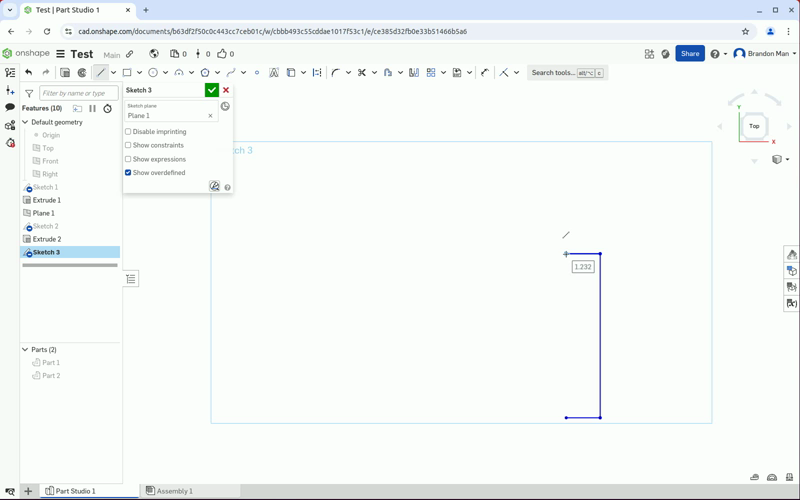
scroll(-6)
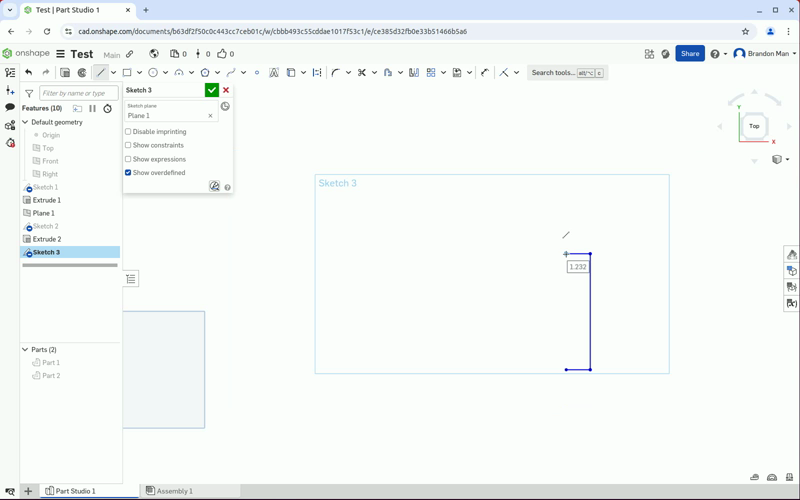
scroll(-6)
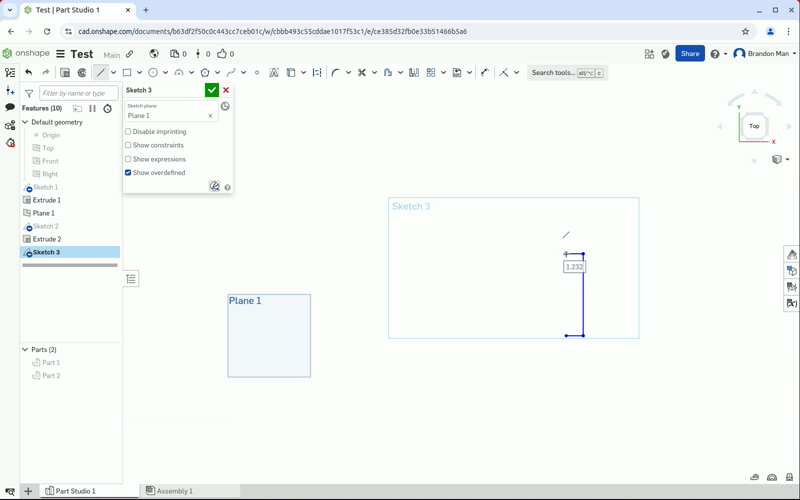
scroll(-6)
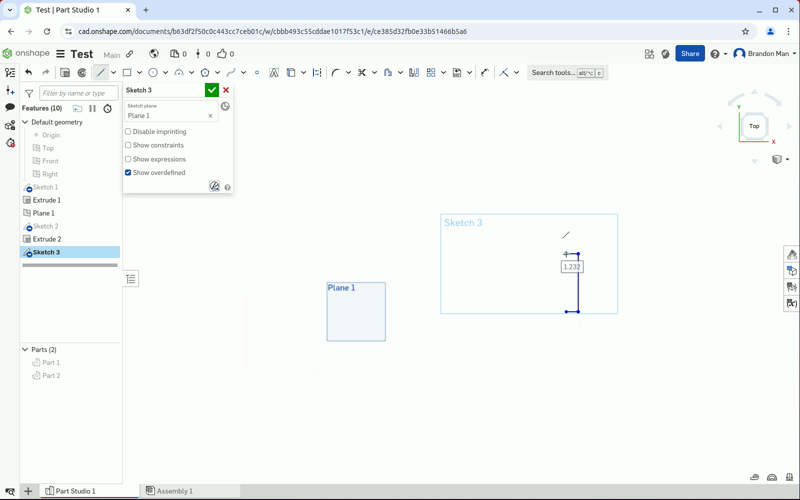
scroll(-6)
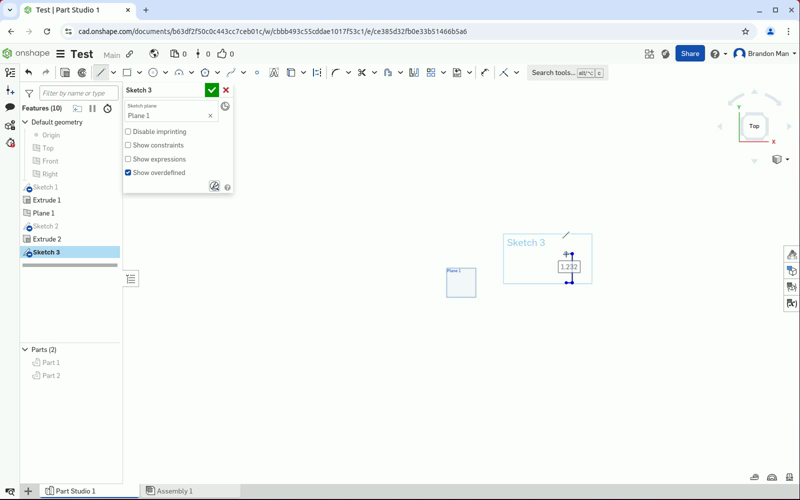
key_up(shift)
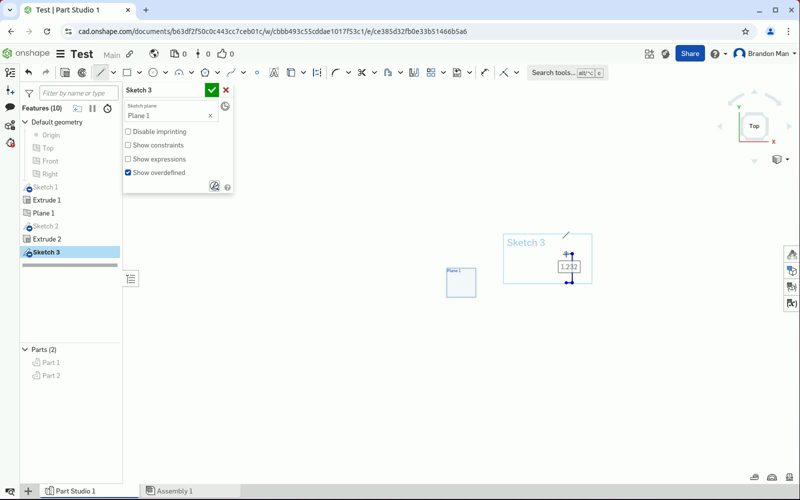
mouse_move(589, 253)
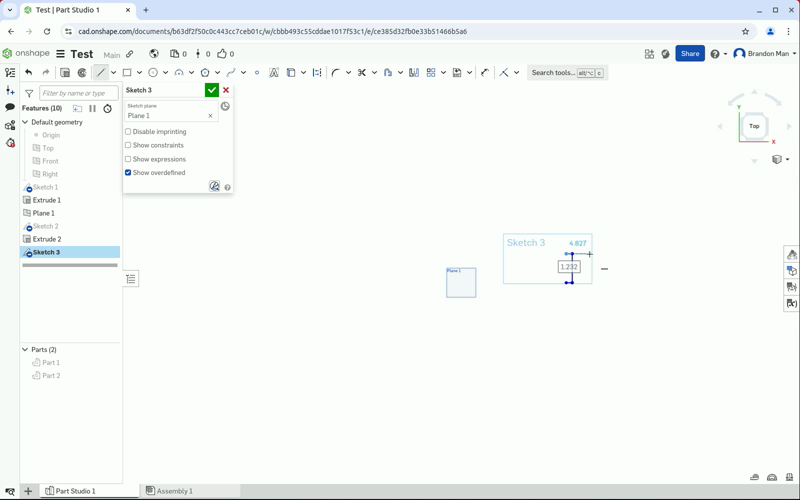
key_down(shift)
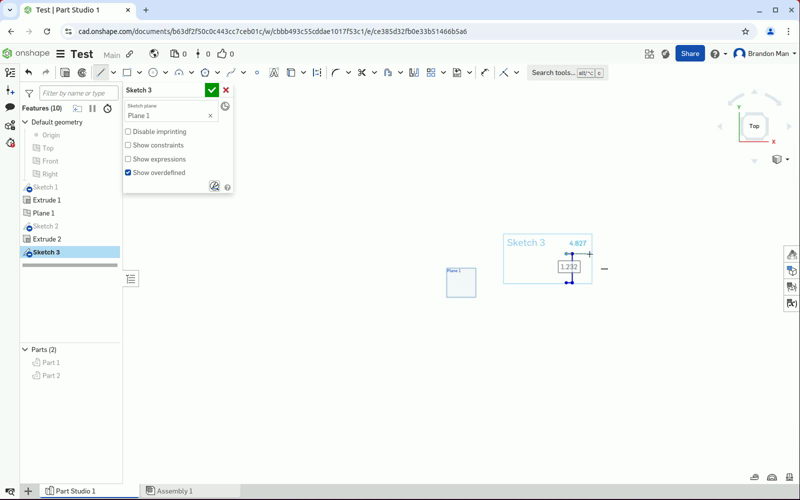
mouse_move(566, 282)
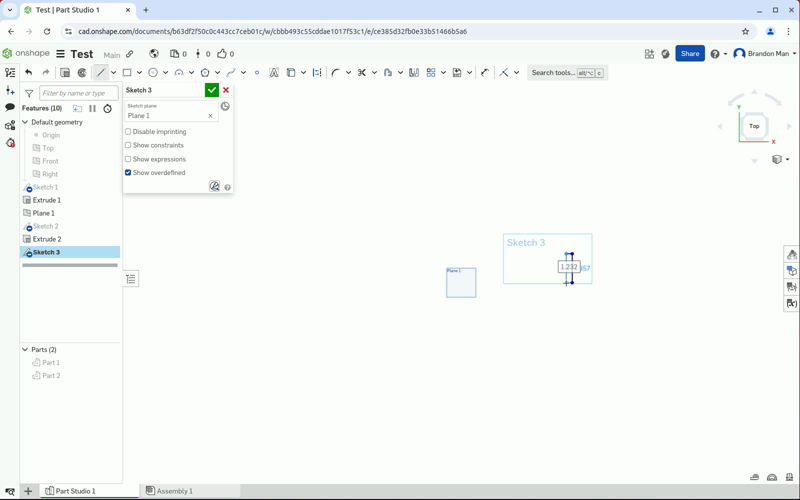
key_up(shift)
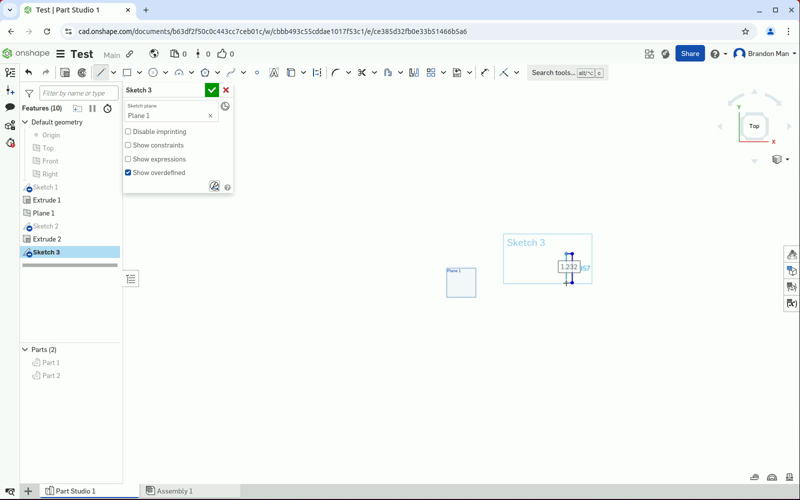
click(566, 282)
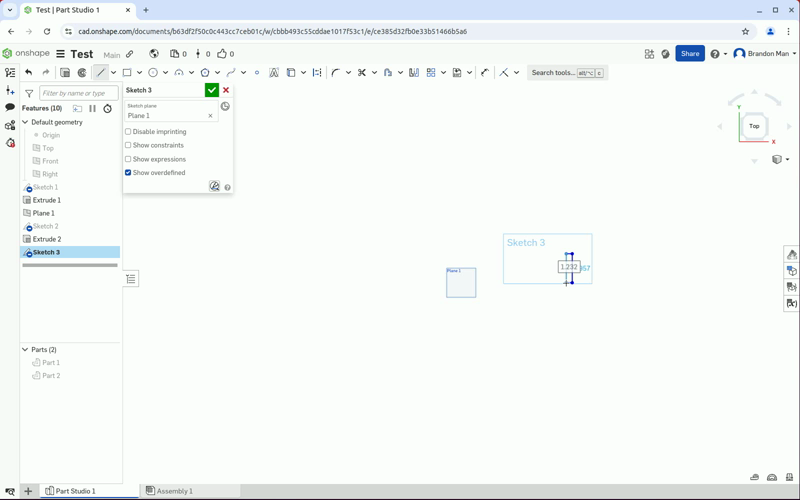
key(esc)
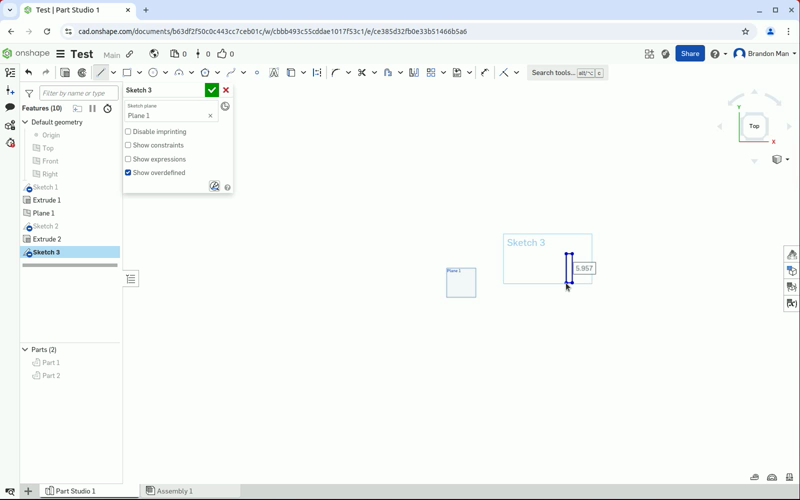
mouse_move(570, 255)
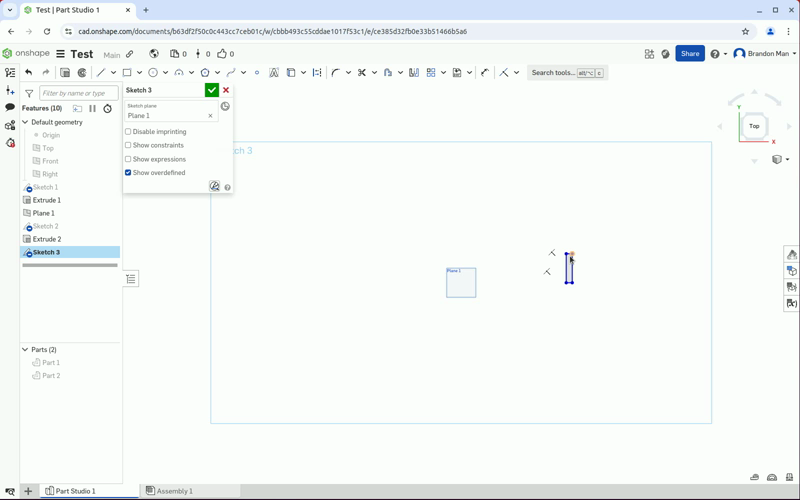
scroll(6)
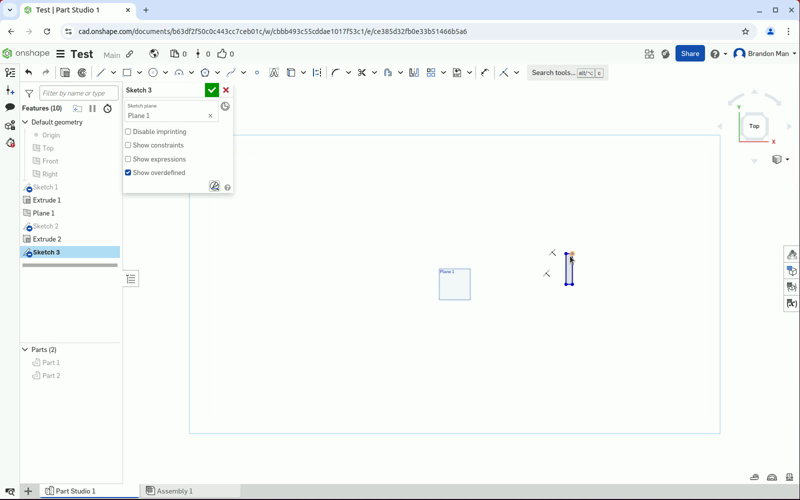
scroll(6)
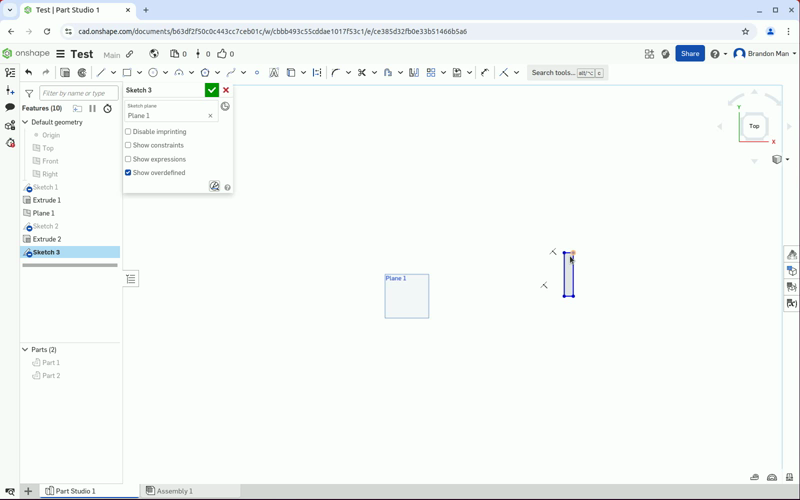
scroll(6)
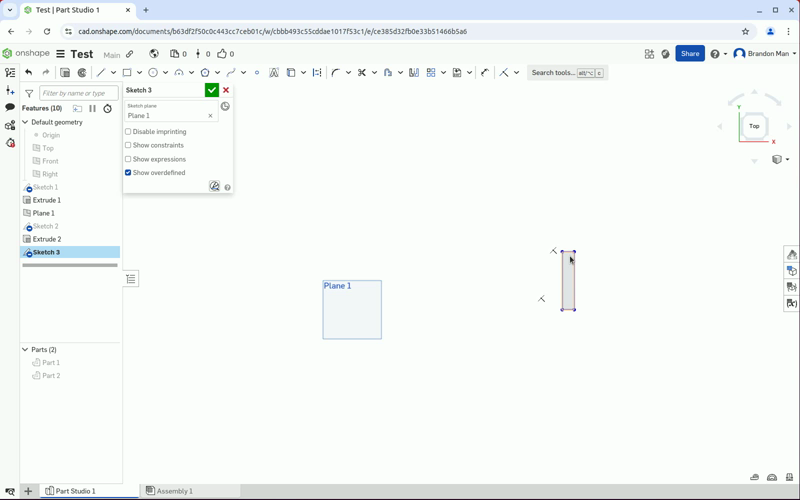
scroll(6)
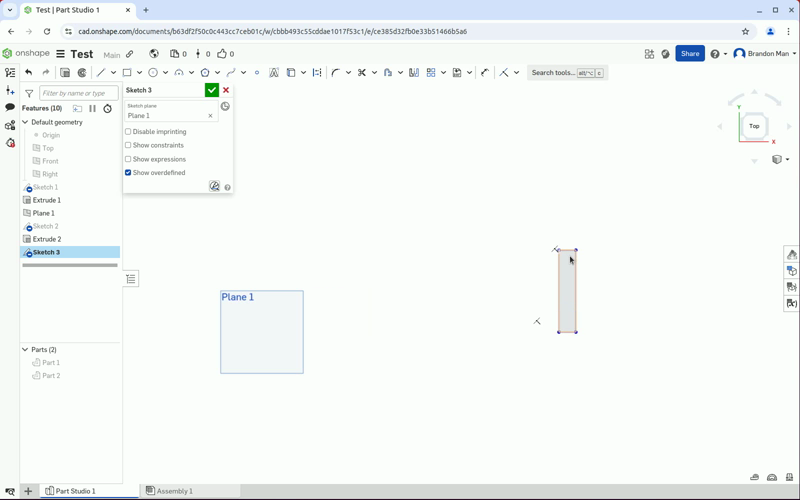
scroll(6)
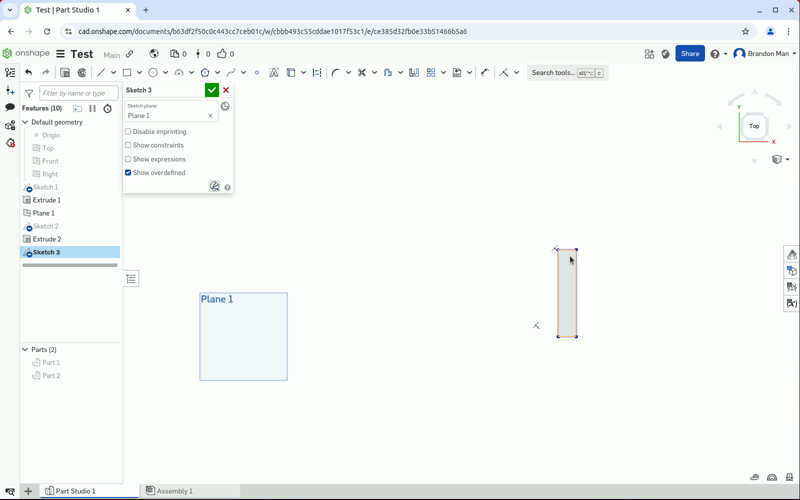
scroll(6)
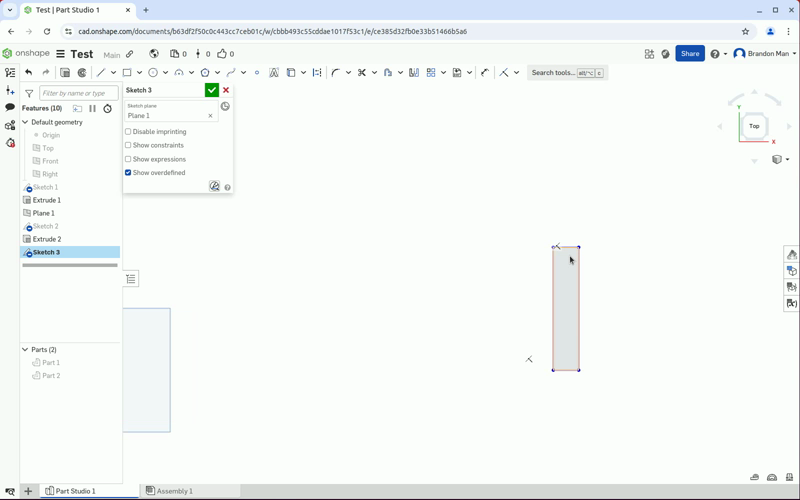
scroll(6)
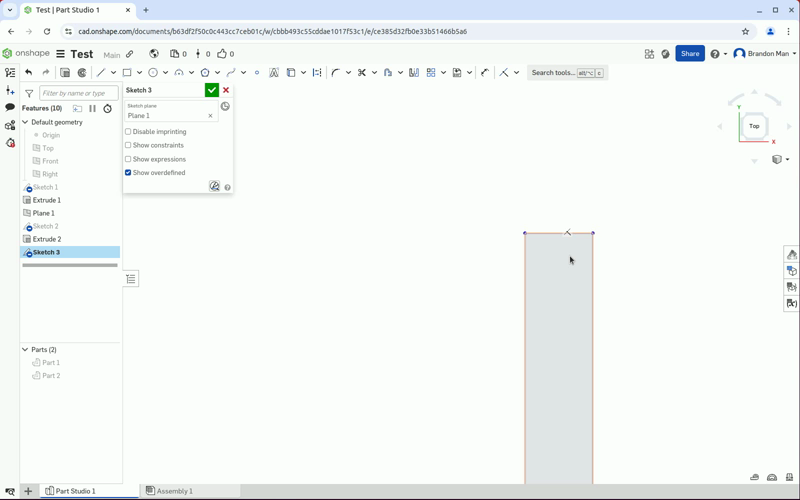
click(570, 255)
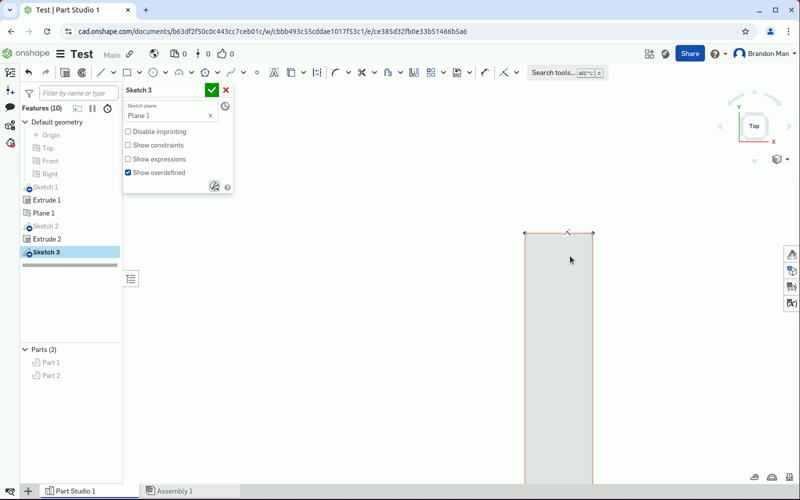
scroll(-6)
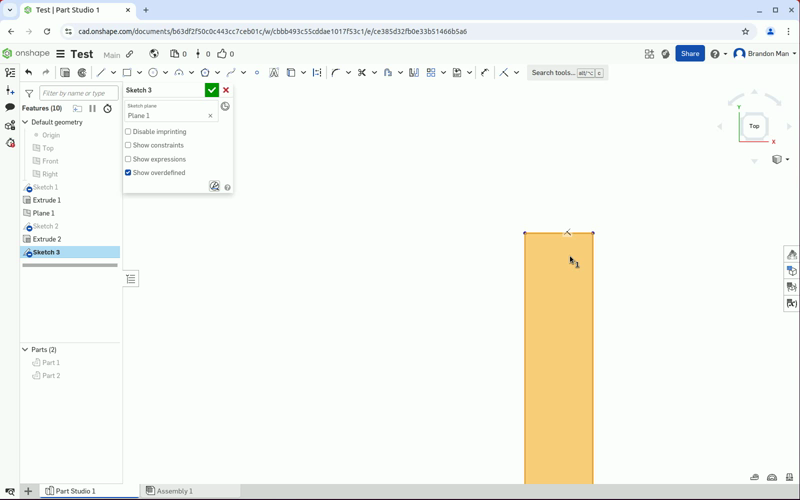
scroll(-6)
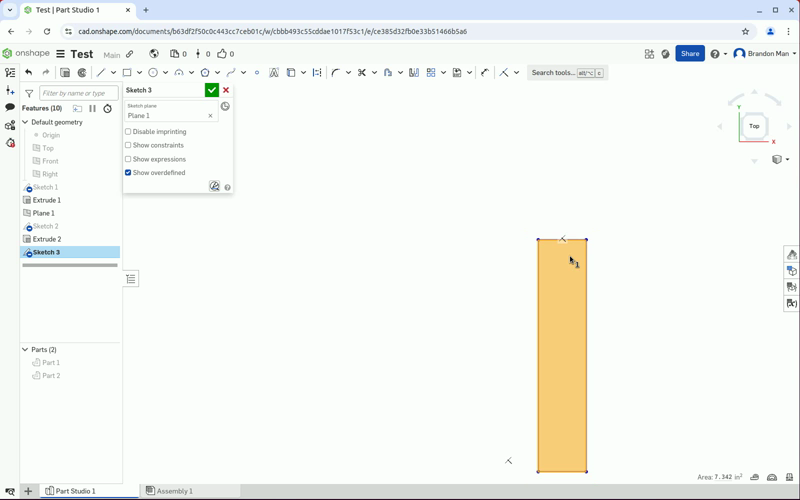
scroll(-6)
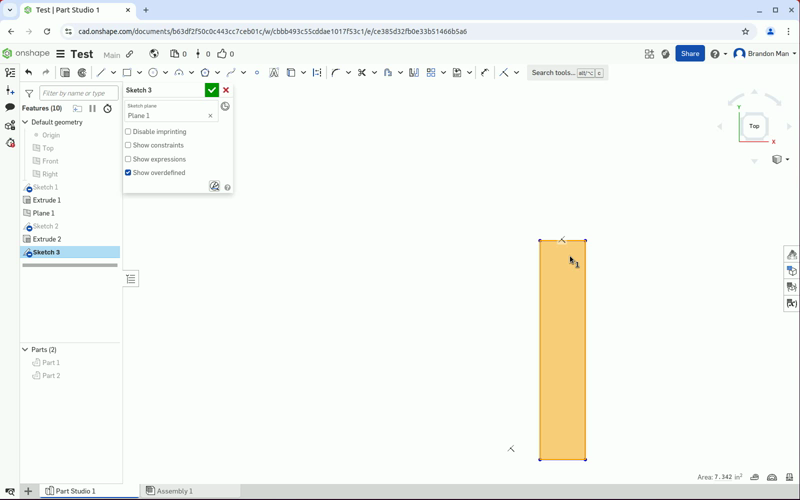
scroll(-6)
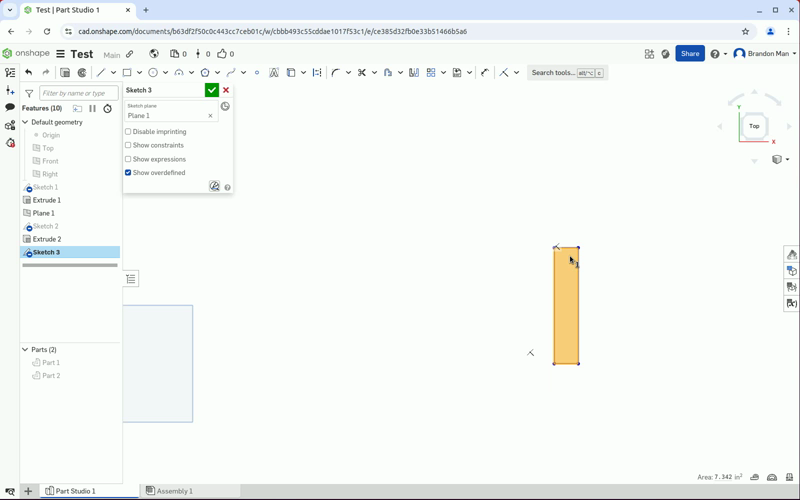
scroll(-6)
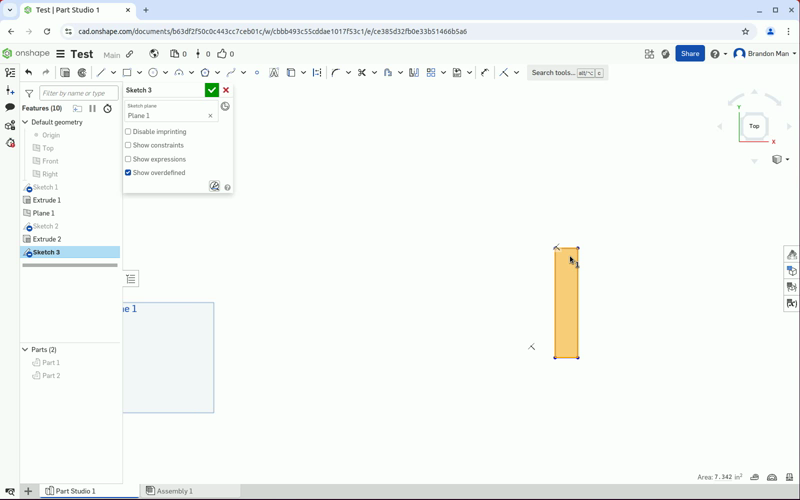
scroll(-6)
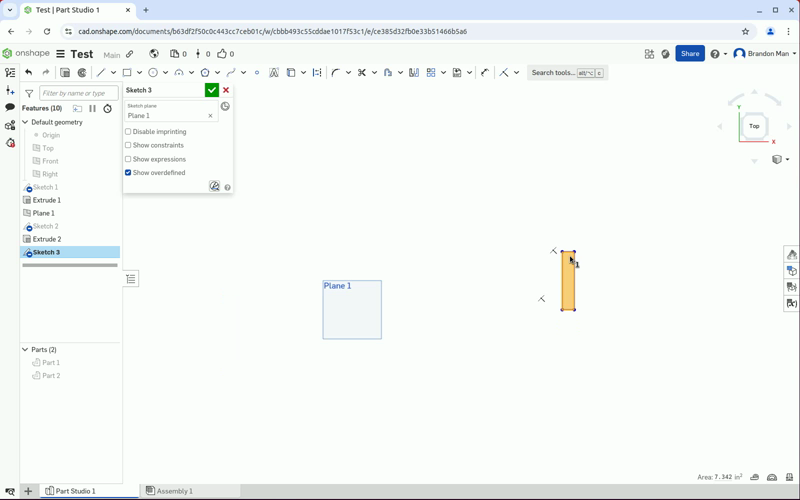
scroll(-6)
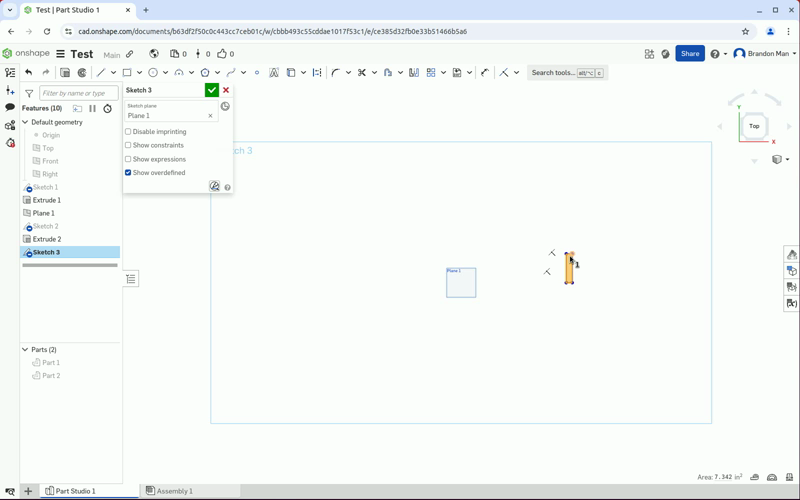
mouse_move(73, 352)
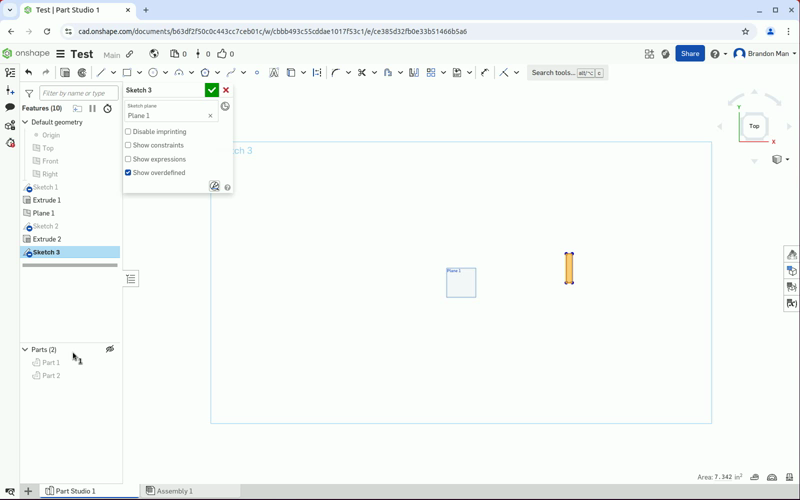
key(shift+y)
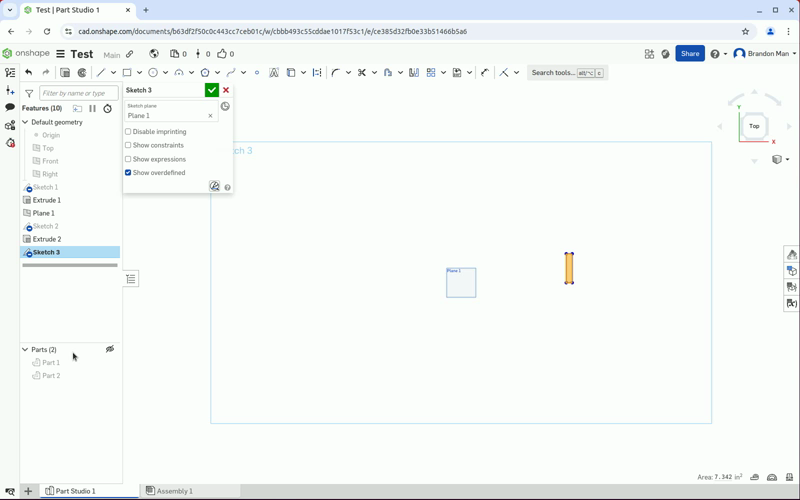
key(shift+e)
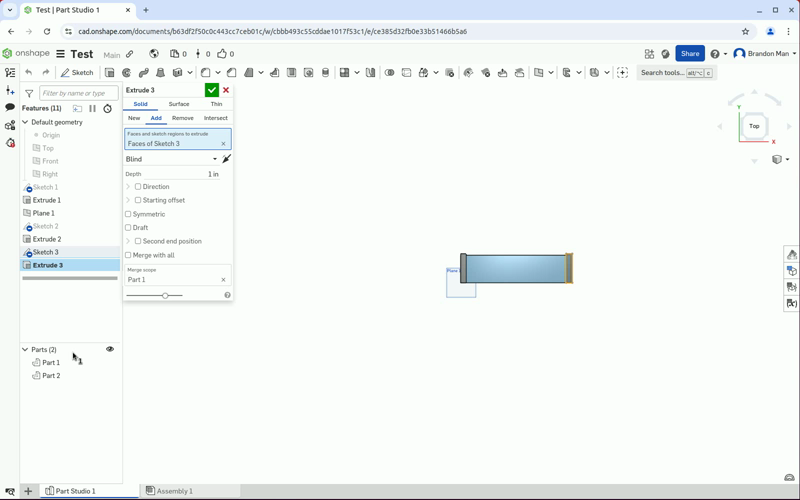
mouse_move(143, 106)
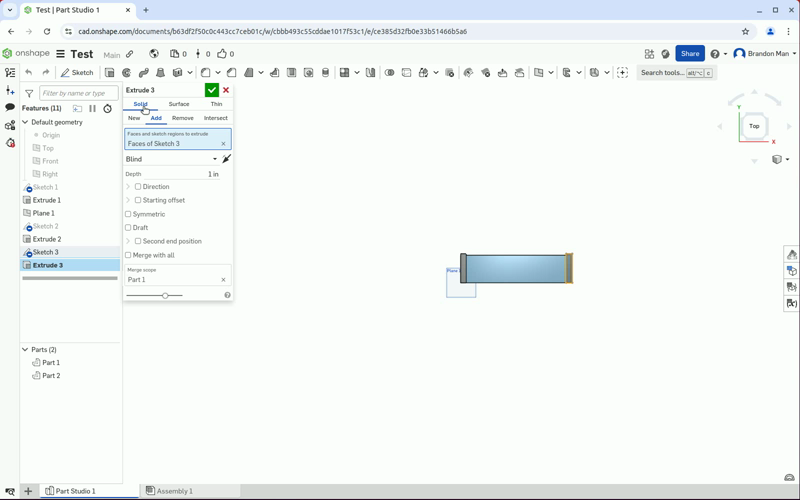
click(143, 106)
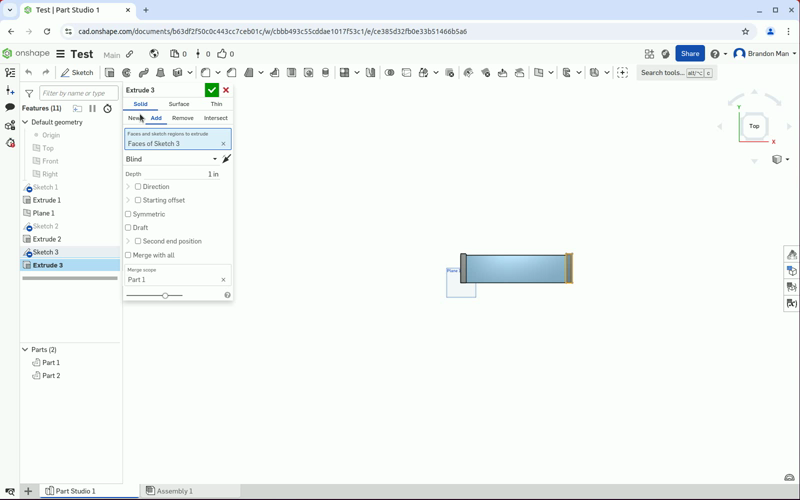
mouse_move(137, 120)
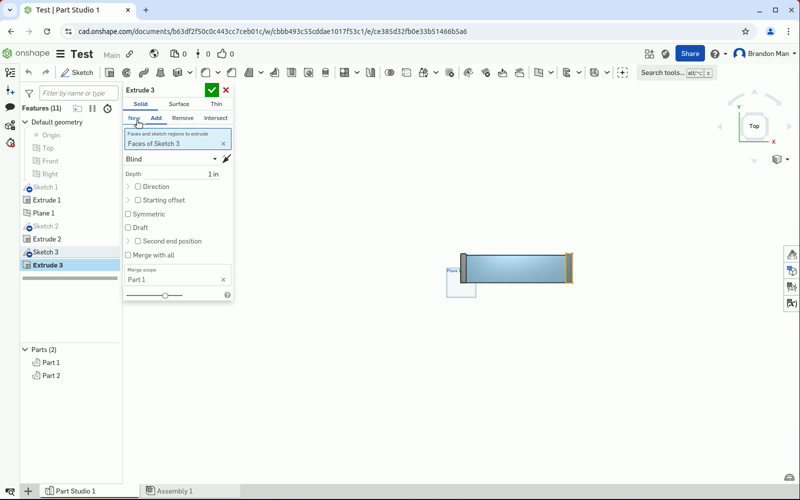
click(137, 120)
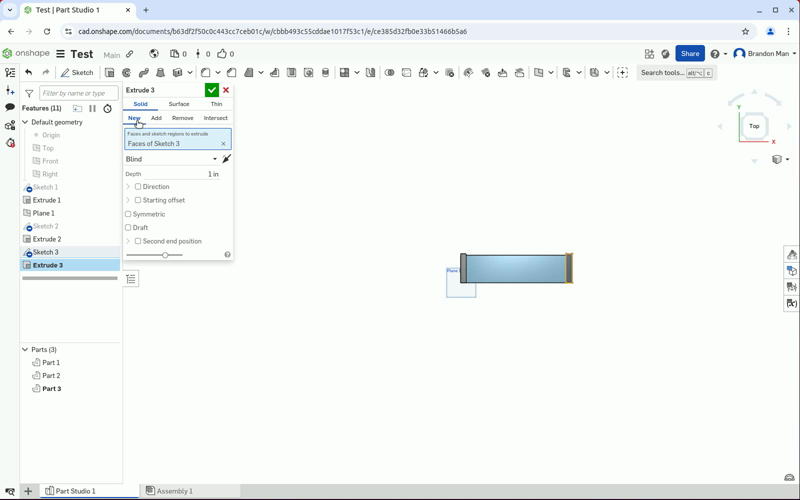
key(tab, 4)
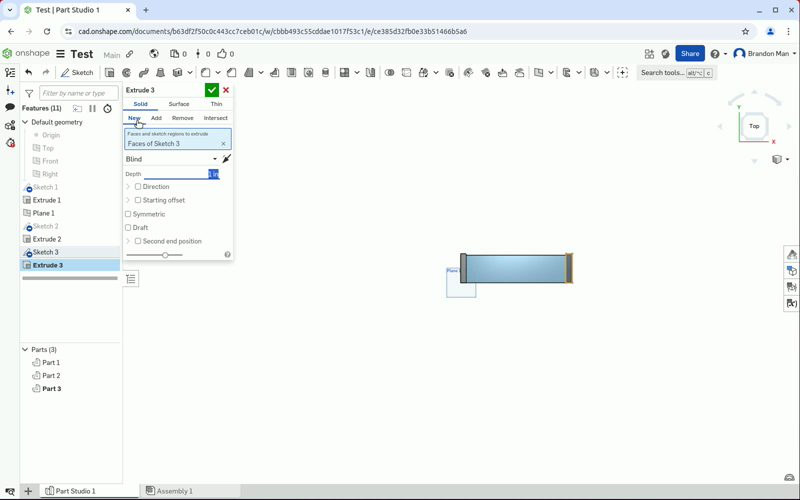
text(3.129)
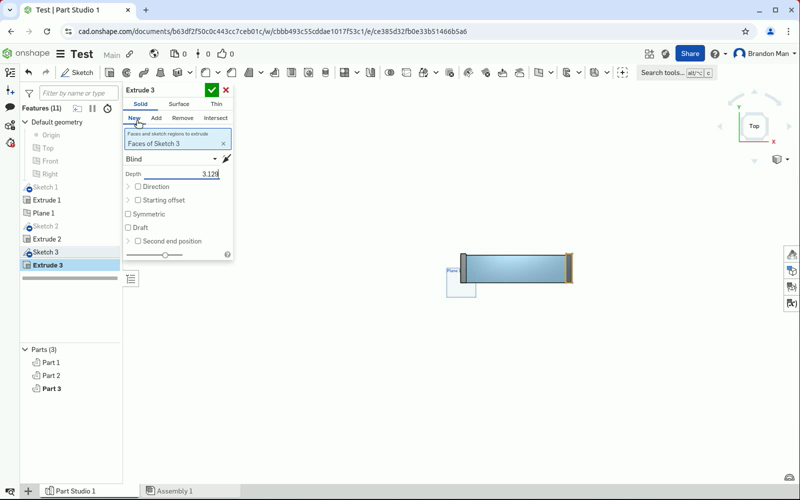
key(enter)
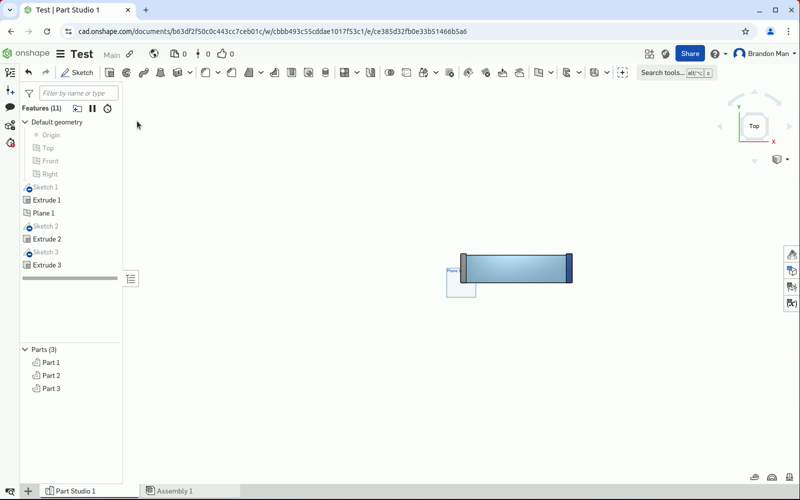
key(shift+h)
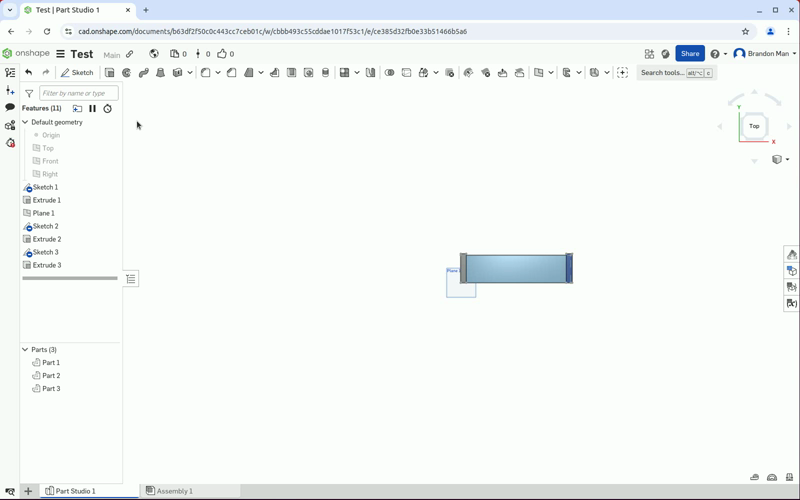
key(shift+h)
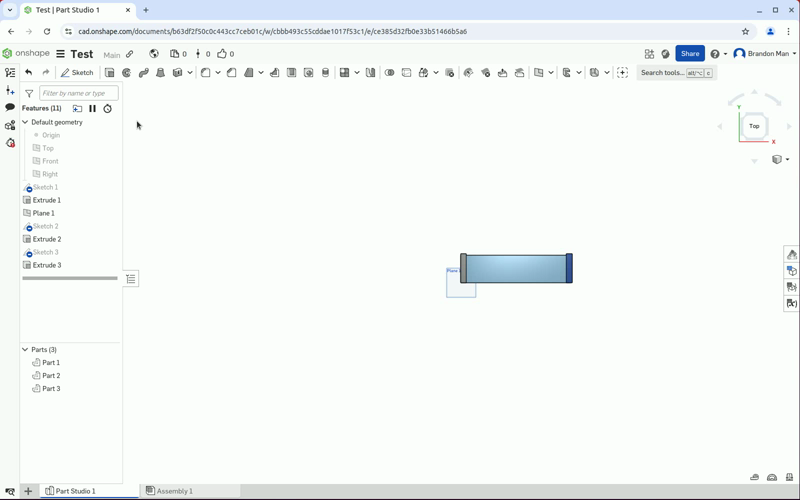
mouse_move(73, 189)
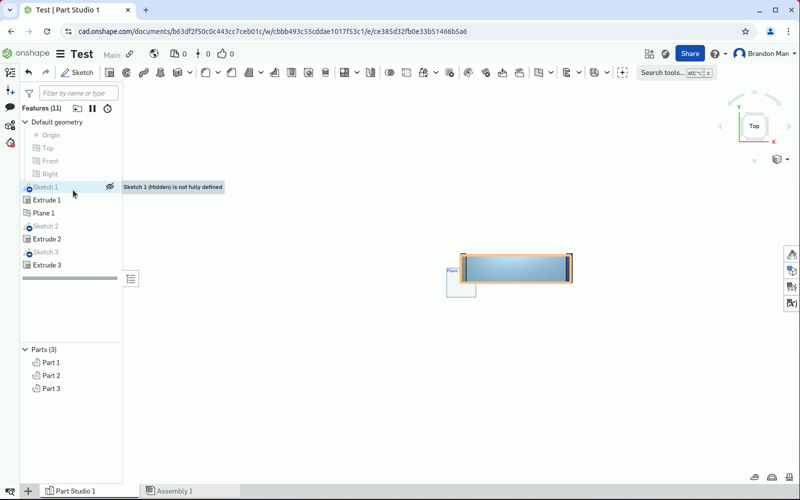
click(73, 189)
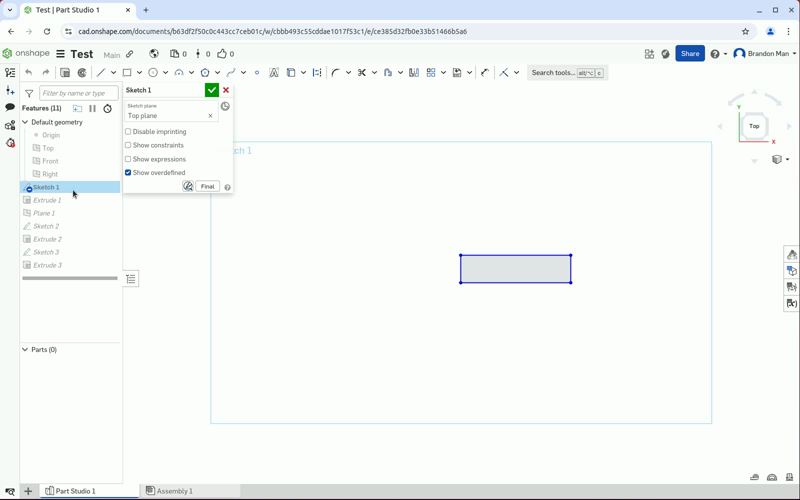
mouse_move(229, 92)
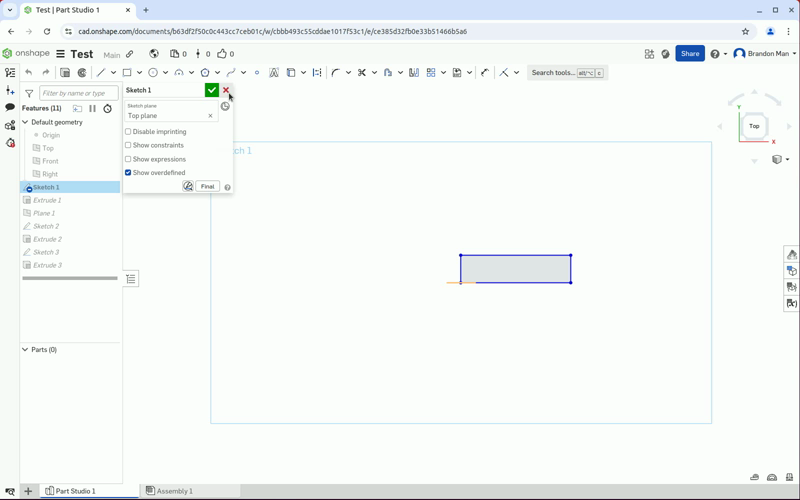
click(229, 92)
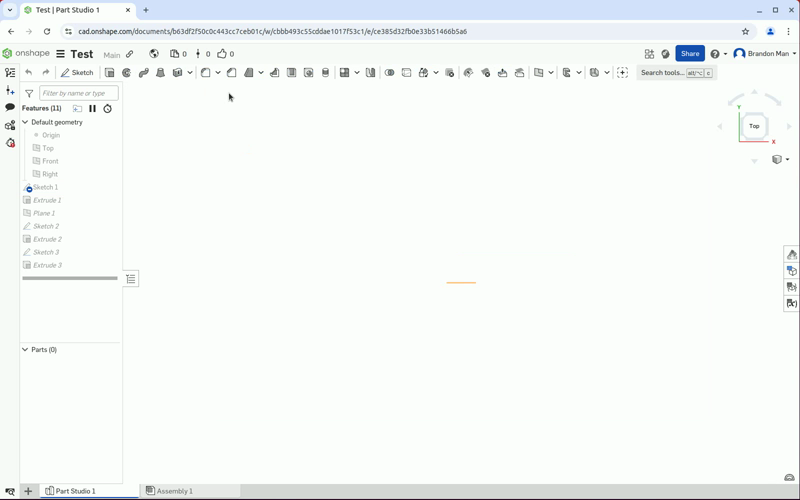
key(shift+s)
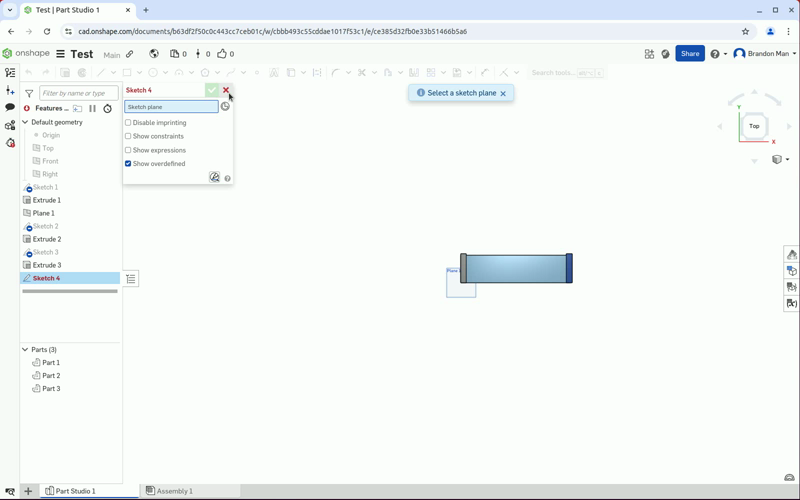
mouse_move(73, 215)
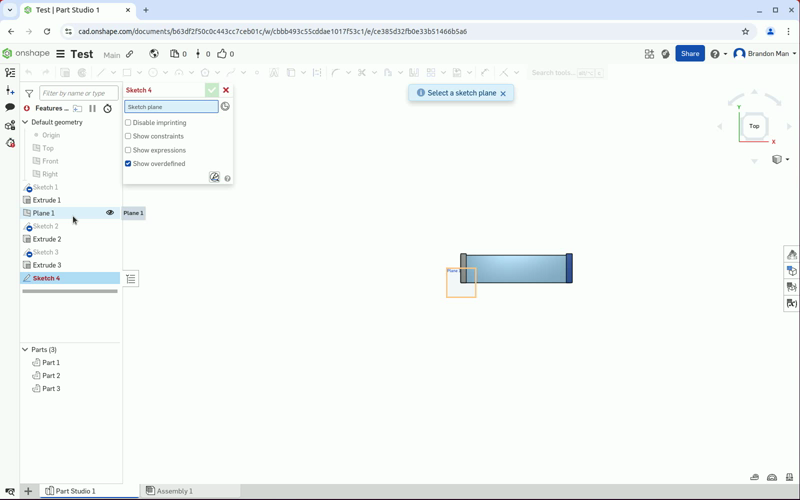
click(73, 215)
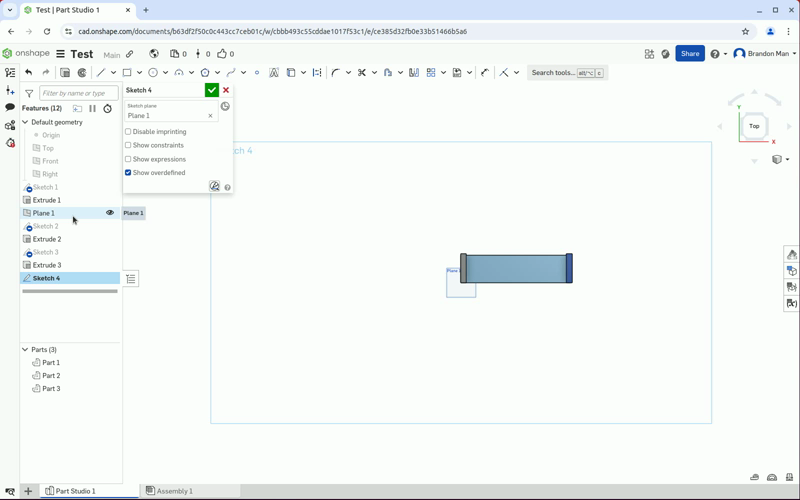
mouse_move(73, 352)
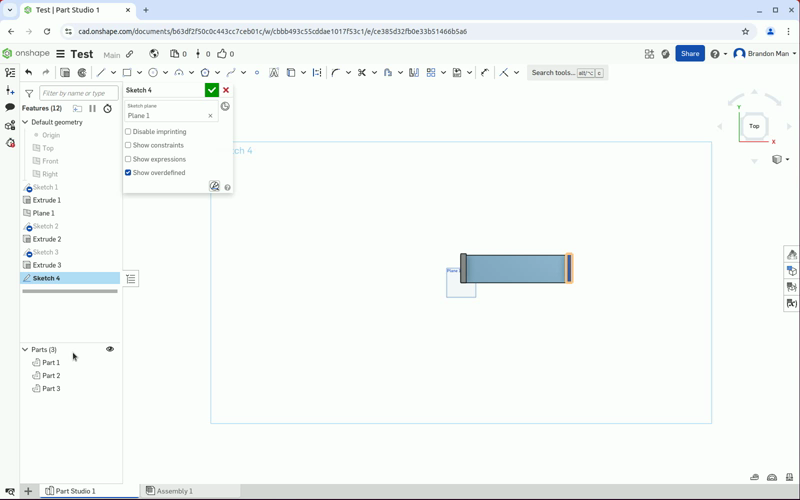
key(y)
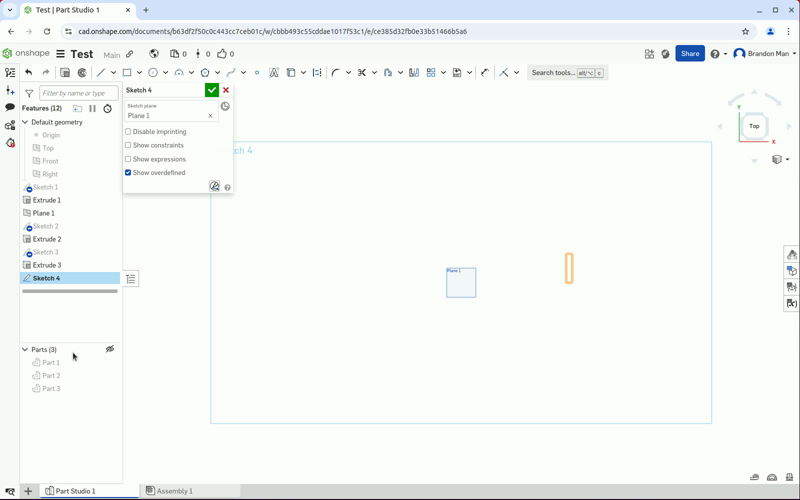
key(c)
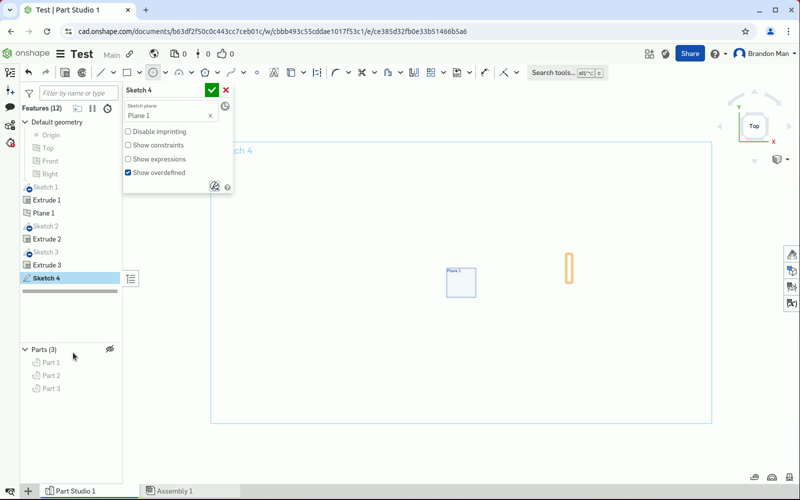
key_down(shift)
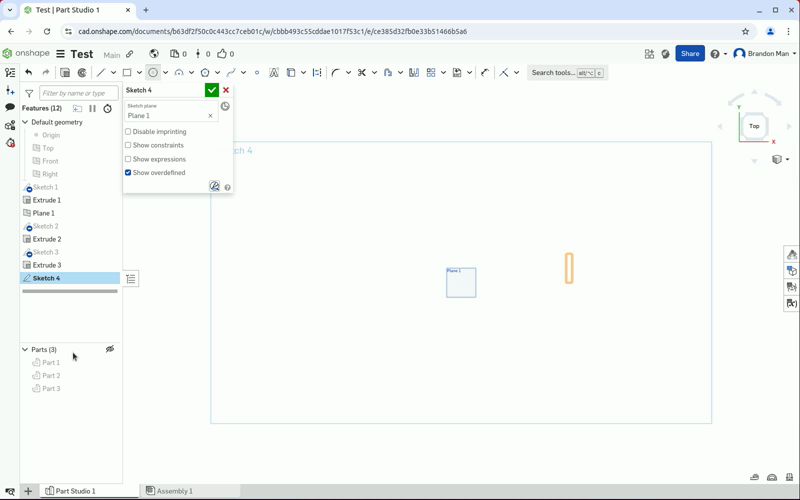
mouse_move(516, 268)
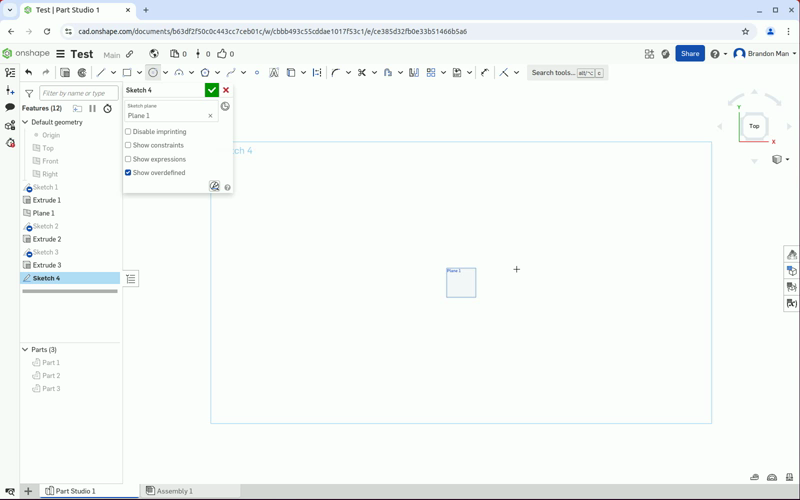
click(516, 268)
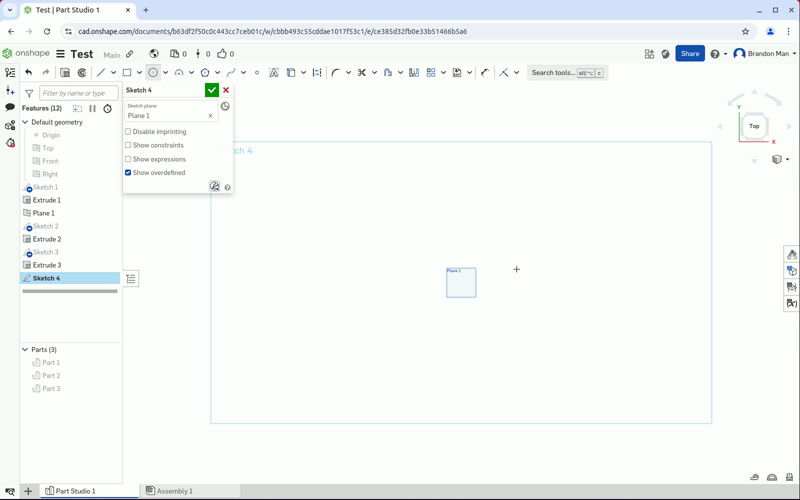
key_up(shift)
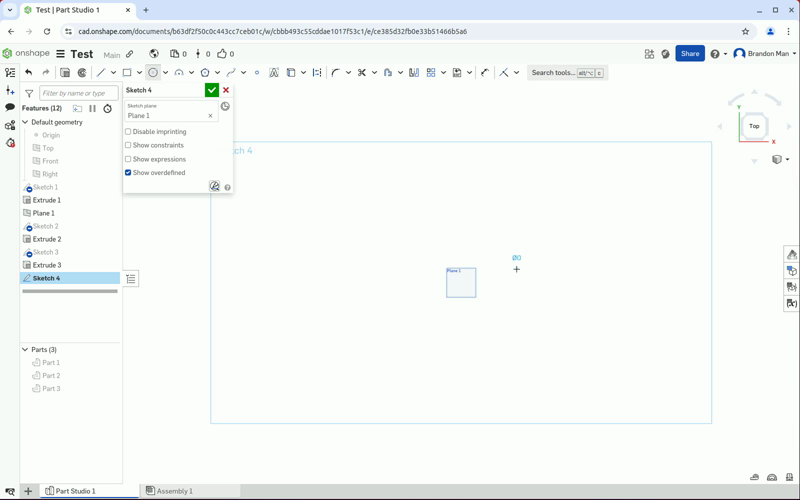
mouse_move(523, 268)
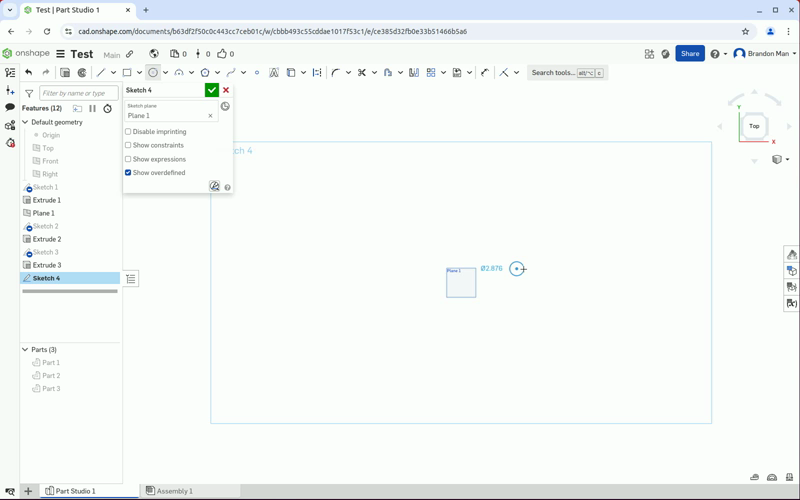
click(523, 268)
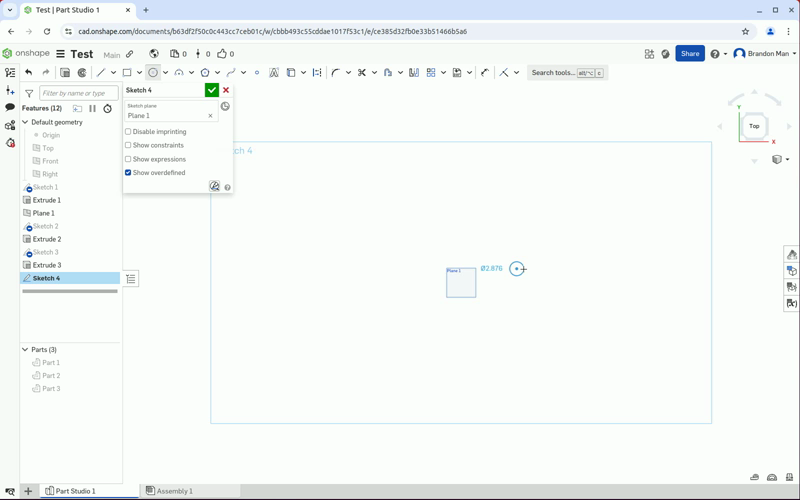
key(esc)
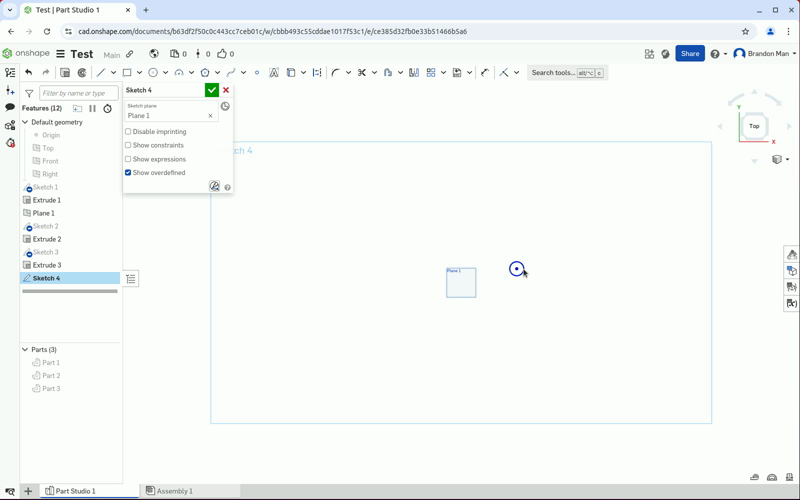
mouse_move(513, 263)
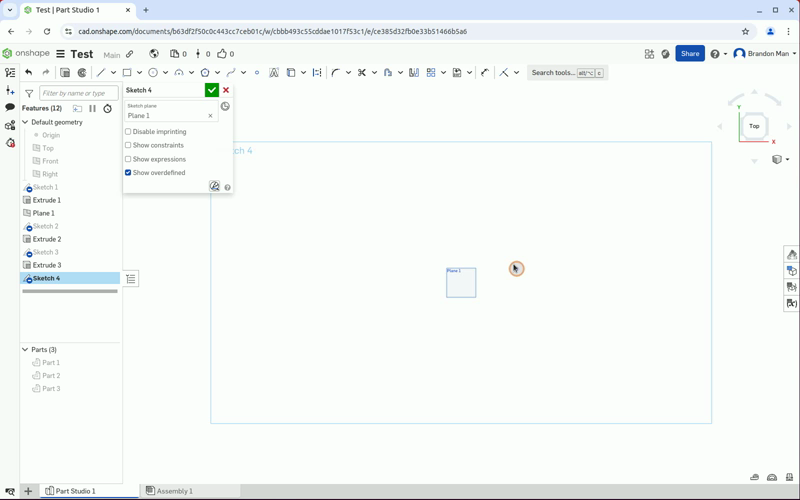
scroll(6)
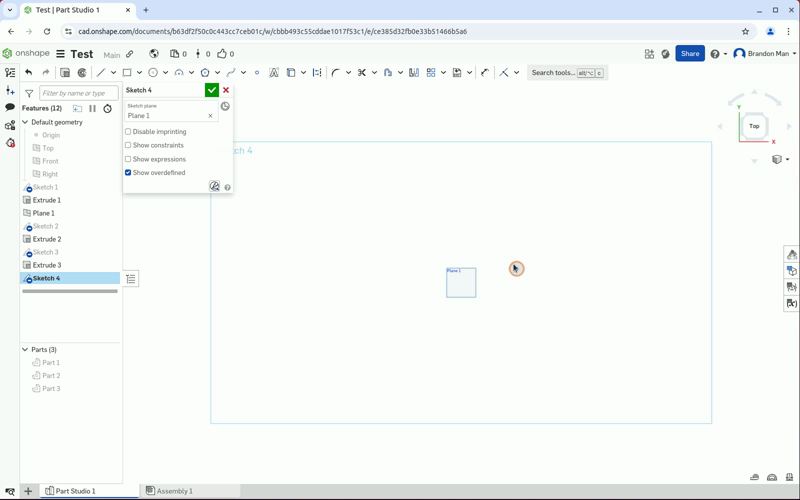
scroll(6)
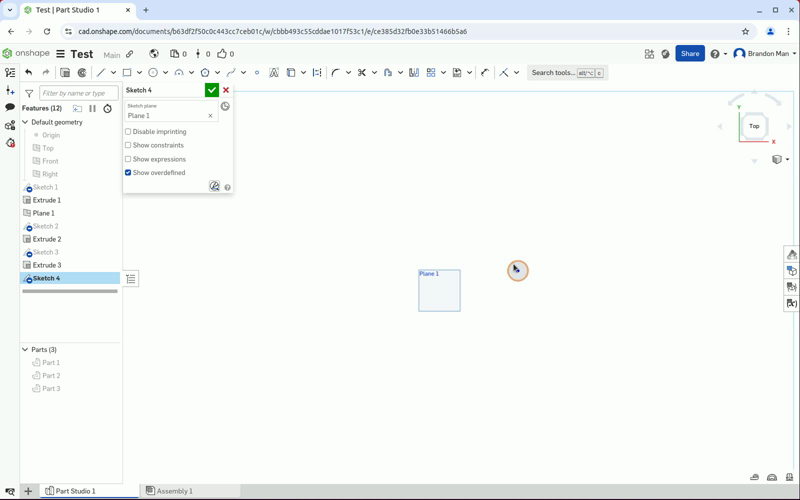
scroll(6)
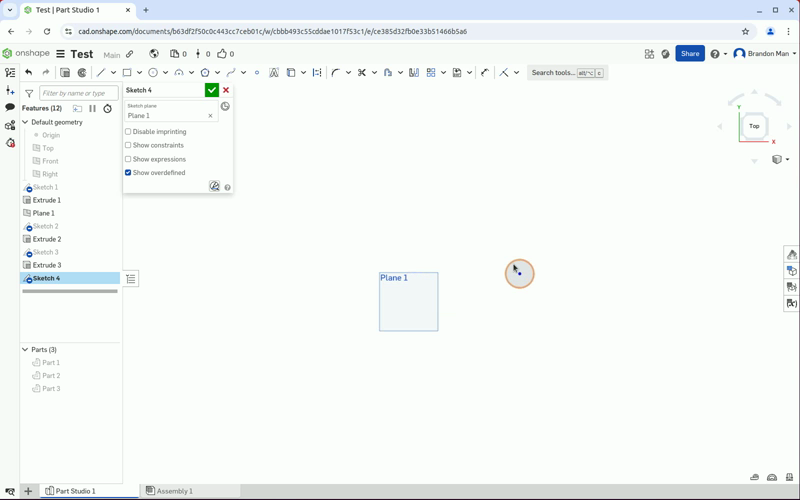
scroll(6)
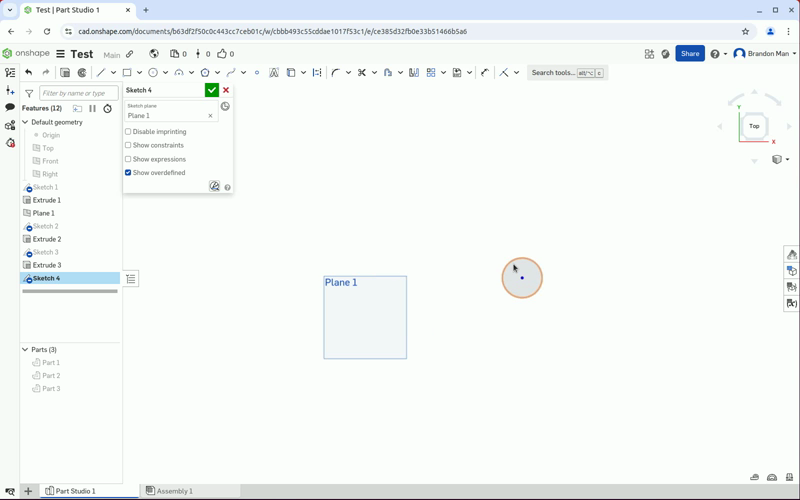
scroll(6)
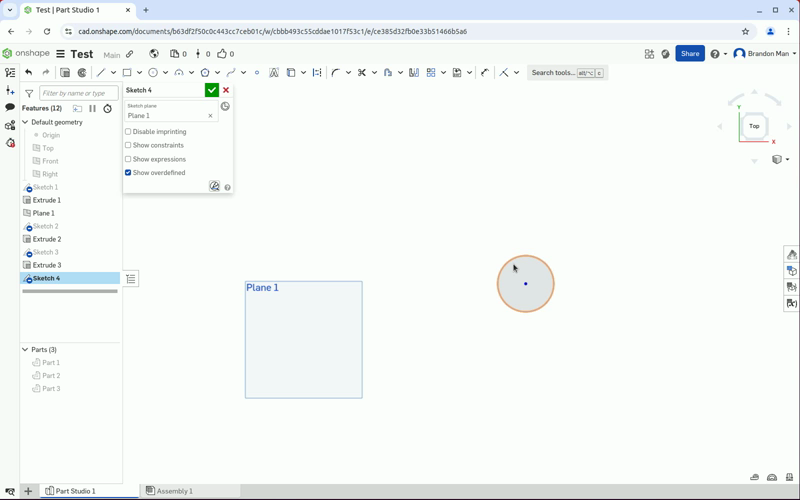
scroll(6)
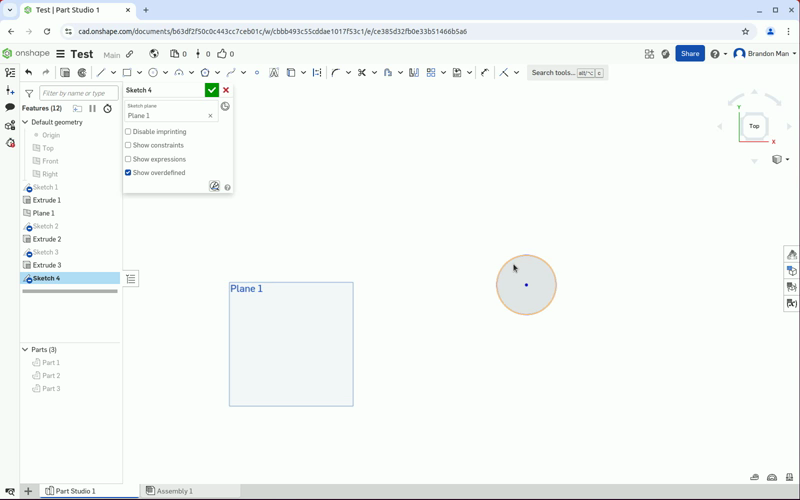
scroll(6)
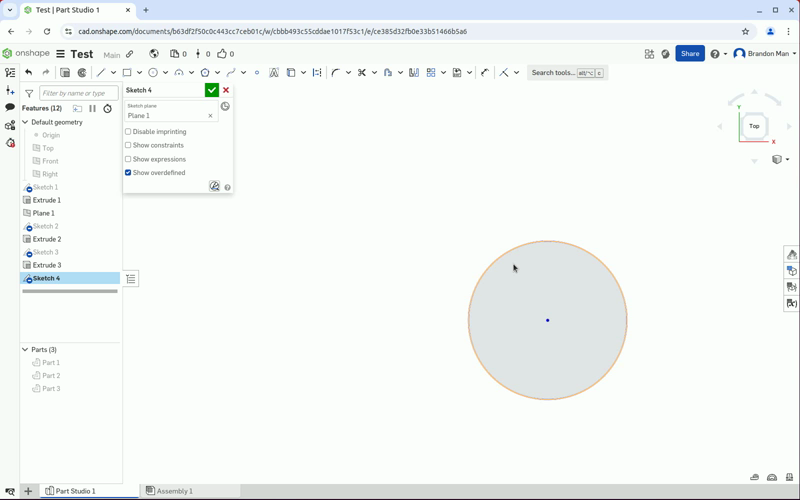
click(513, 263)
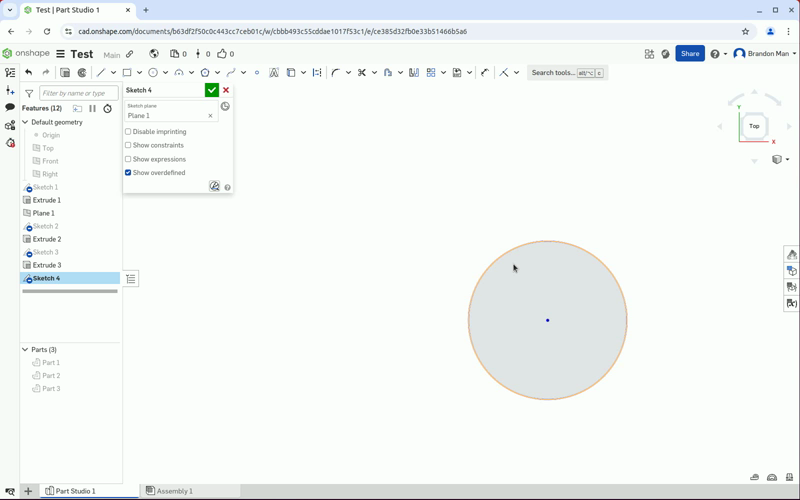
scroll(-6)
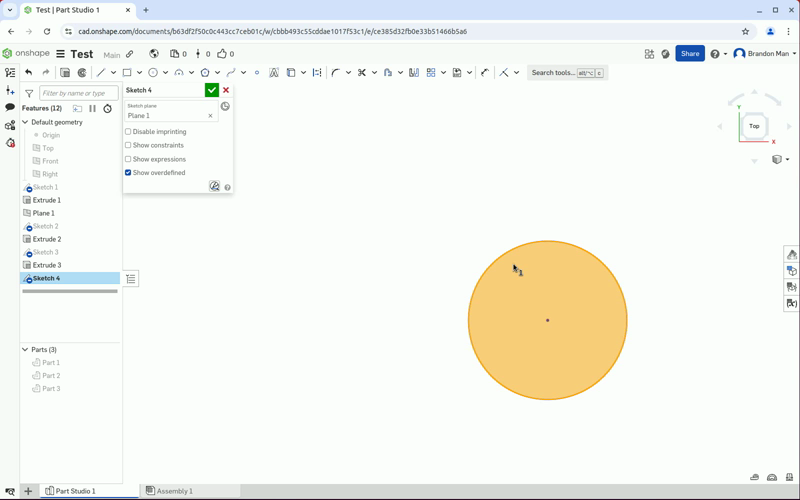
scroll(-6)
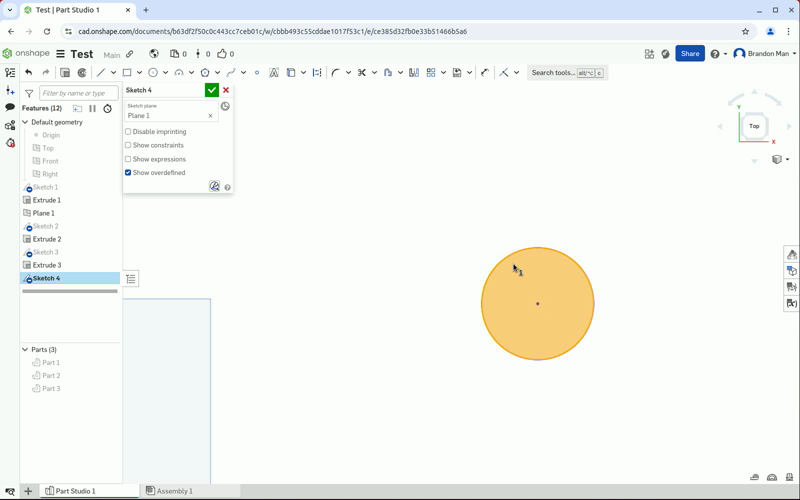
scroll(-6)
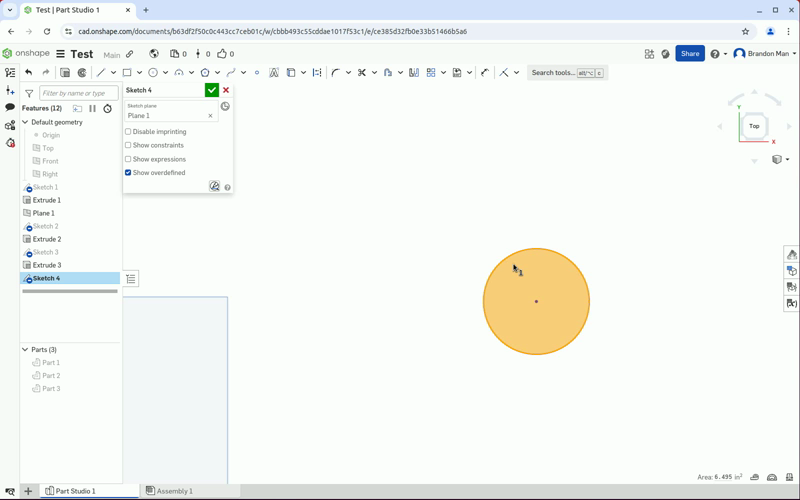
scroll(-6)
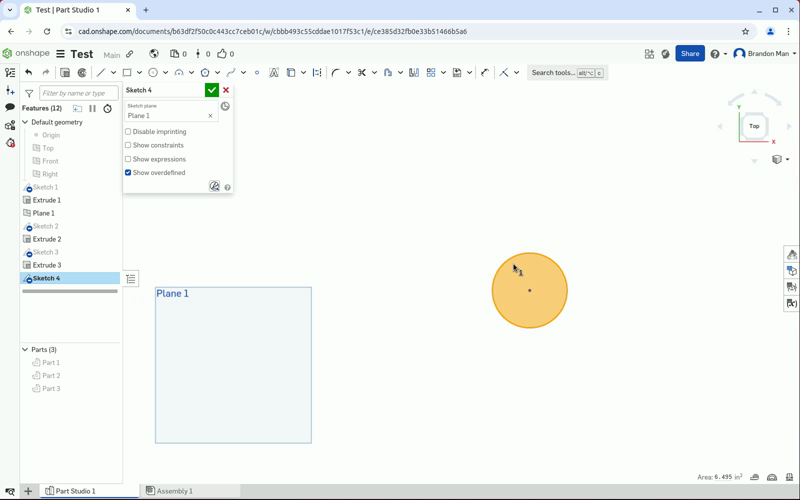
scroll(-6)
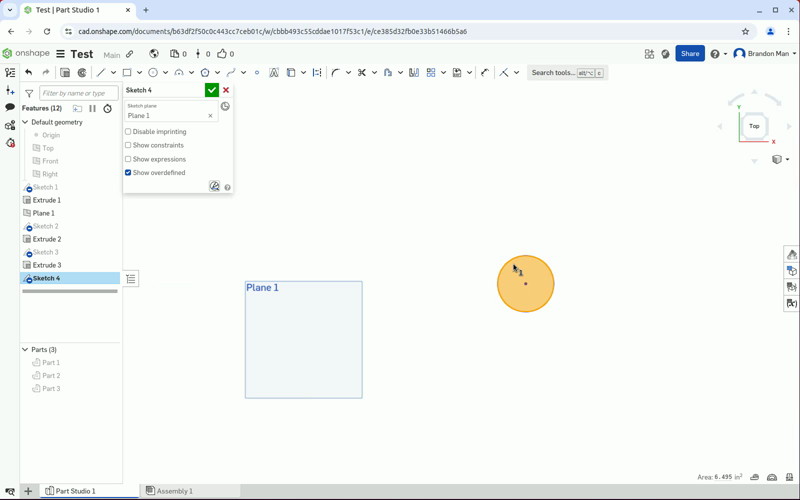
scroll(-6)
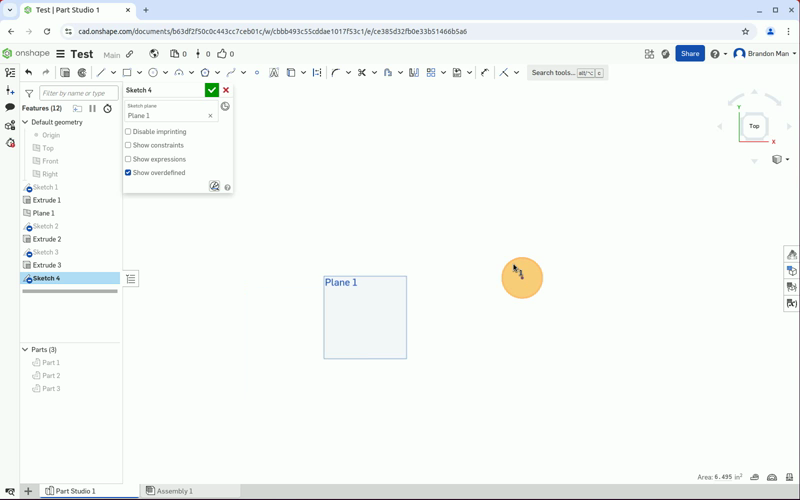
scroll(-6)
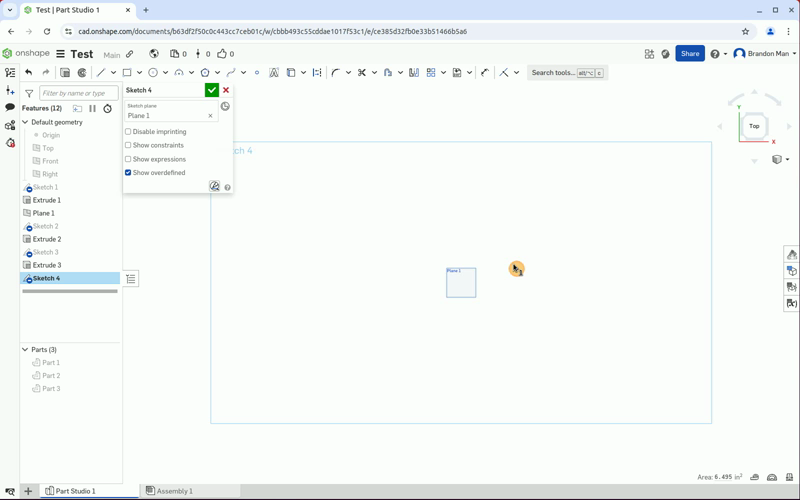
mouse_move(73, 352)
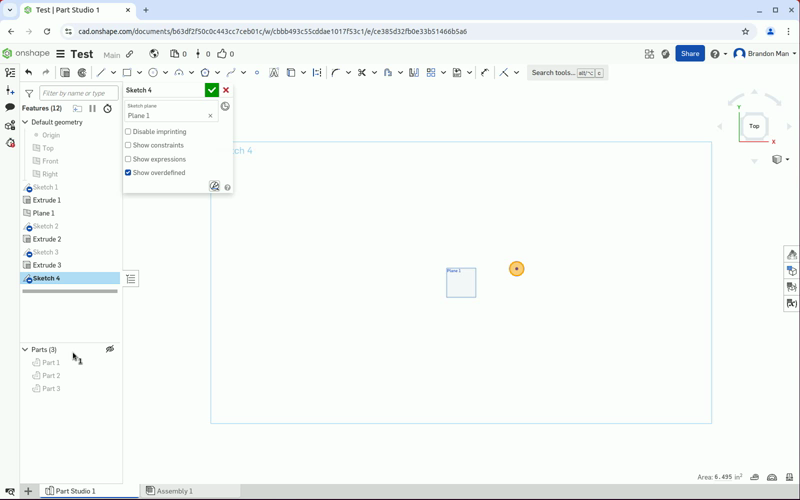
key(shift+y)
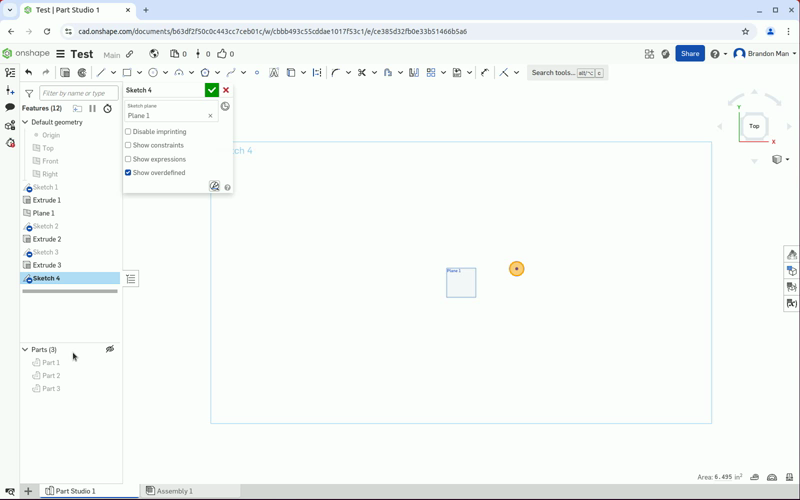
key(shift+e)
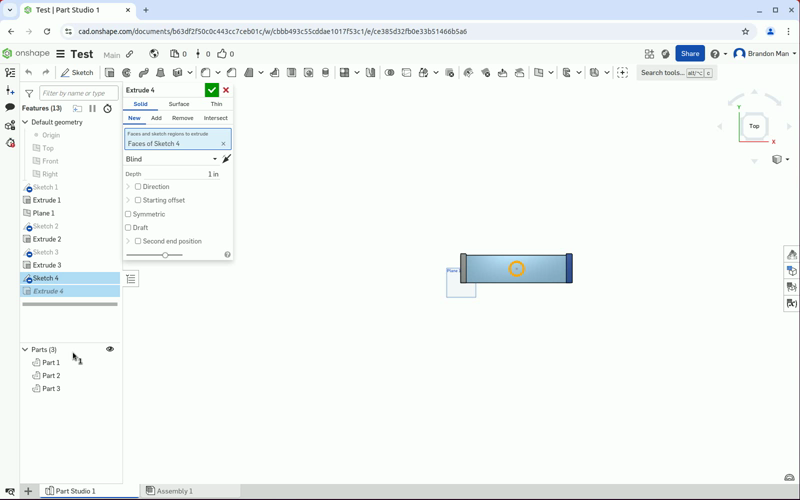
mouse_move(143, 106)
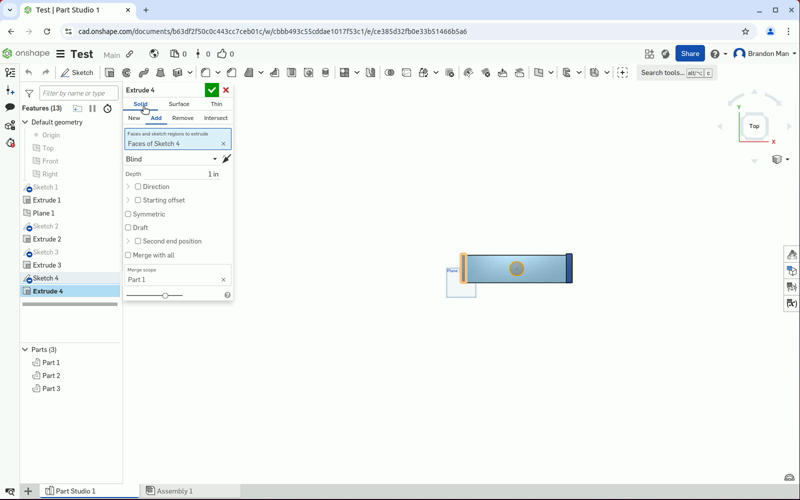
click(143, 106)
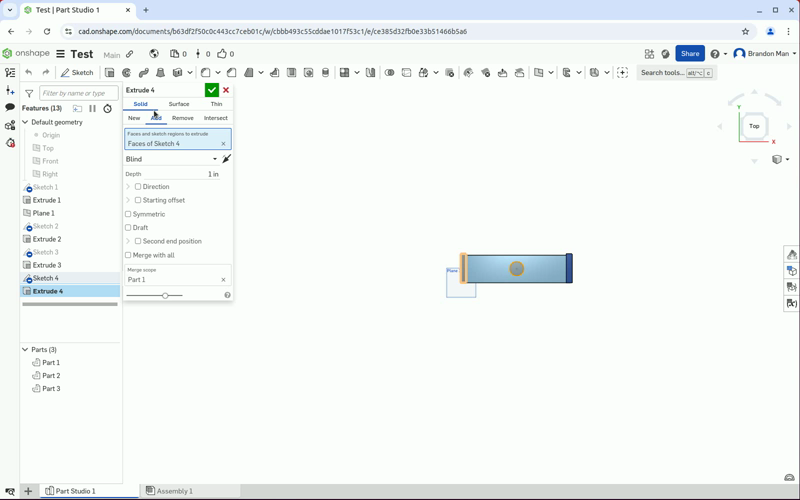
mouse_move(186, 120)
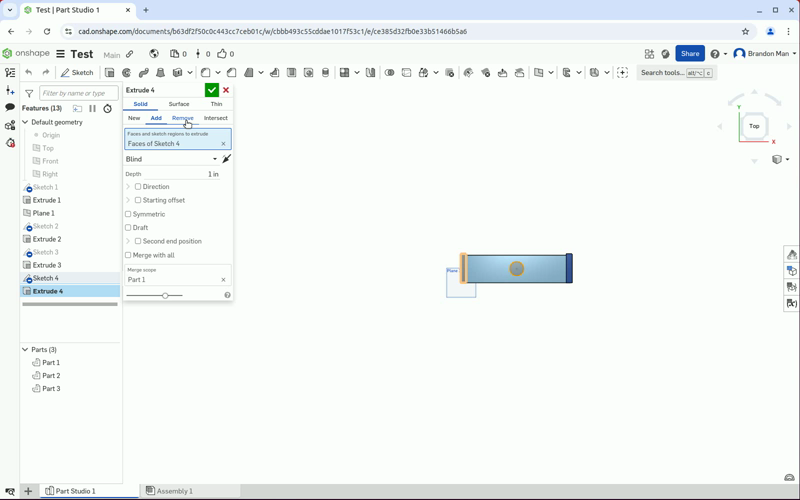
click(186, 120)
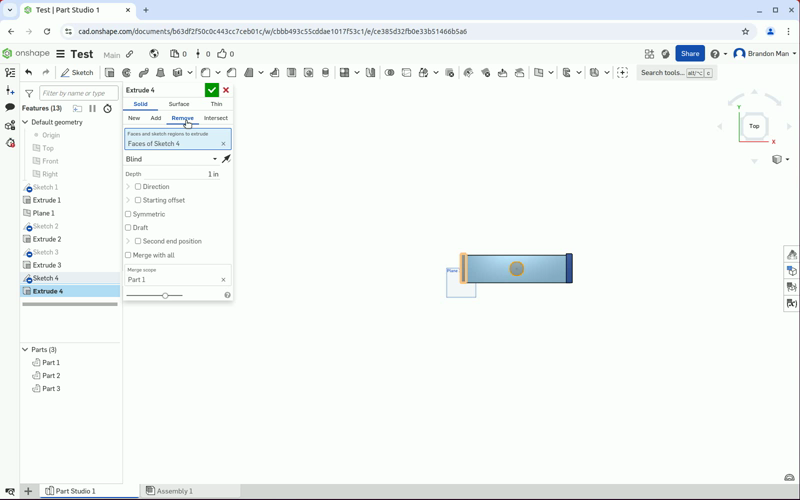
key(tab, 4)
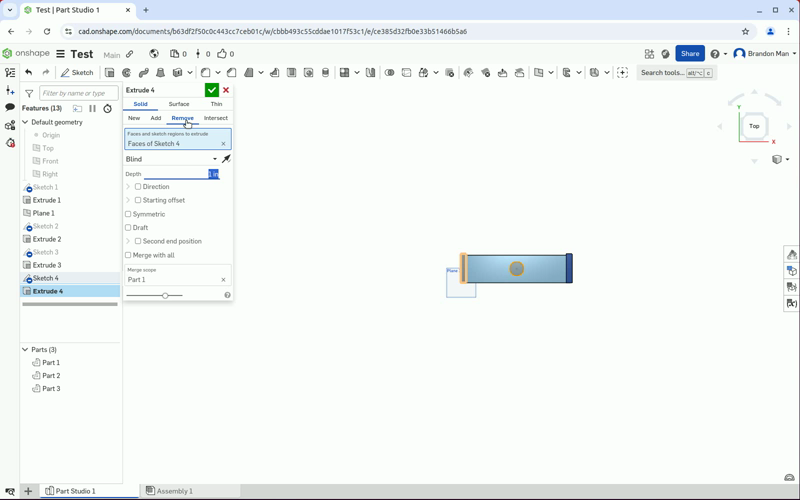
text(7.462)
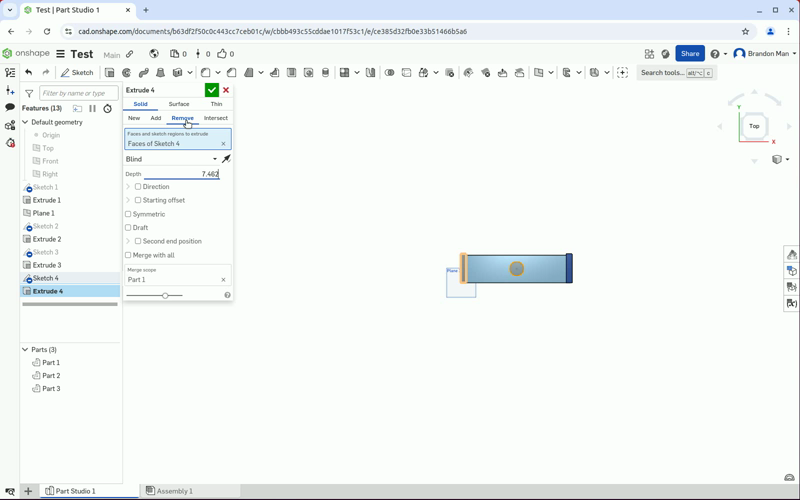
key(tab, 6)
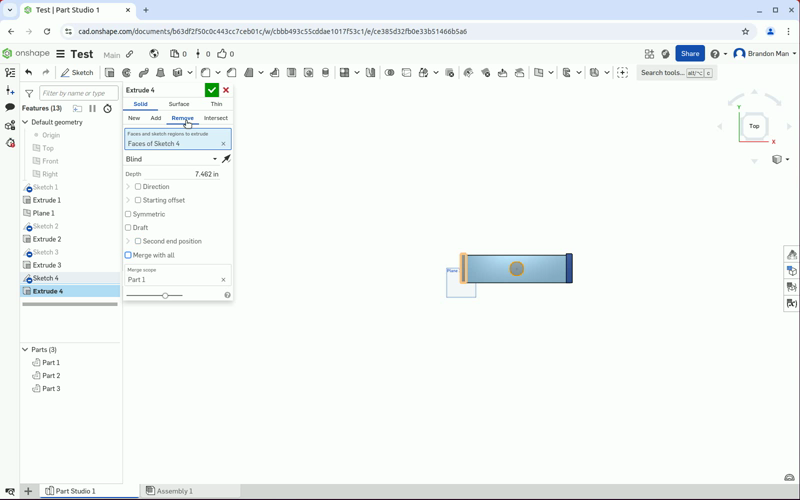
key(space)
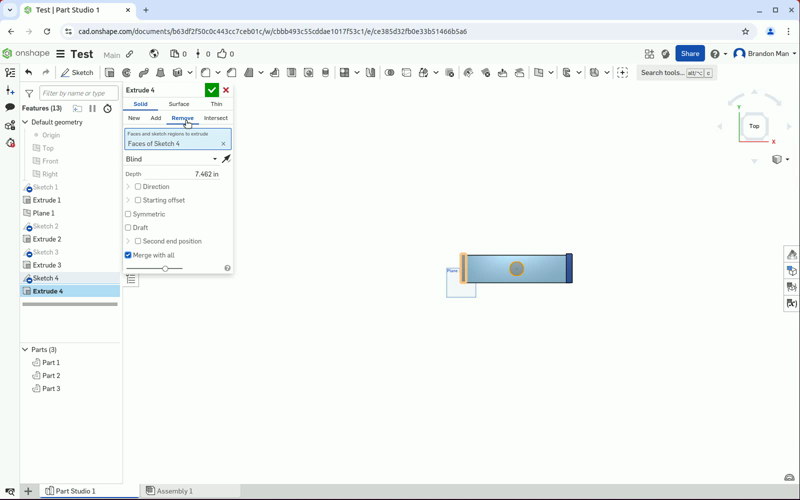
key(enter)
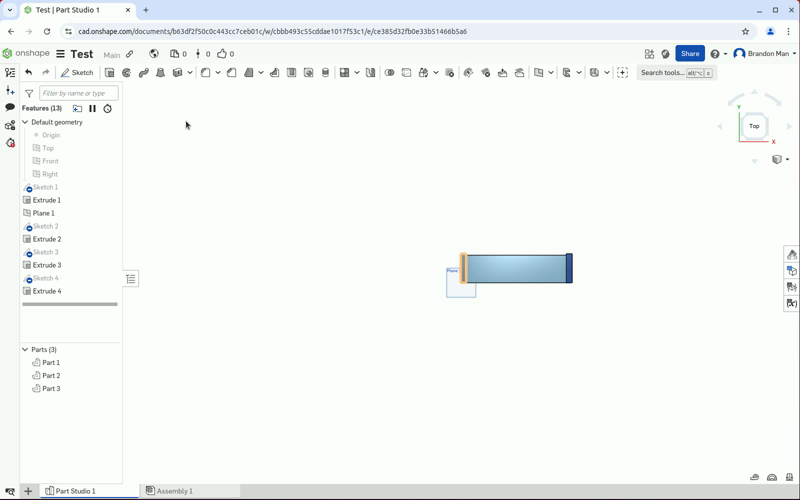
key(shift+h)
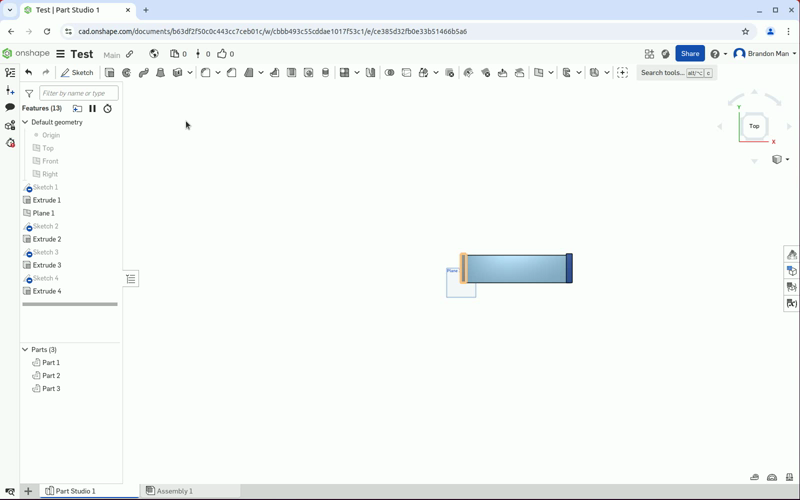
key(shift+h)
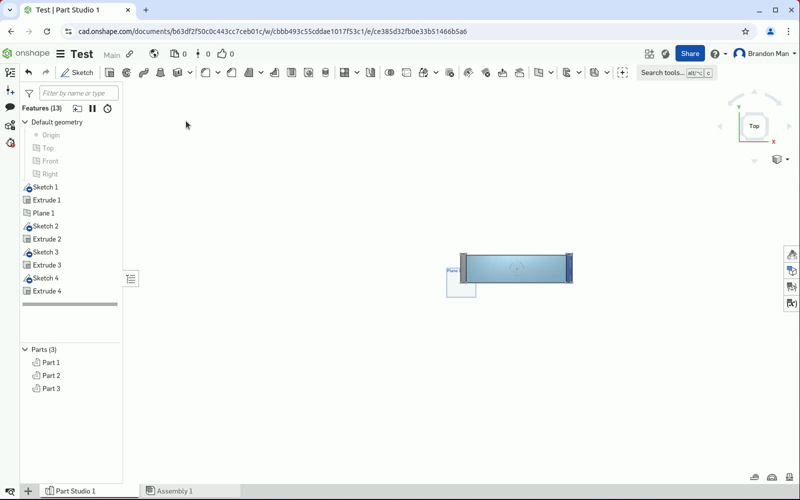
key(shift+7)
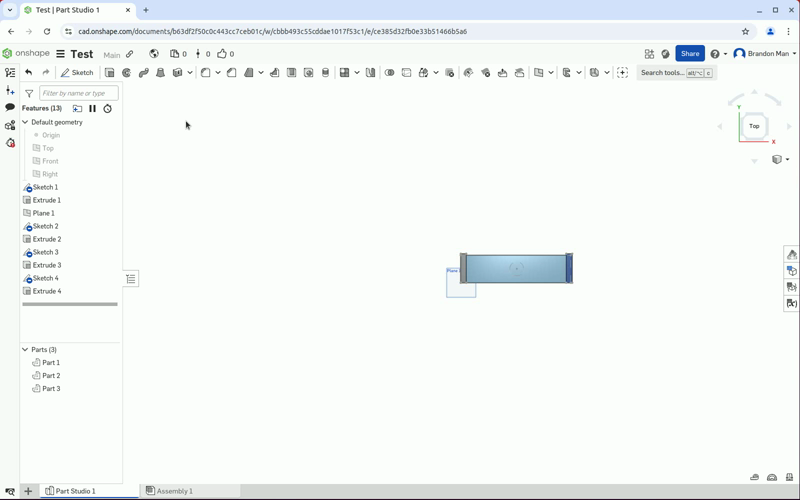
key(up, 3)
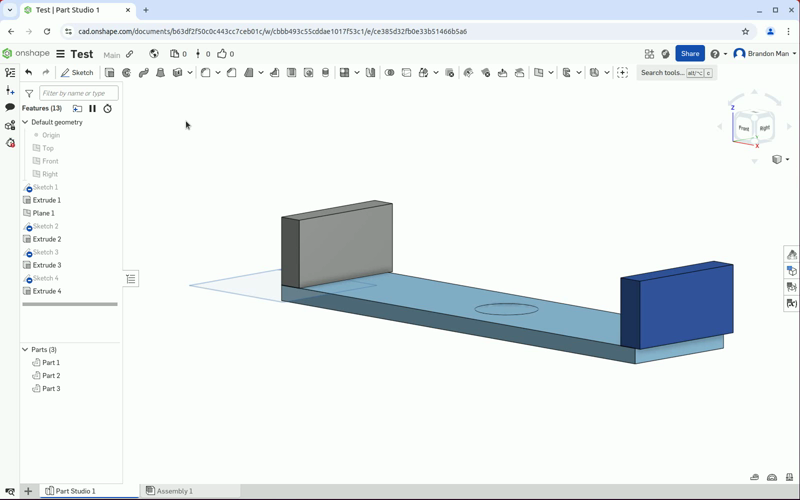
key(left, 3)
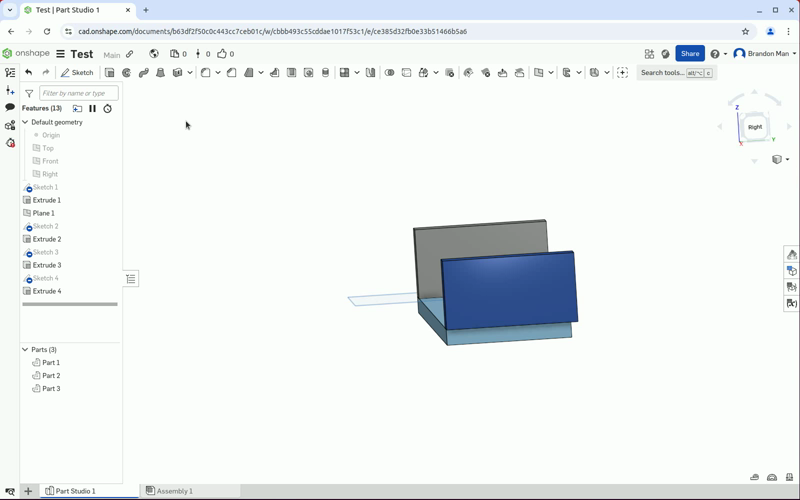
key(right, 3)
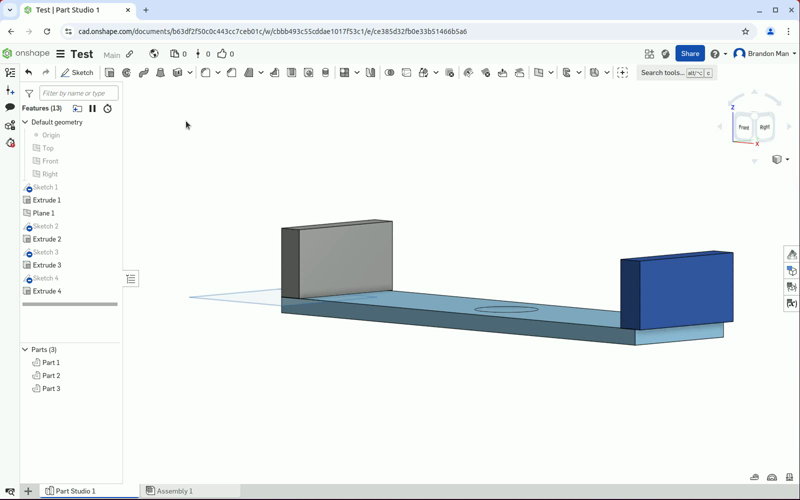
key(down, 3)
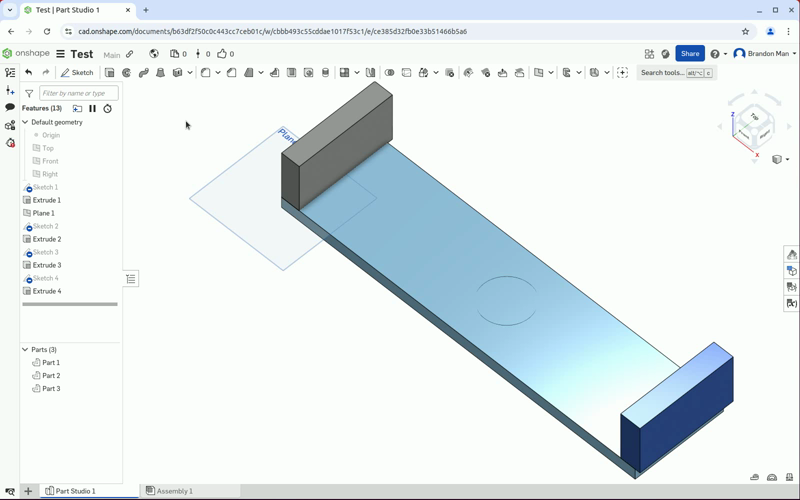
mouse_move(73, 189)
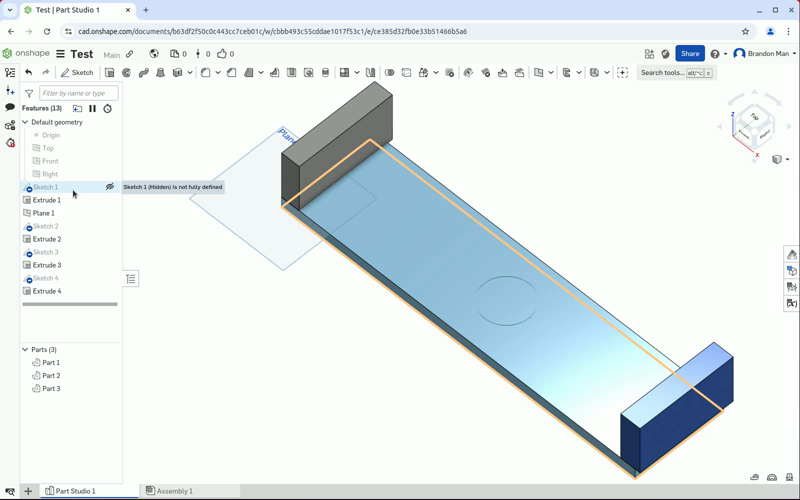
click(73, 189)